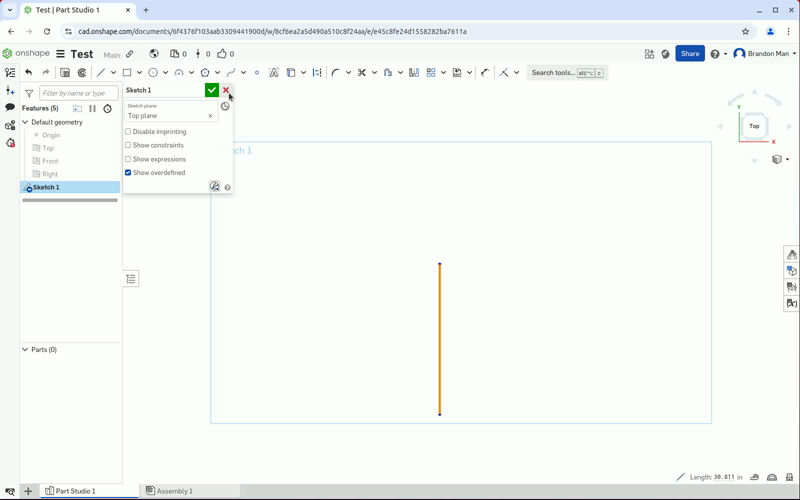
key(shift+h)
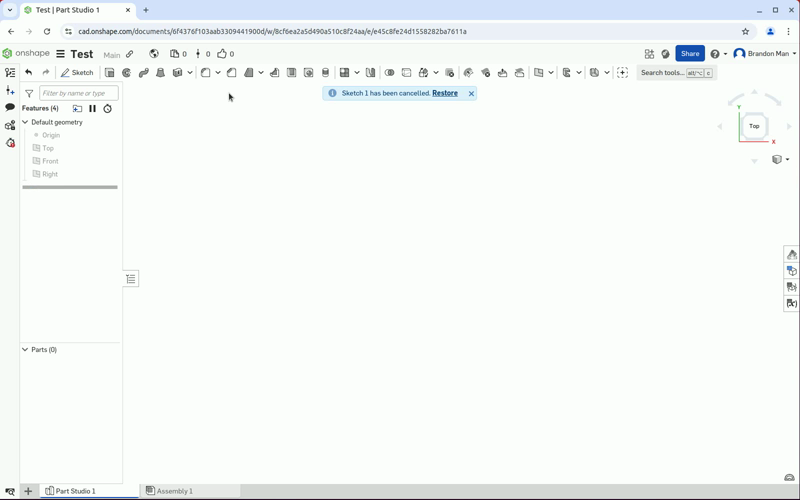
mouse_move(73, 352)
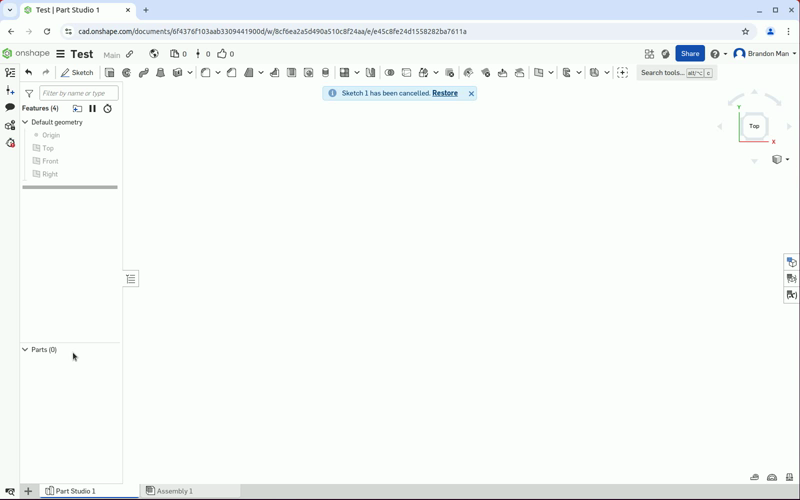
key(y)
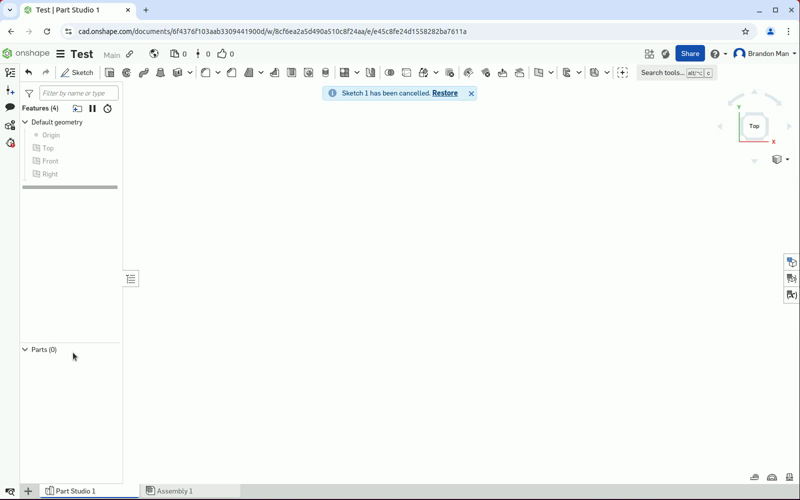
key(shift+p)
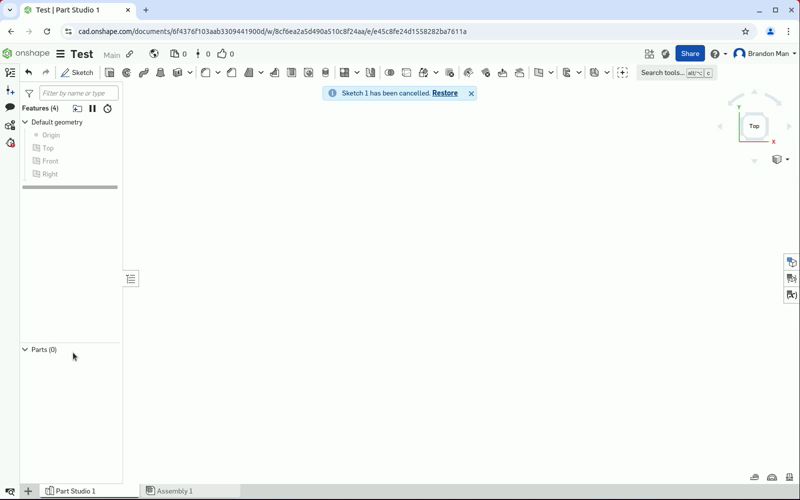
key(space)
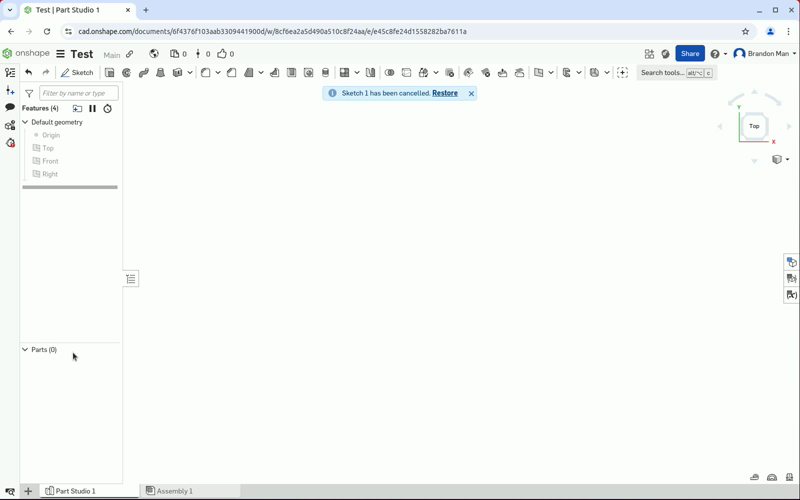
key_down(shift)
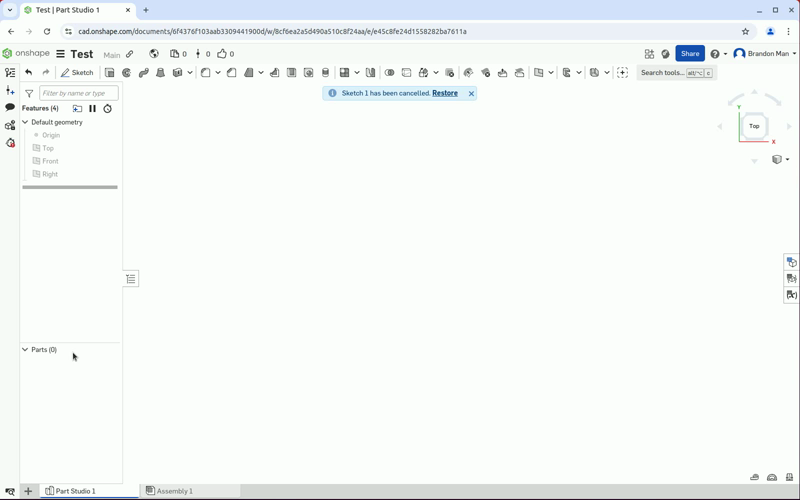
key(up)
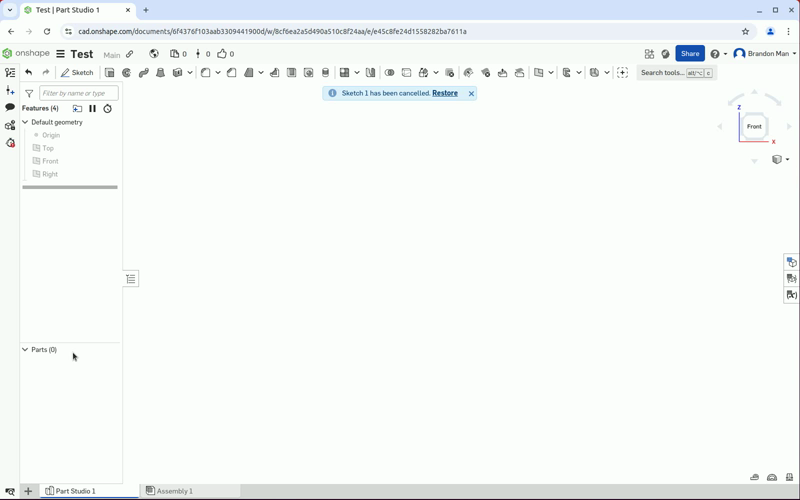
key_up(shift)
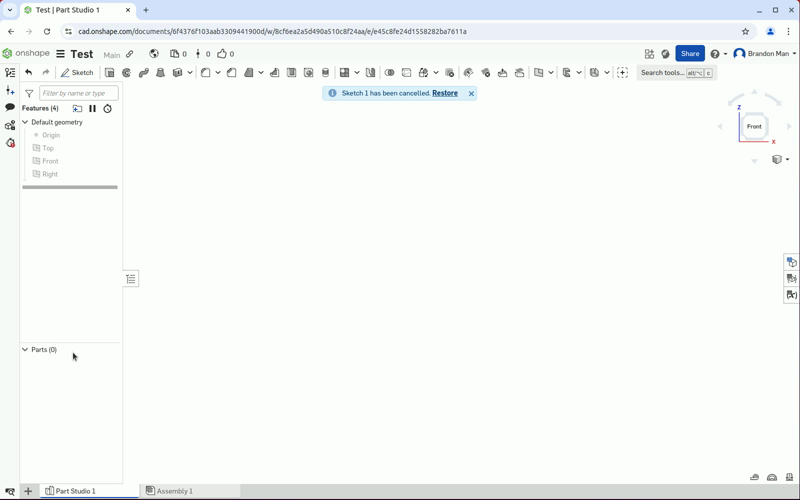
mouse_move(73, 352)
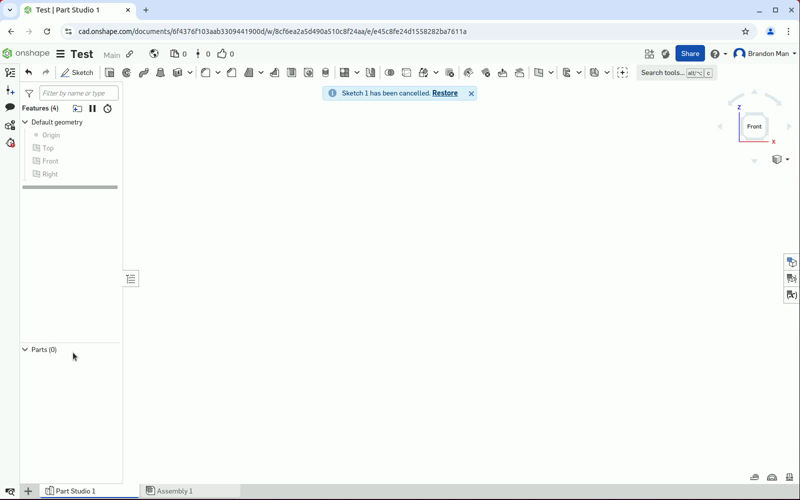
key(shift+y)
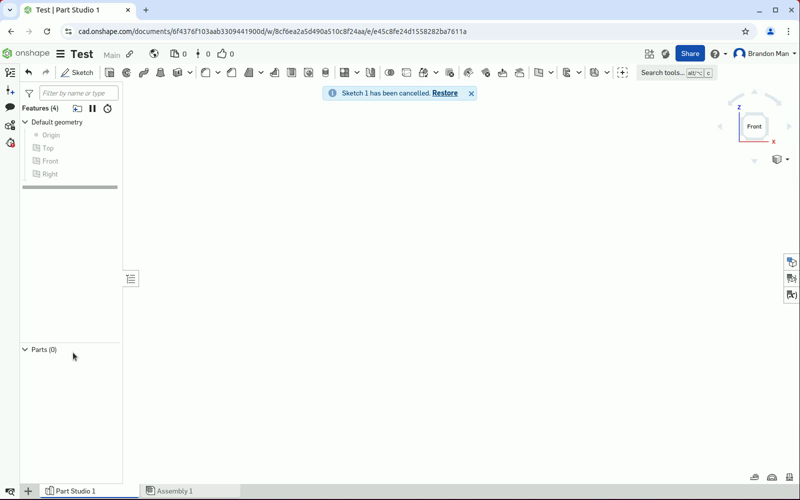
key(shift+s)
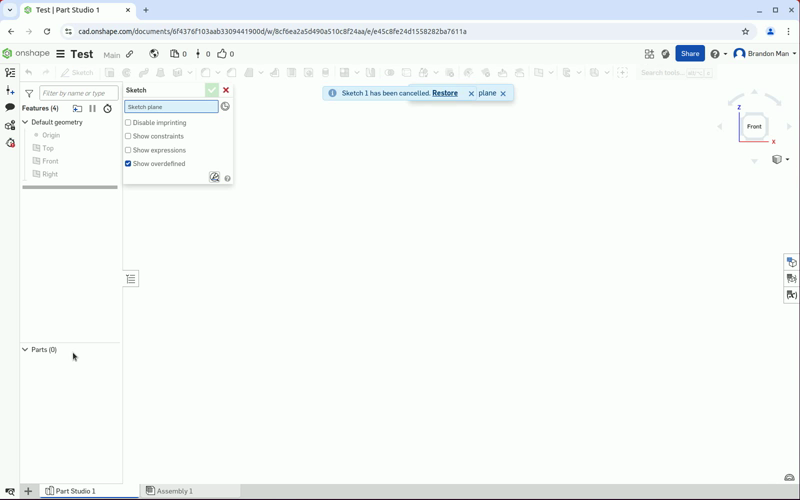
mouse_move(73, 163)
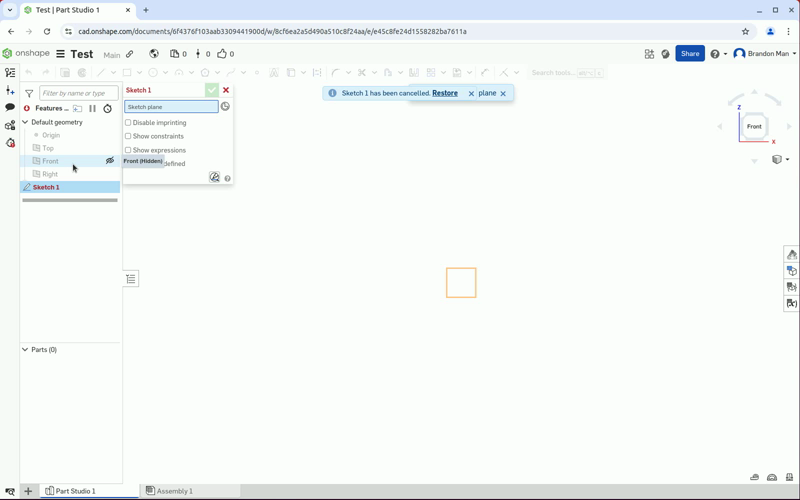
click(73, 163)
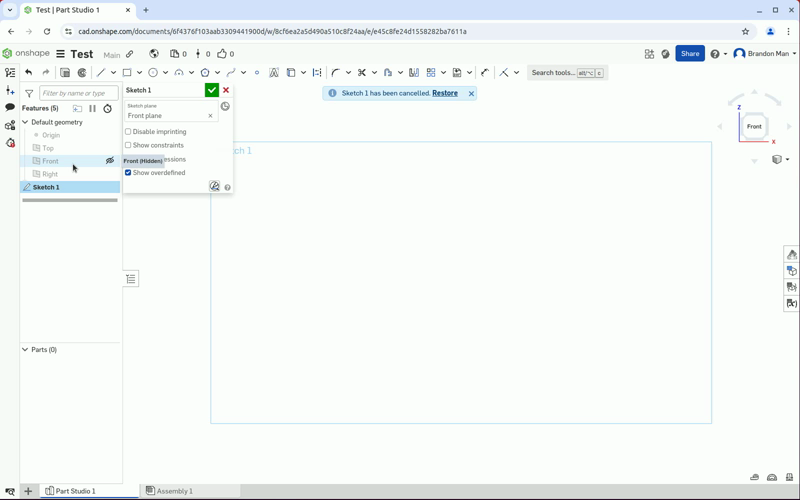
mouse_move(73, 352)
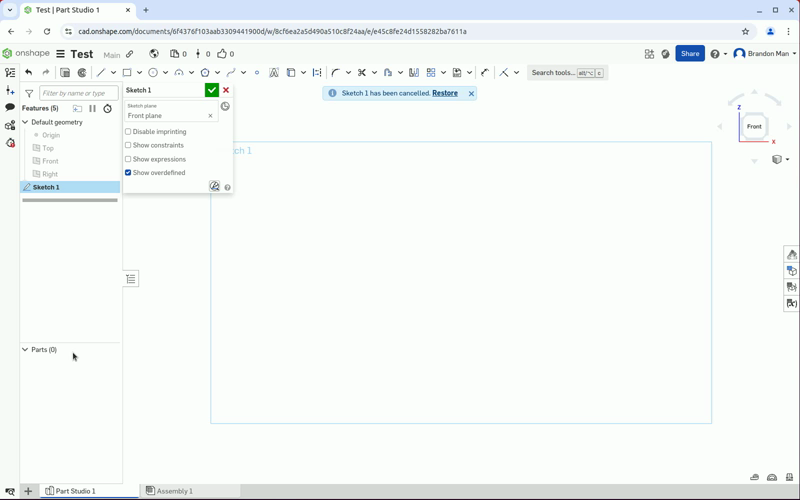
key(y)
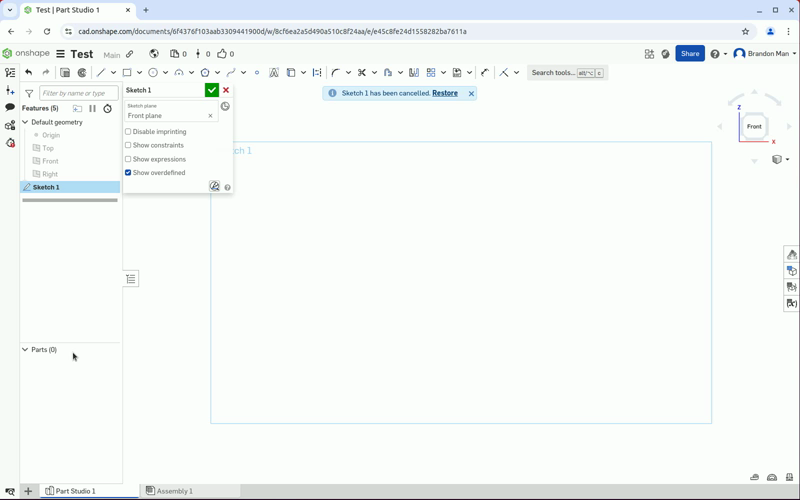
key(l)
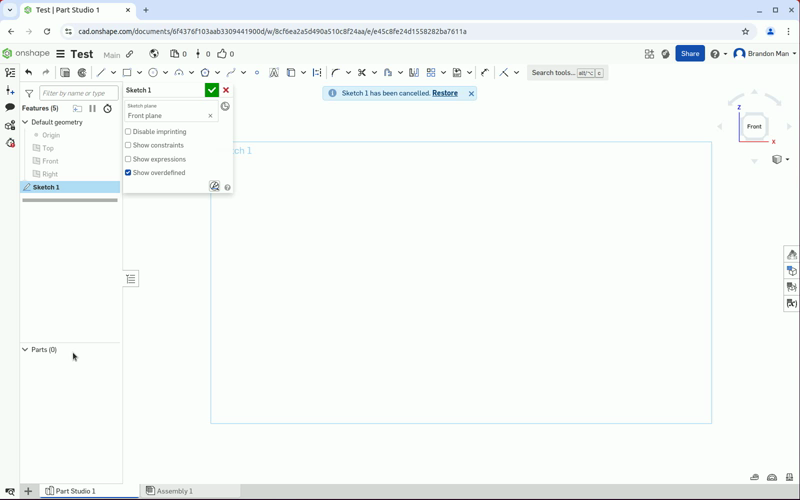
key_down(shift)
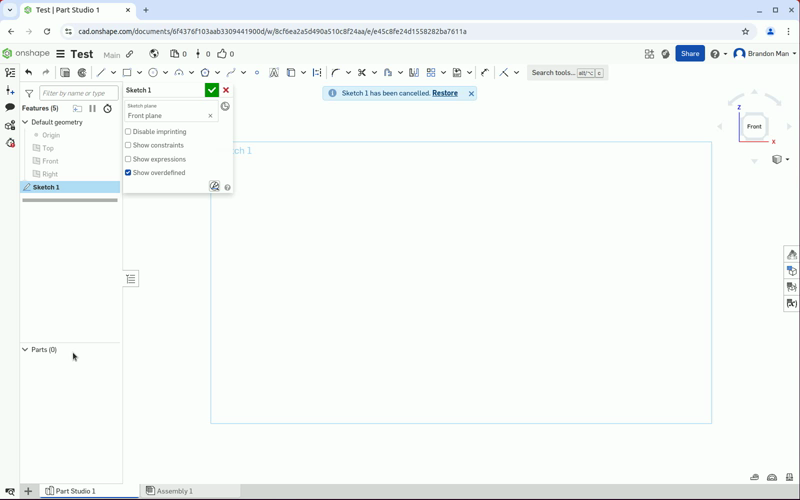
mouse_move(348, 295)
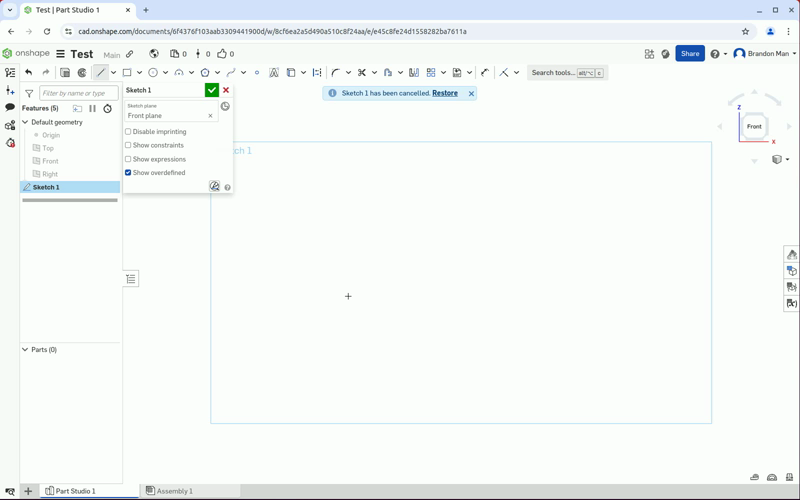
click(348, 295)
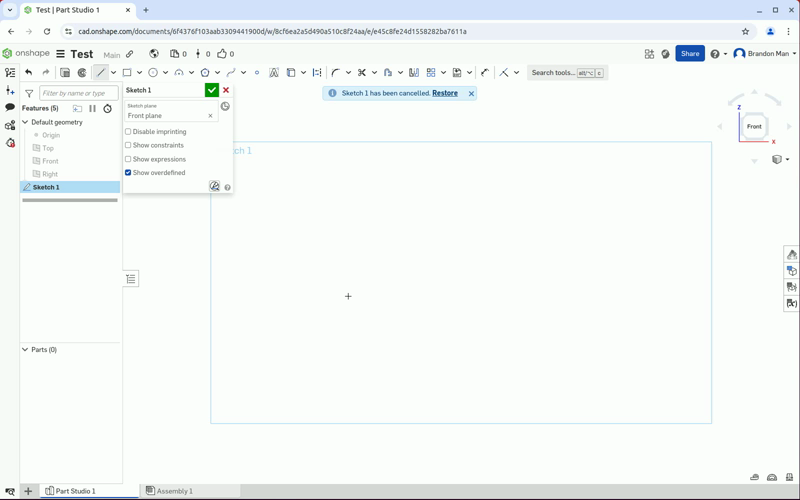
key_up(shift)
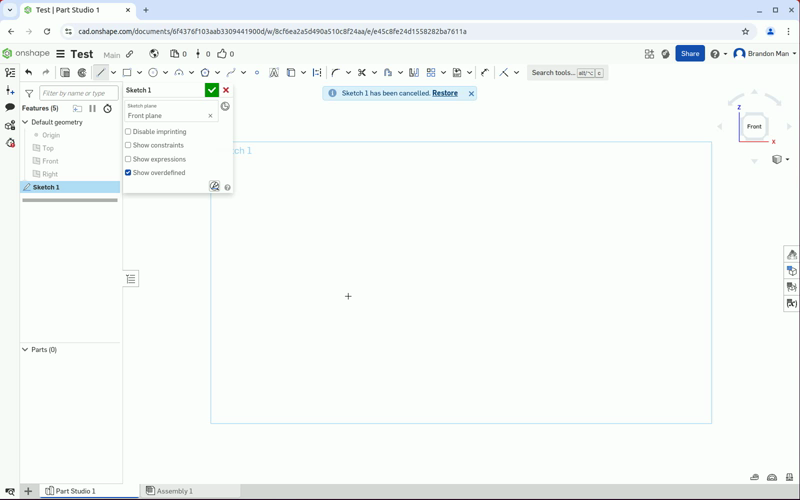
key_down(shift)
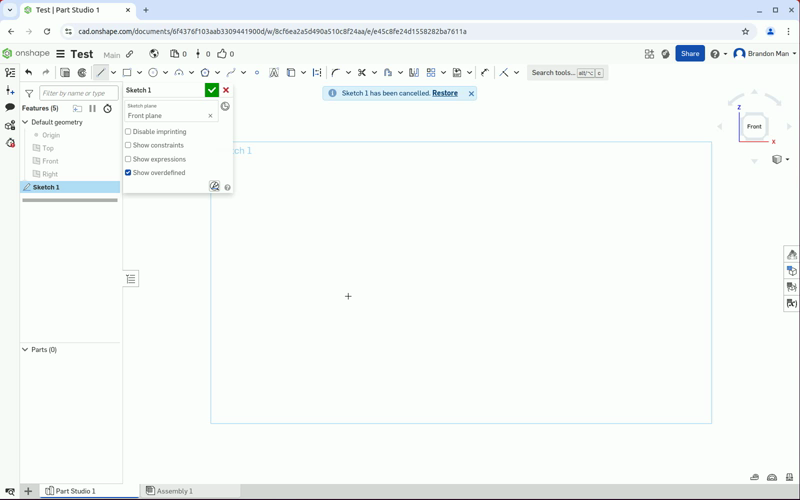
mouse_move(426, 295)
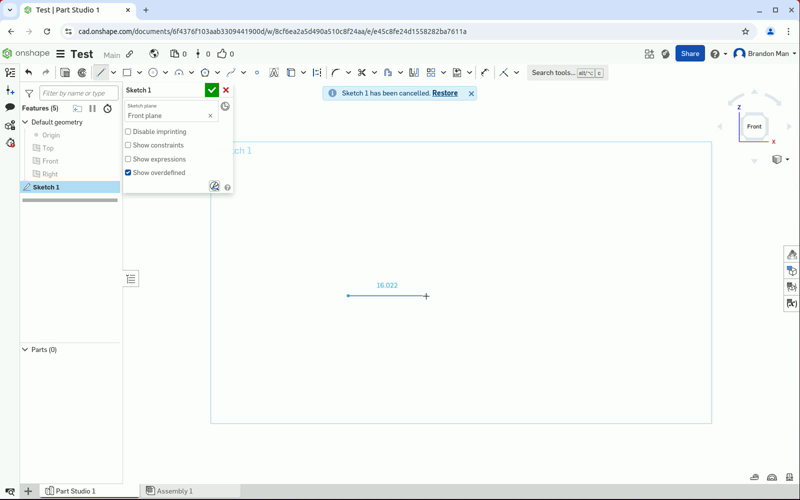
click(426, 295)
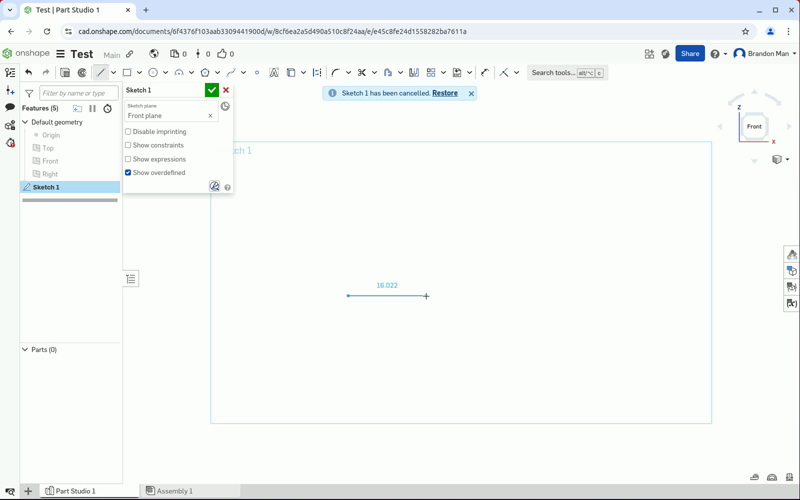
key_up(shift)
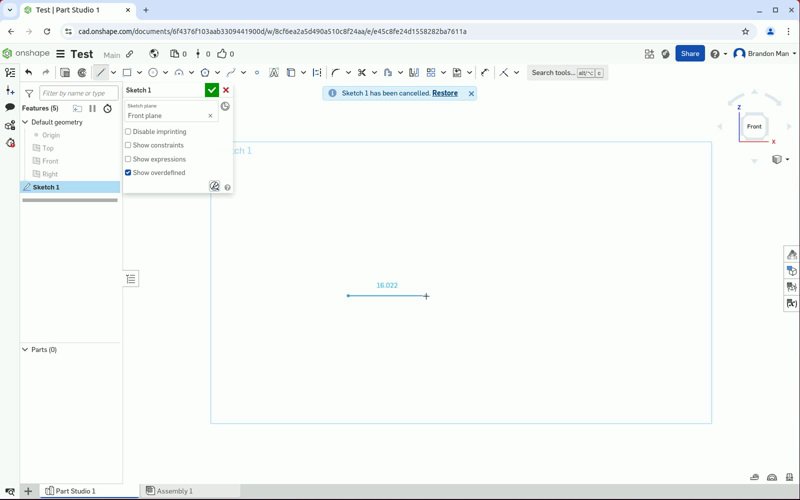
key_down(shift)
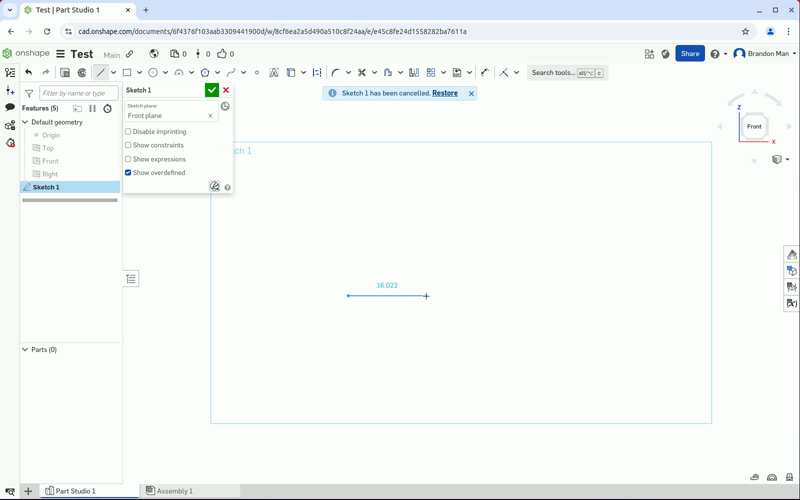
mouse_move(456, 295)
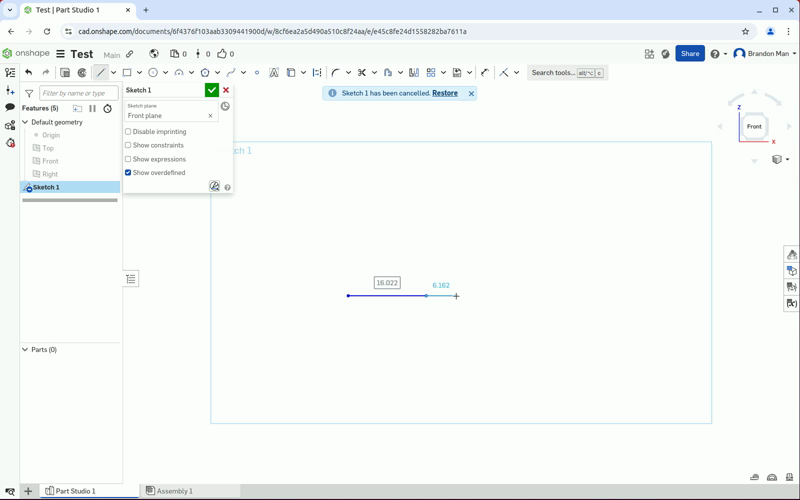
mouse_move(426, 276)
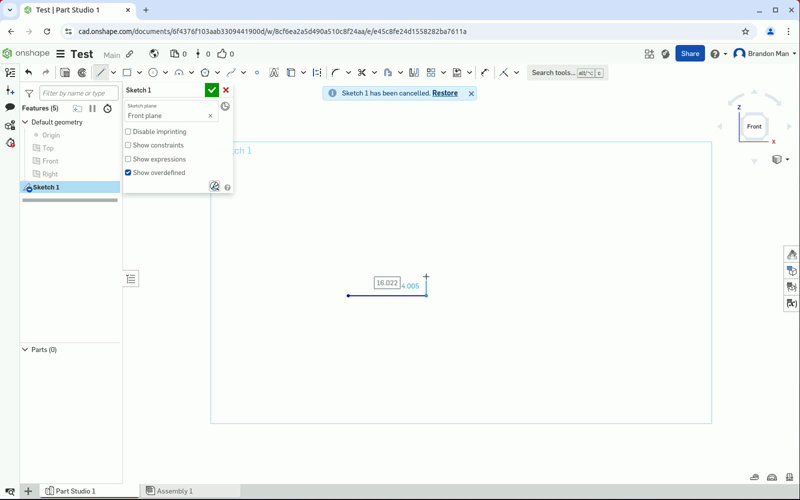
click(426, 276)
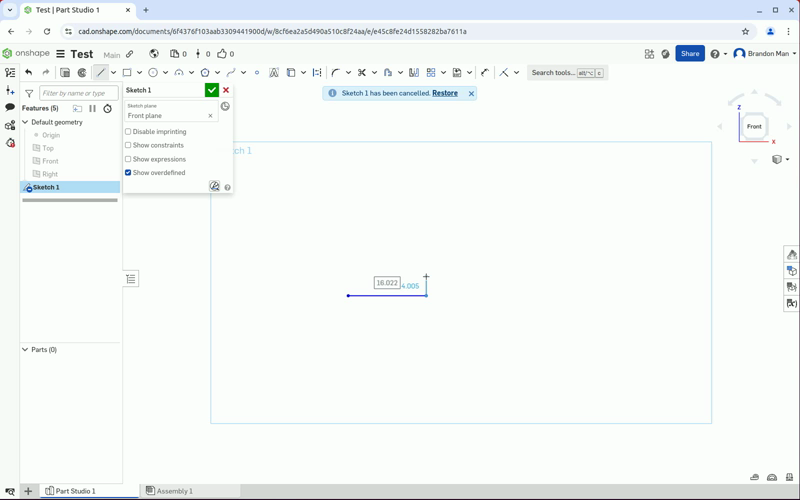
key_up(shift)
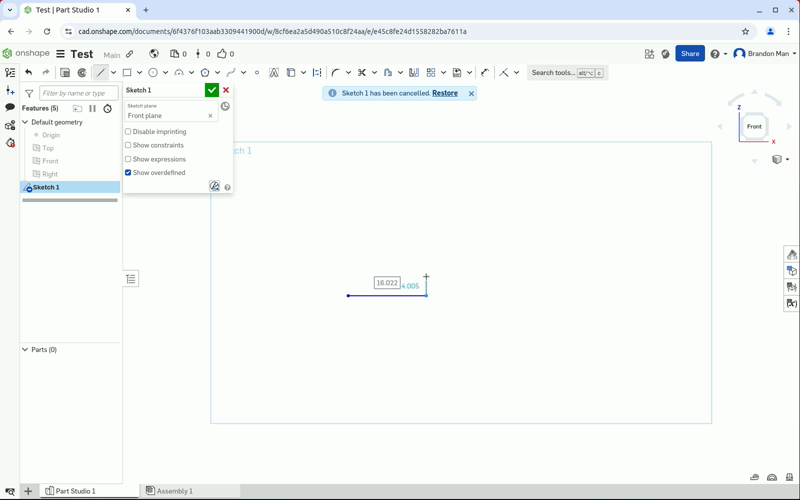
key_down(shift)
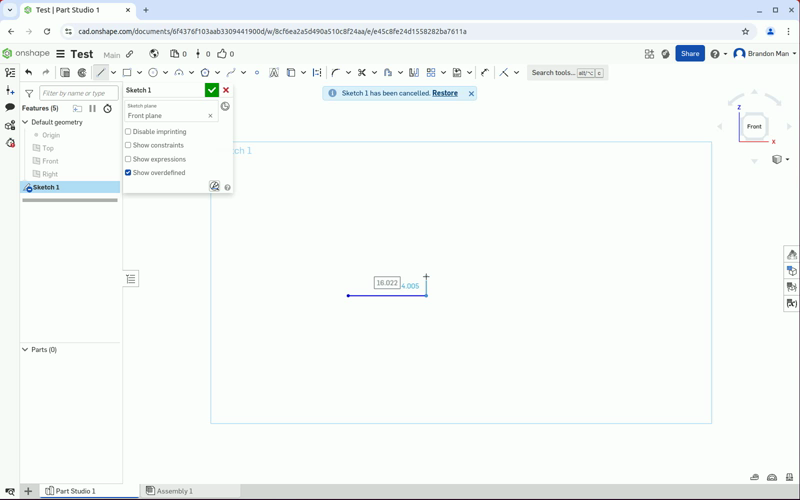
mouse_move(456, 276)
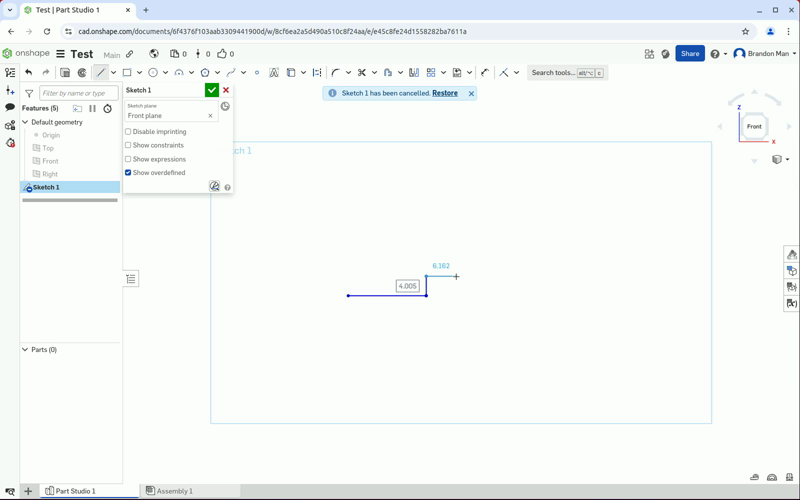
mouse_move(389, 276)
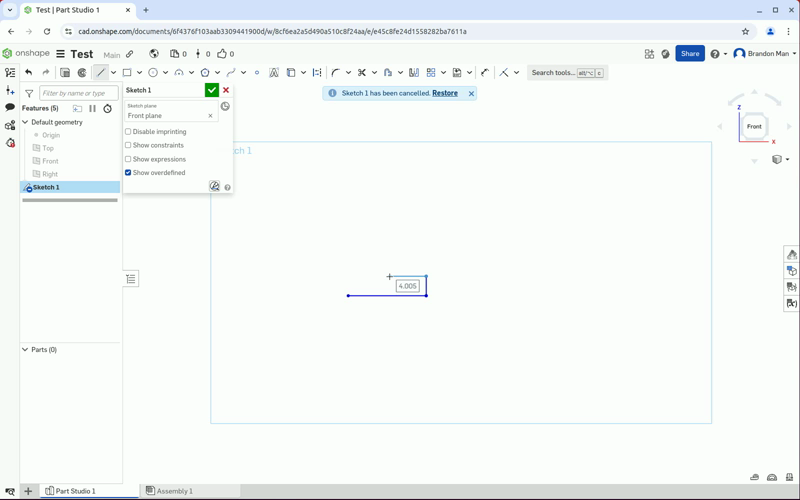
click(389, 276)
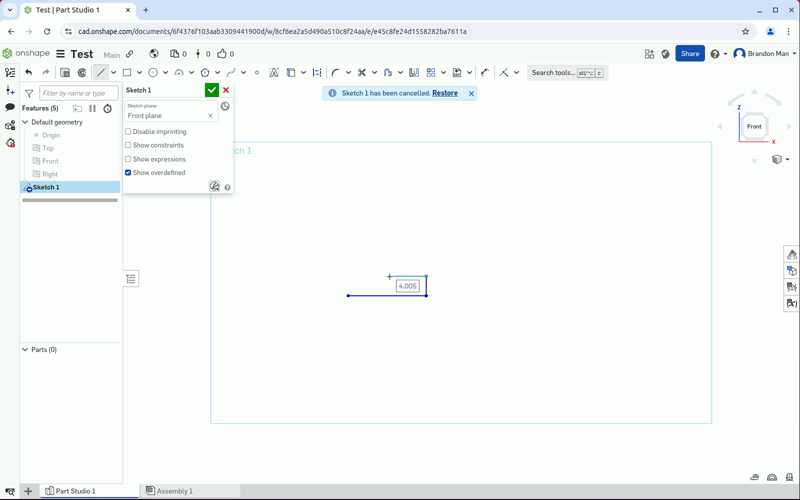
key_up(shift)
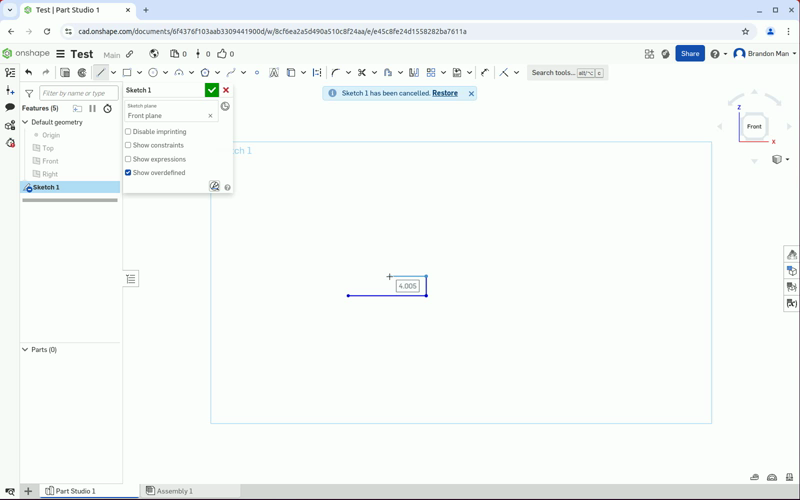
key_down(shift)
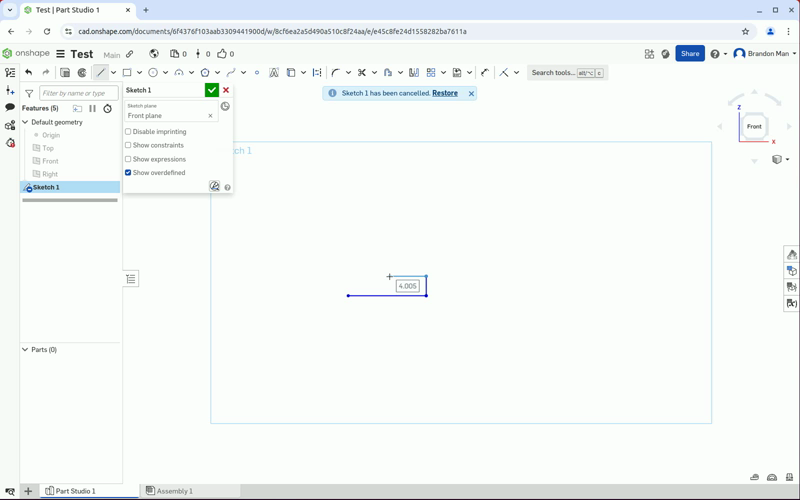
mouse_move(420, 276)
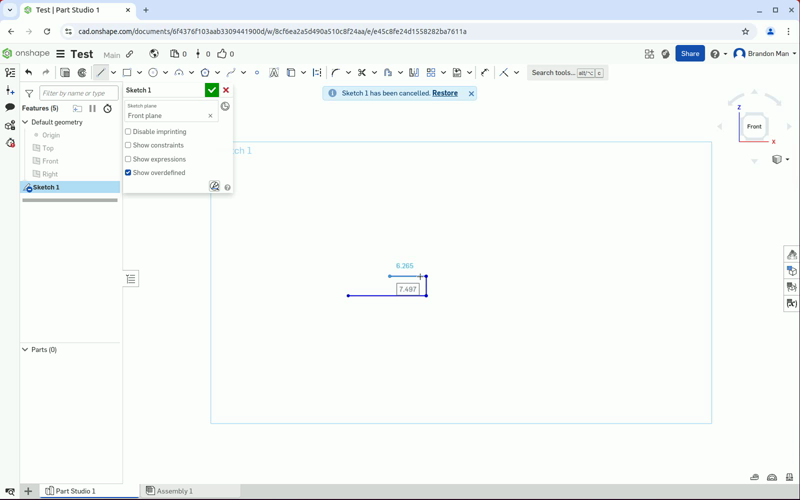
mouse_move(387, 269)
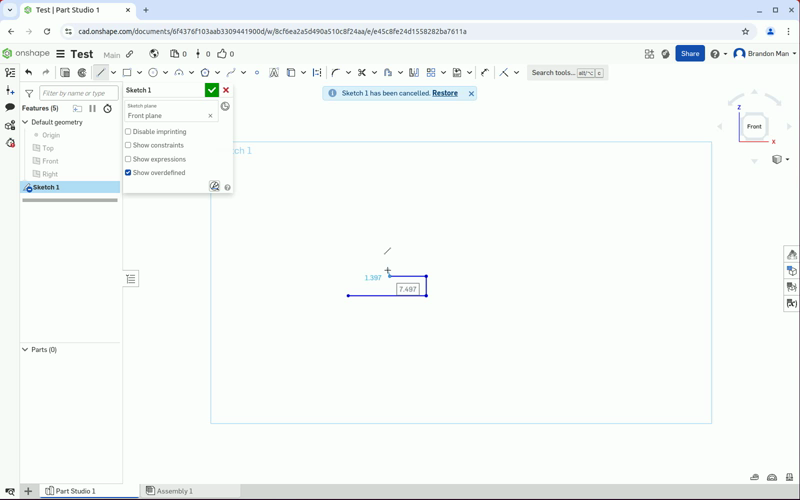
scroll(6)
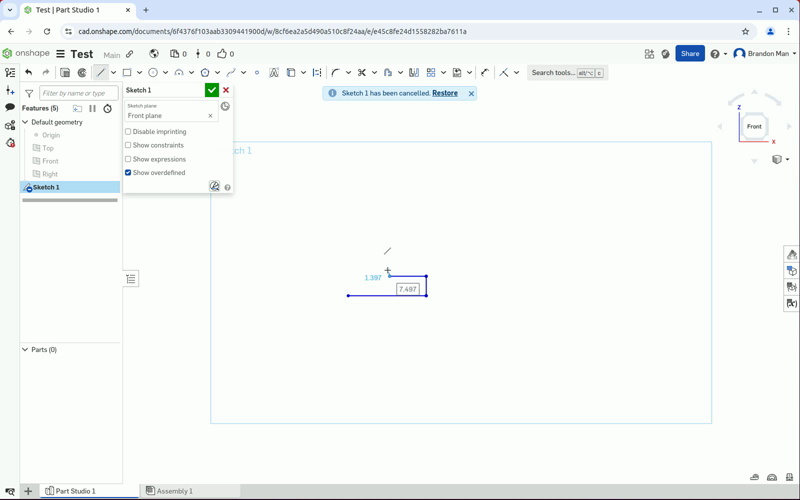
scroll(6)
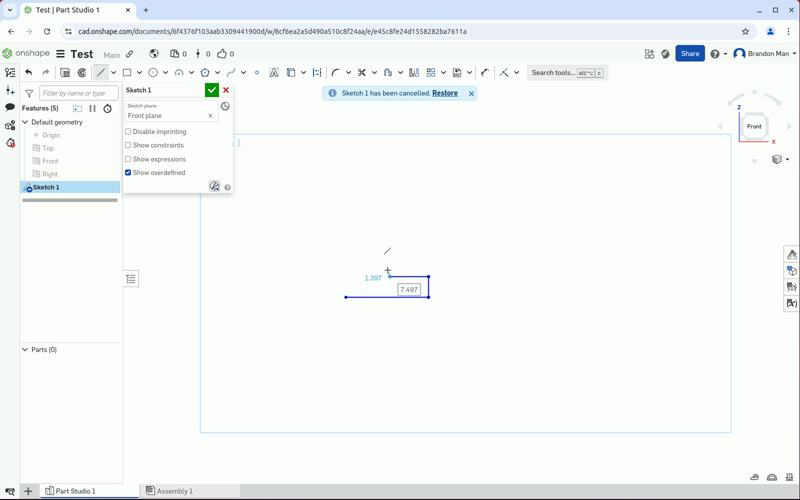
scroll(6)
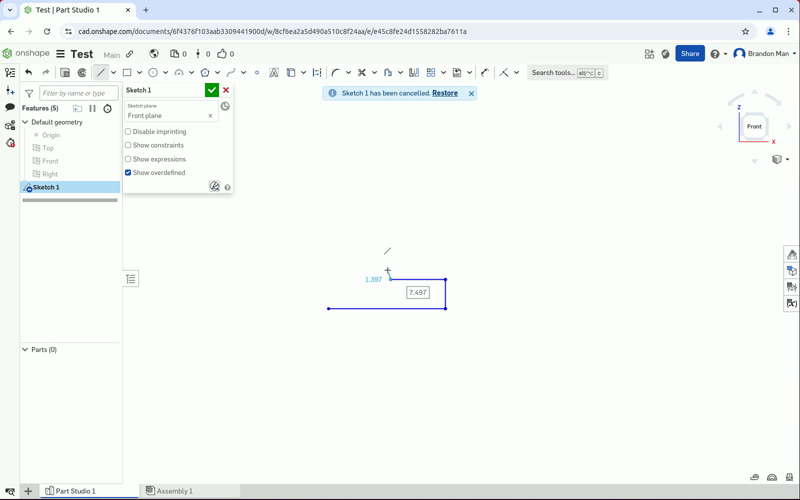
scroll(6)
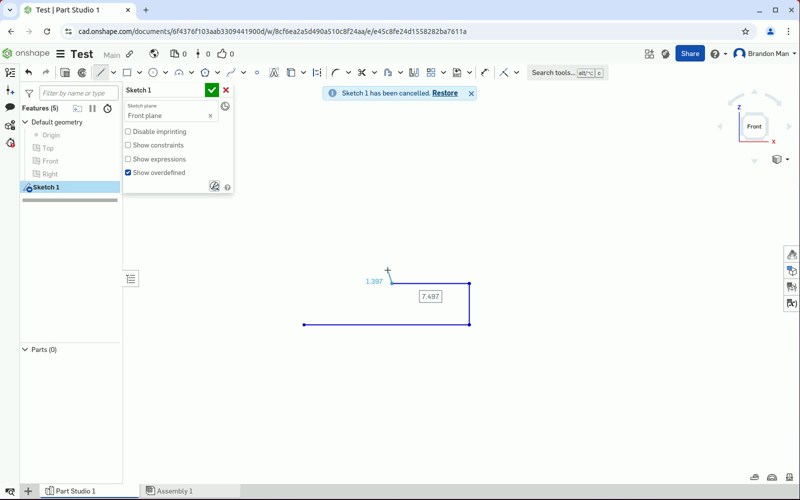
scroll(6)
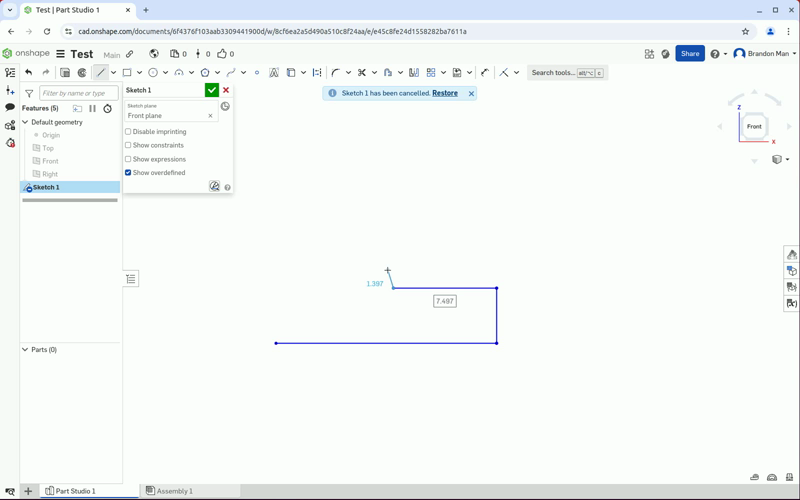
scroll(6)
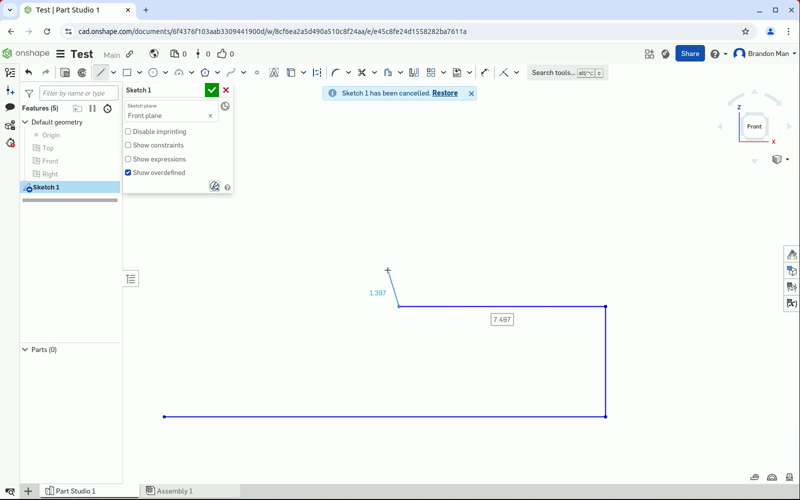
scroll(6)
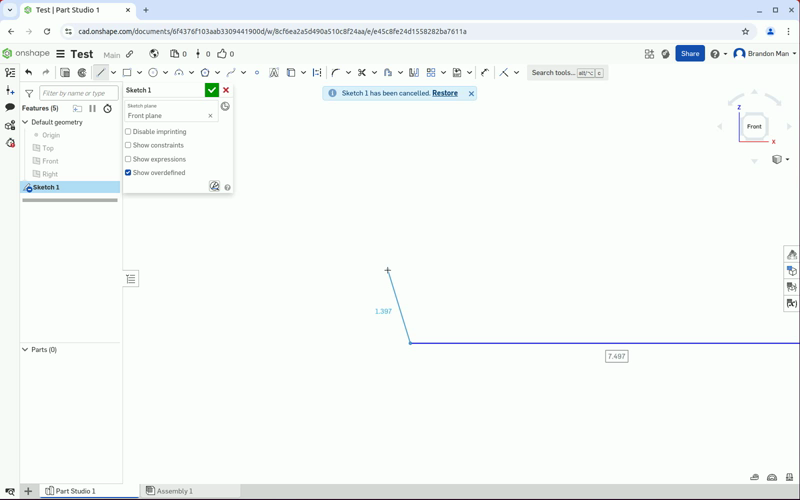
click(387, 269)
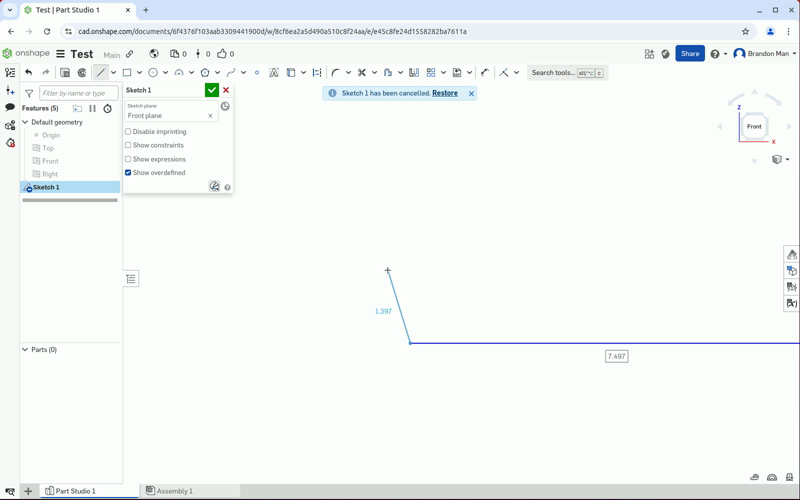
scroll(-6)
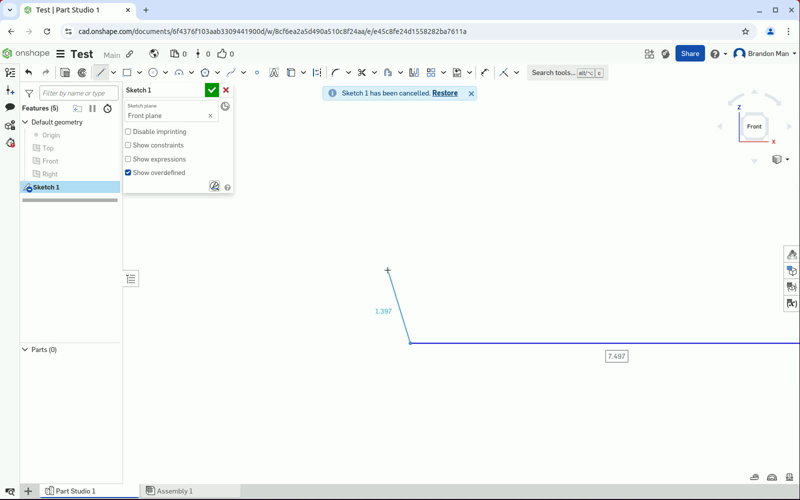
scroll(-6)
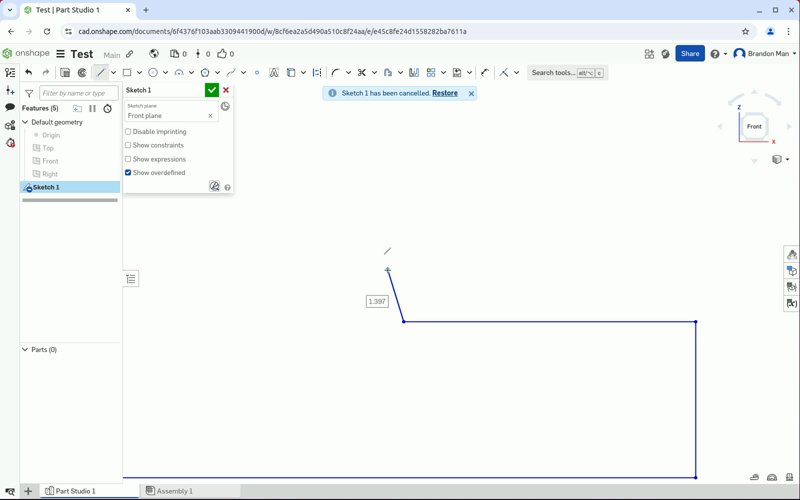
scroll(-6)
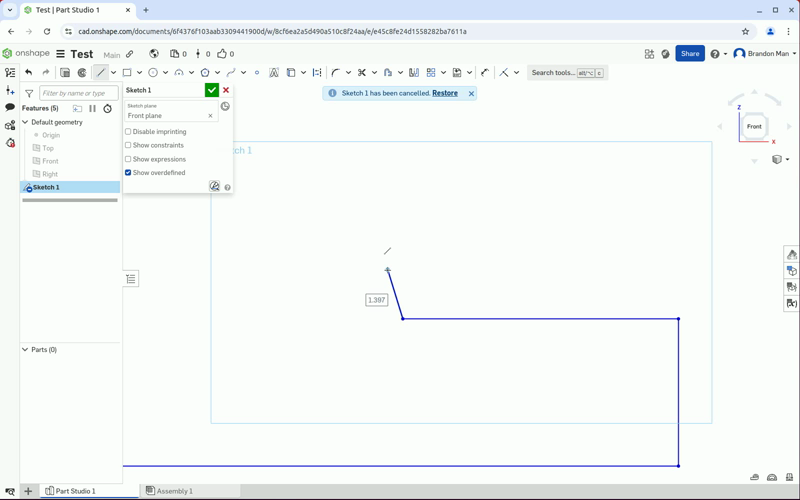
scroll(-6)
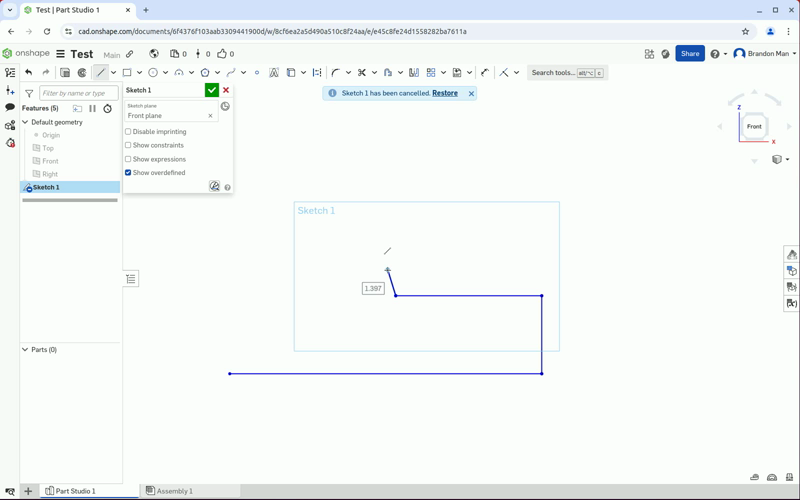
scroll(-6)
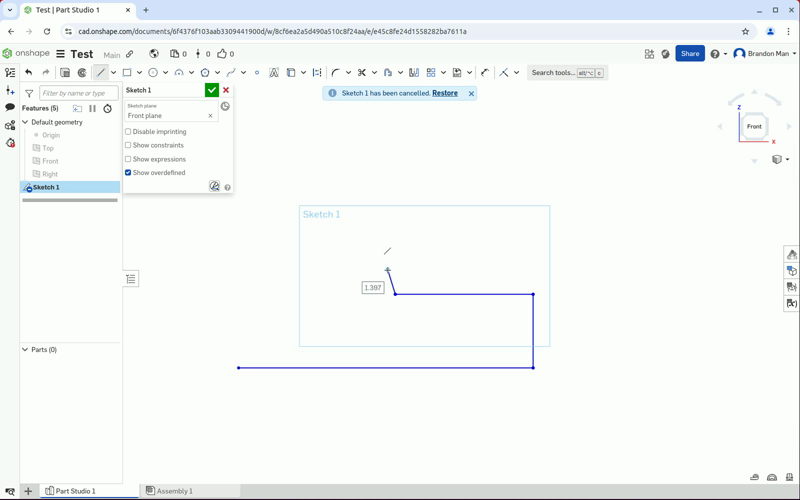
scroll(-6)
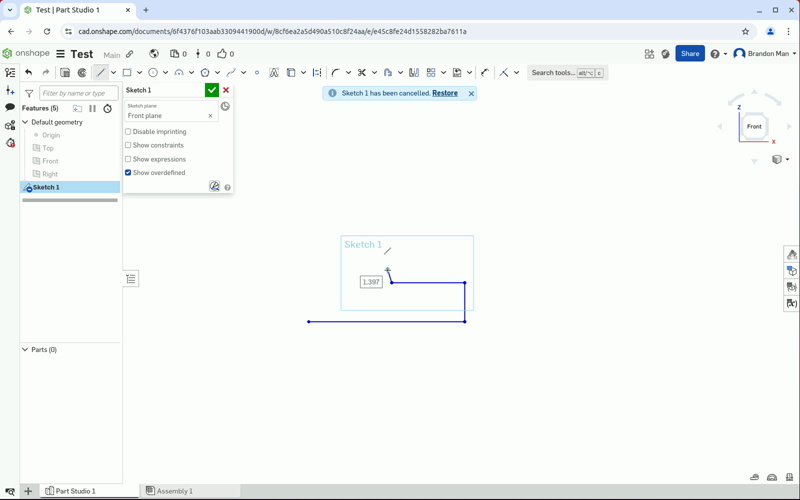
scroll(-6)
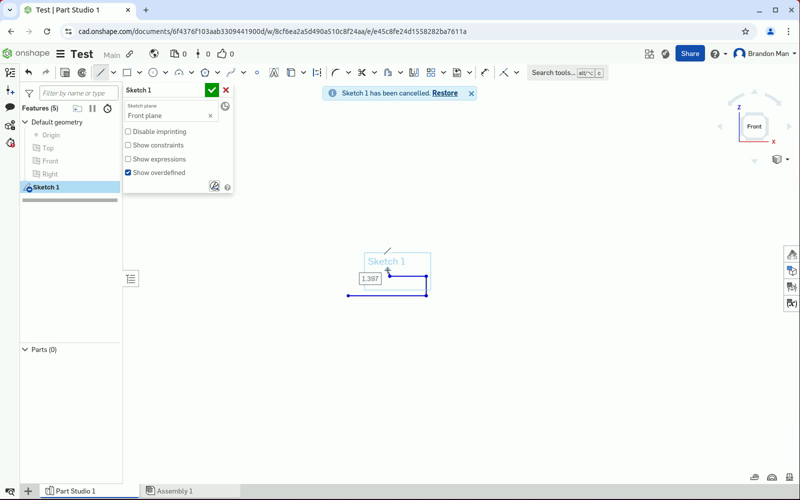
key_up(shift)
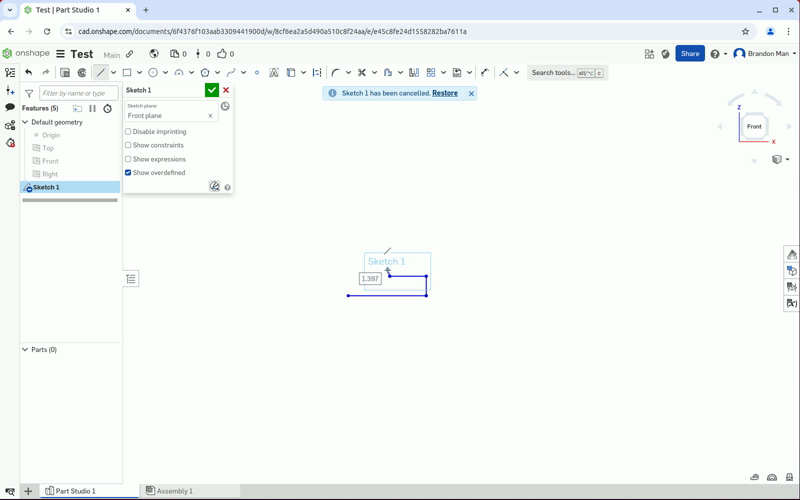
key_down(shift)
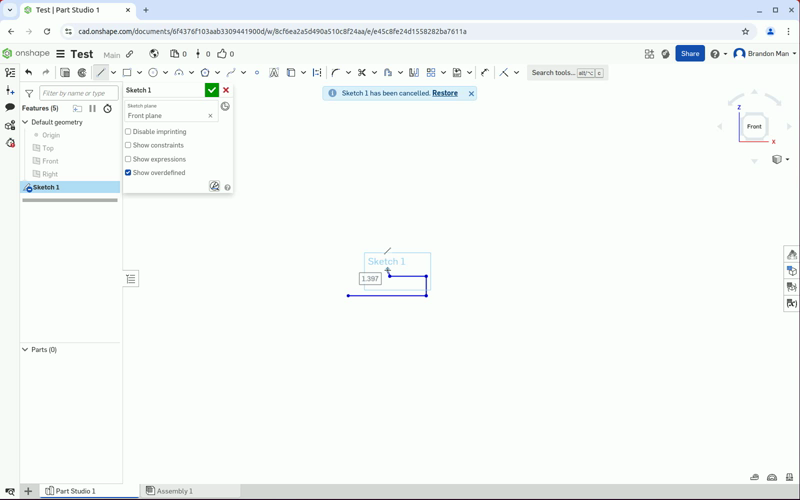
mouse_move(417, 269)
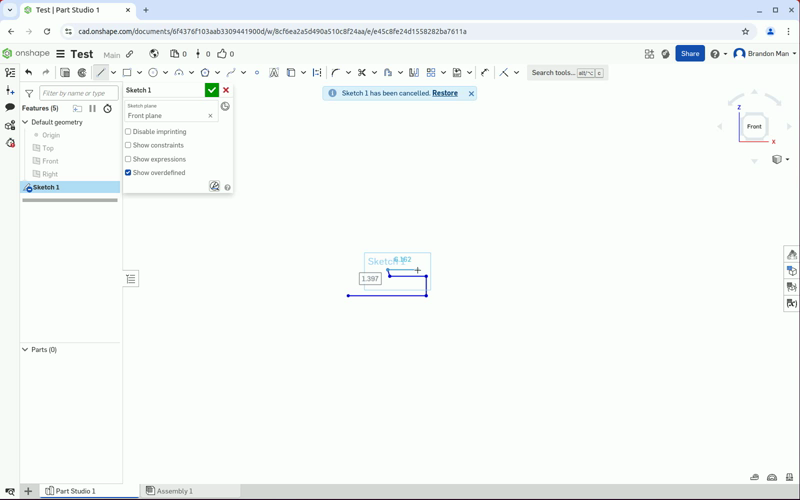
mouse_move(374, 269)
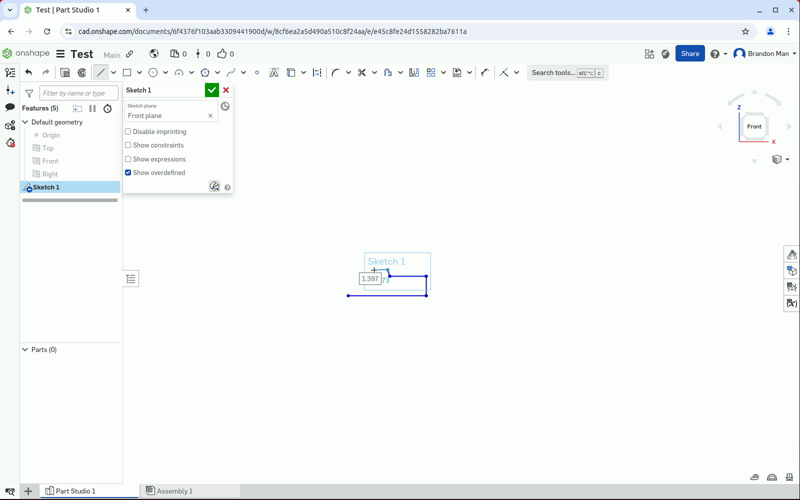
click(374, 269)
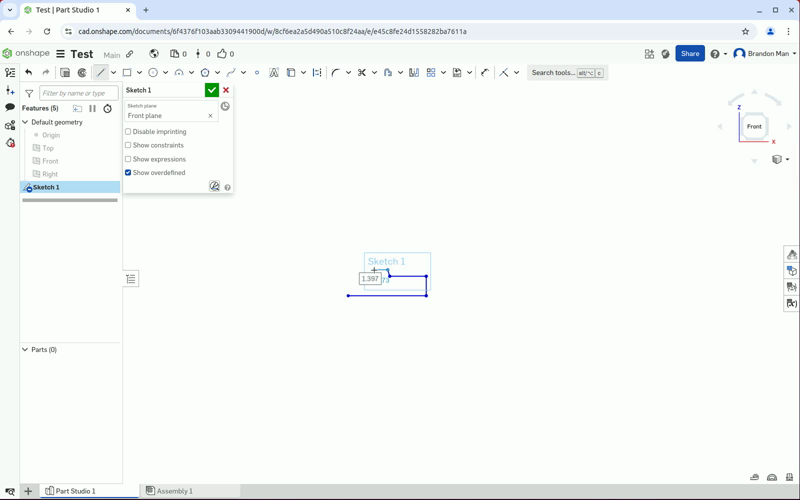
key_up(shift)
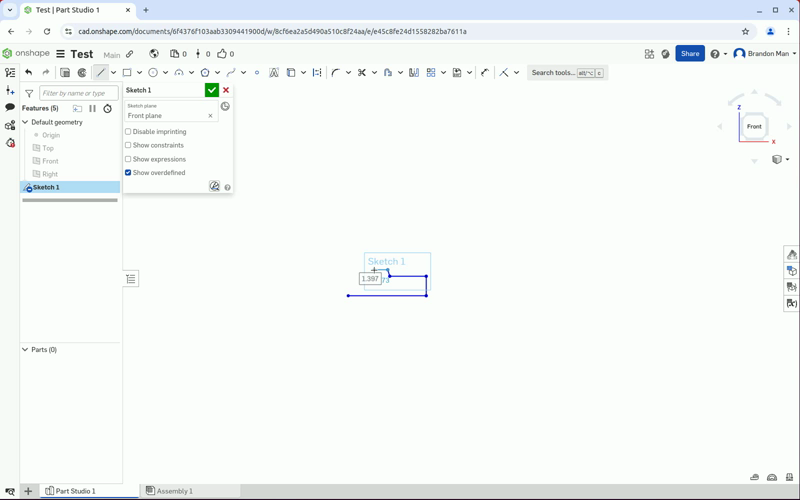
key_down(shift)
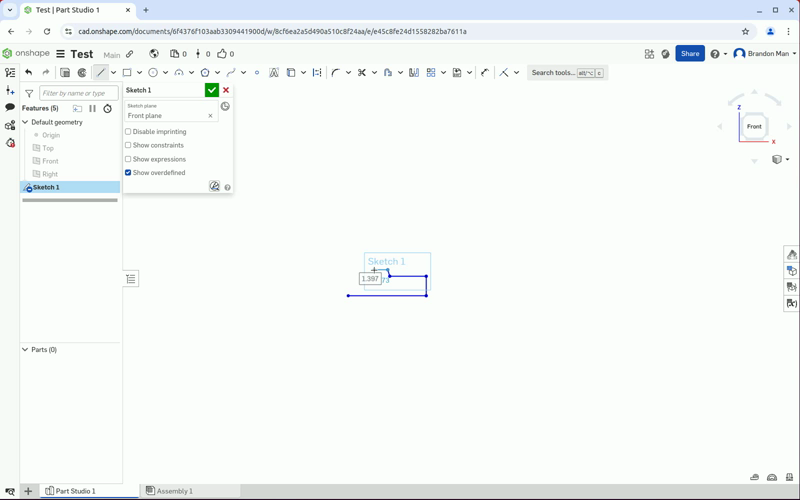
mouse_move(404, 269)
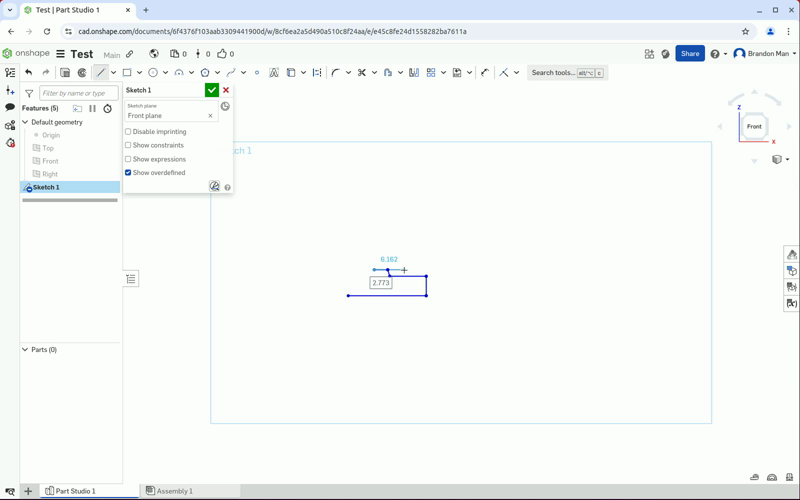
mouse_move(374, 276)
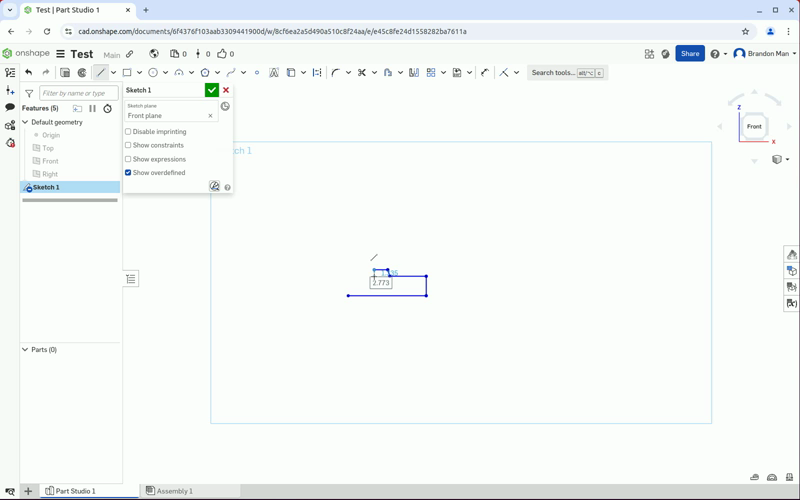
scroll(6)
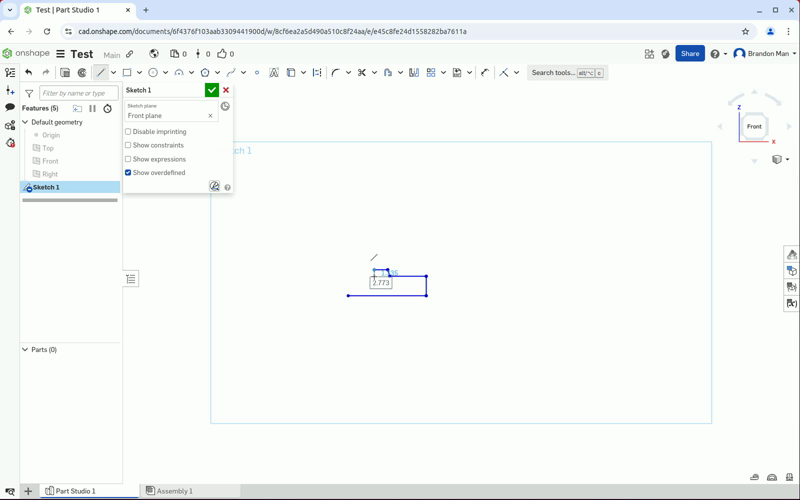
scroll(6)
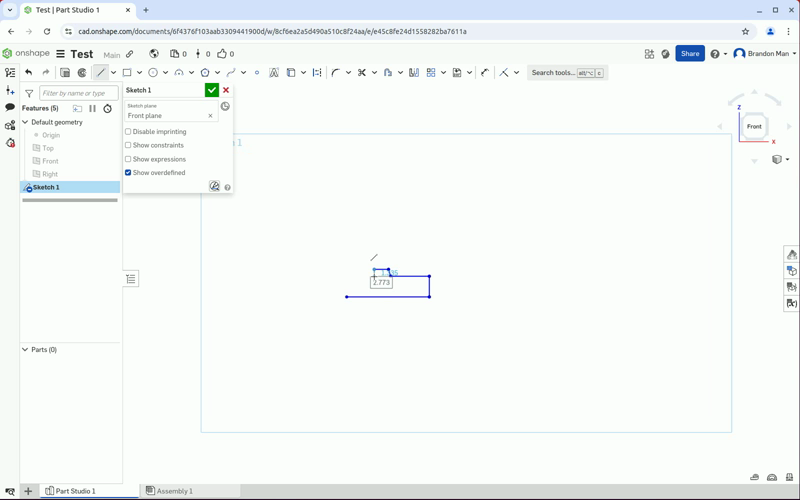
scroll(6)
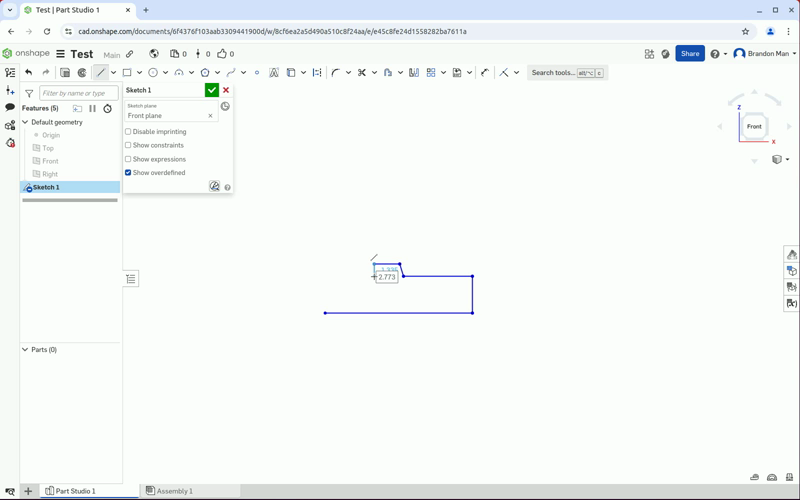
scroll(6)
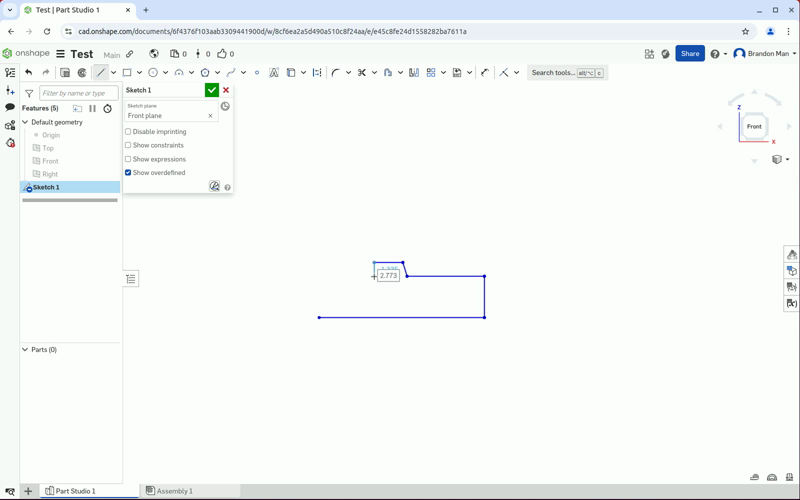
scroll(6)
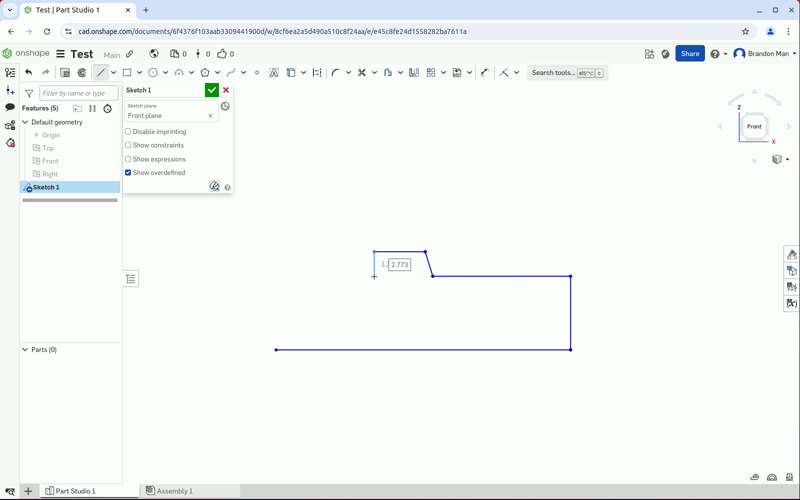
scroll(6)
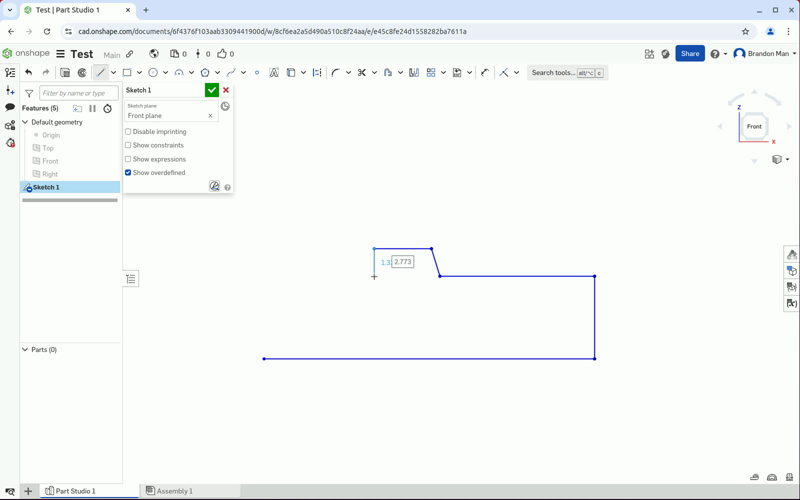
scroll(6)
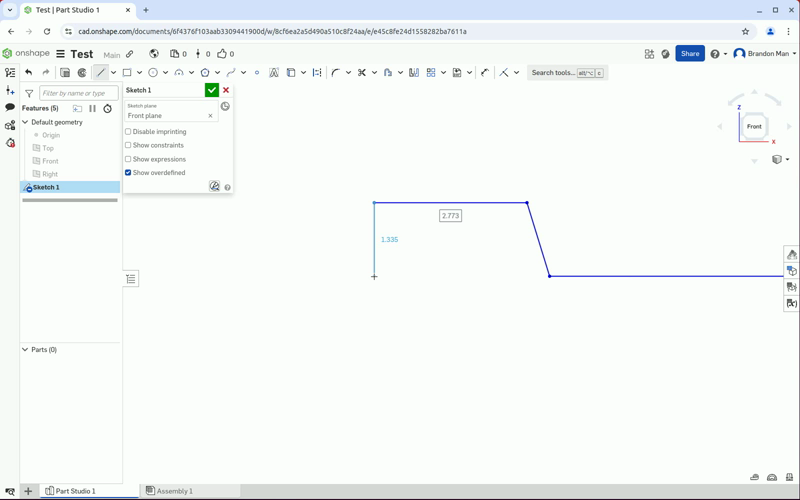
click(374, 276)
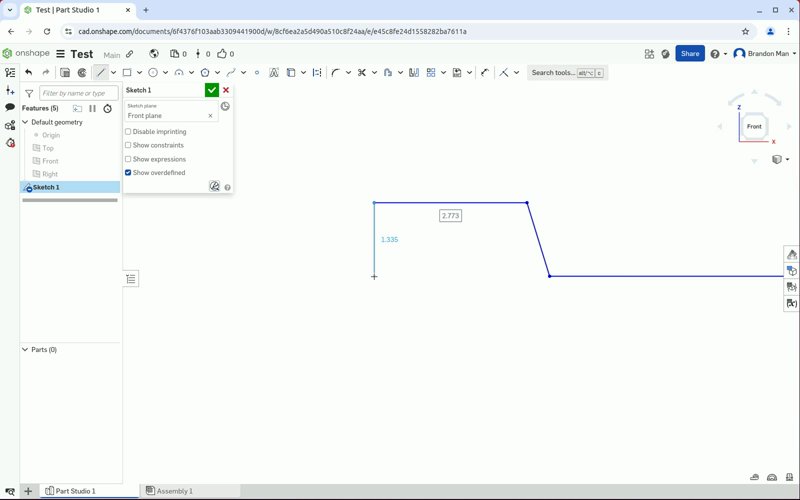
scroll(-6)
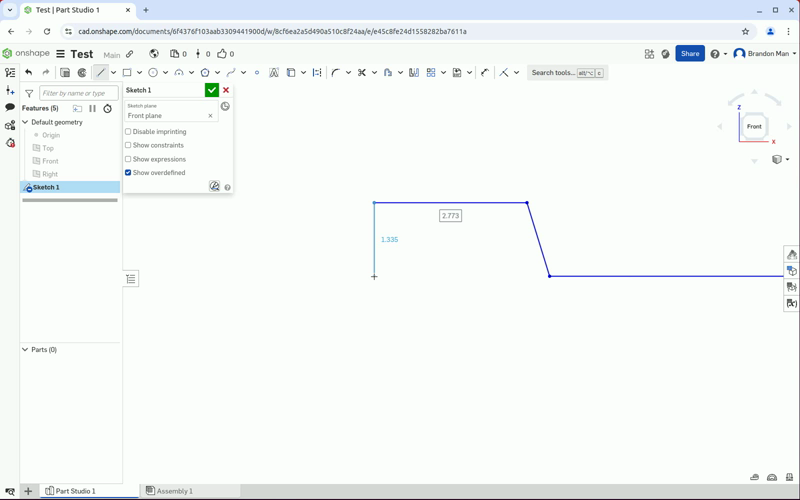
scroll(-6)
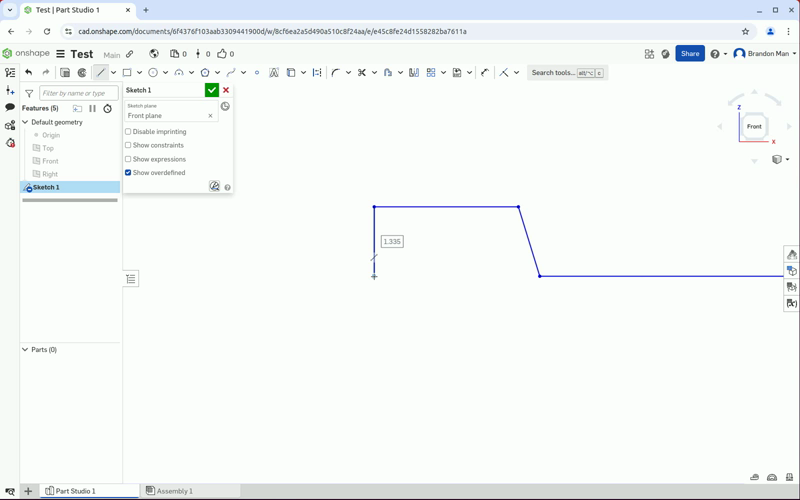
scroll(-6)
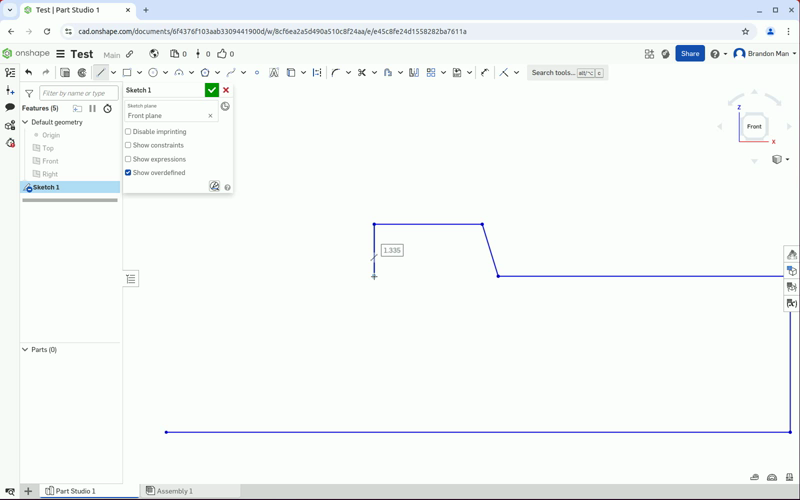
scroll(-6)
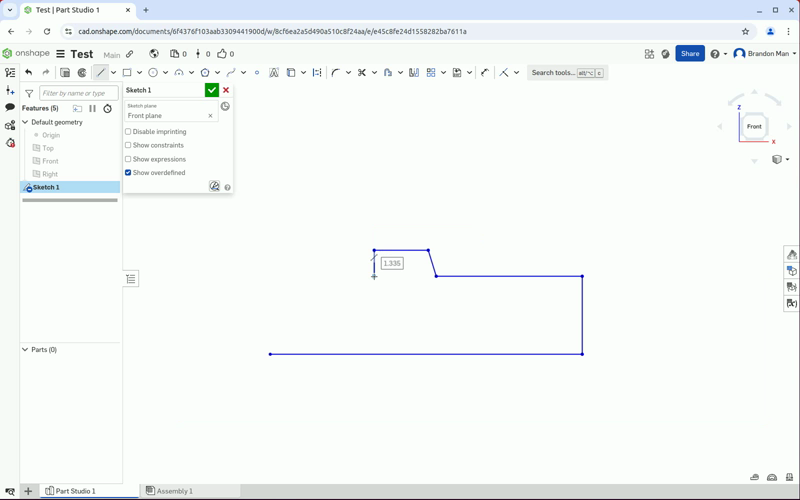
scroll(-6)
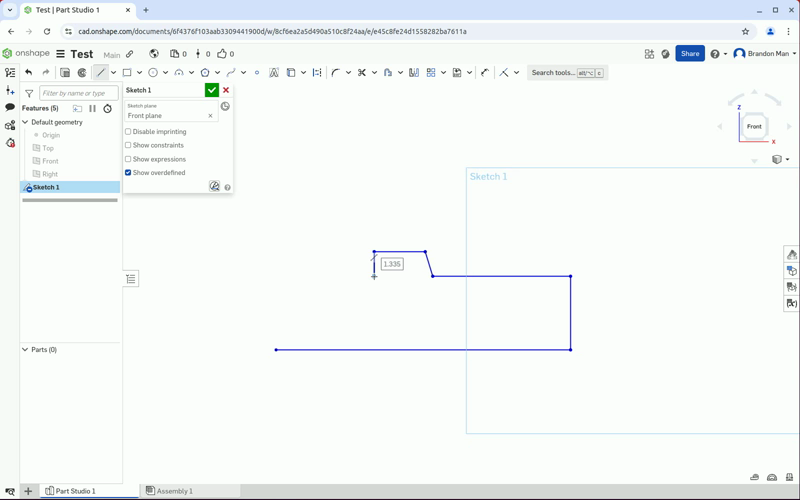
scroll(-6)
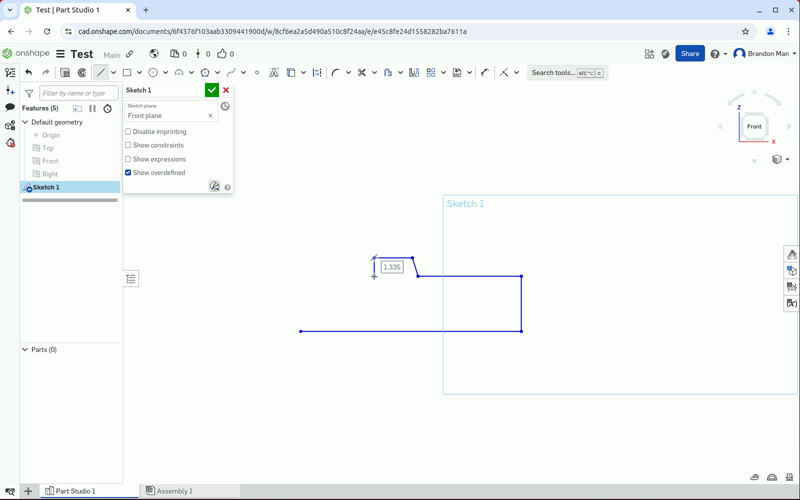
scroll(-6)
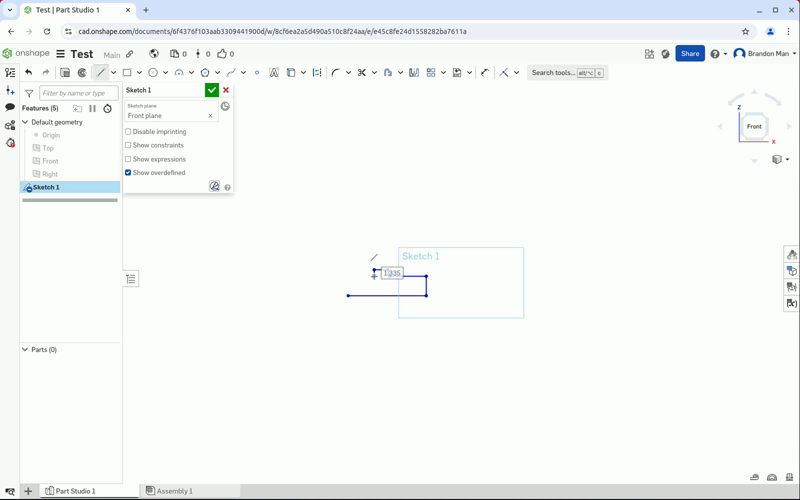
key_up(shift)
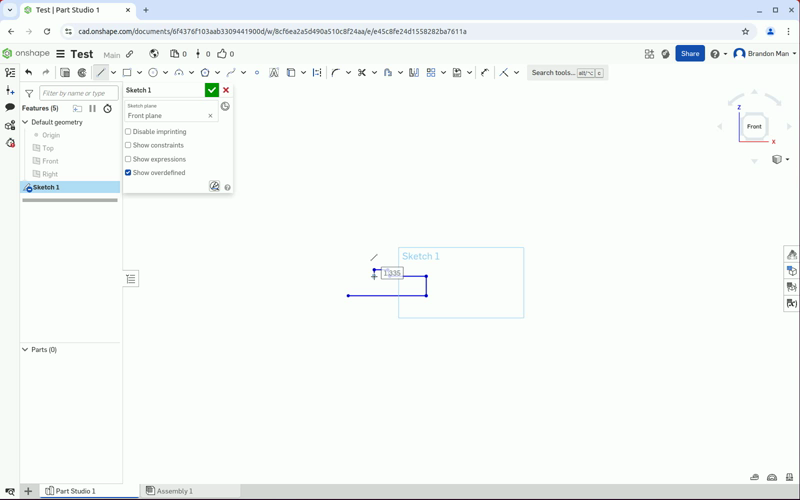
key_down(shift)
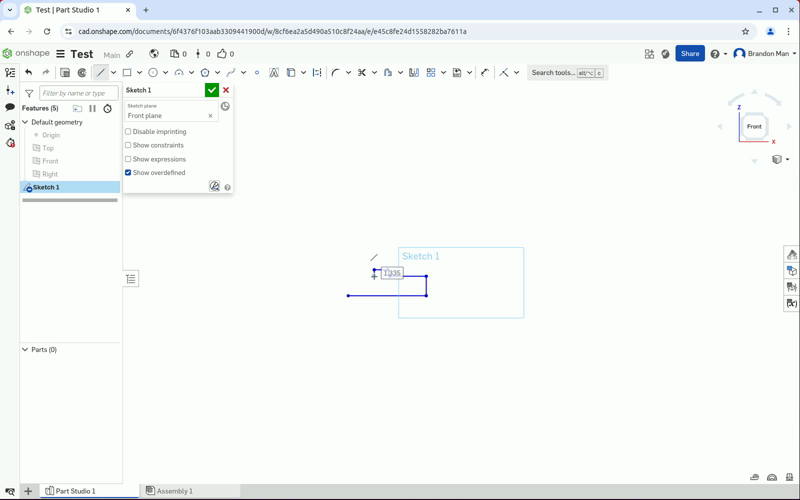
mouse_move(404, 276)
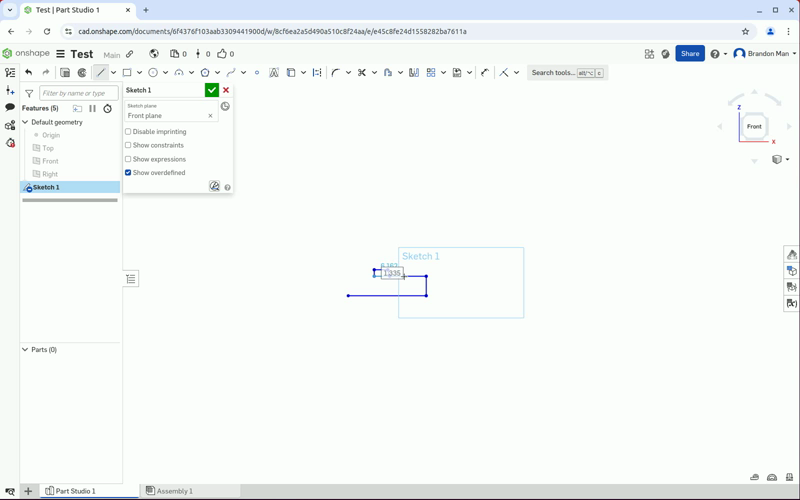
mouse_move(380, 276)
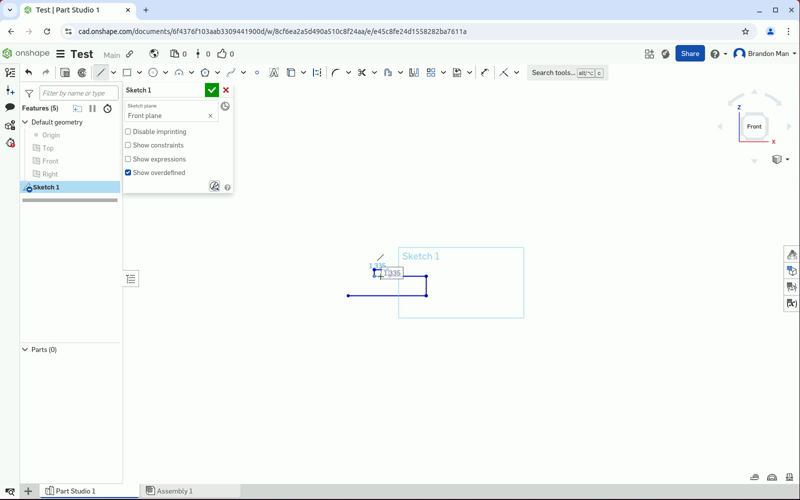
scroll(6)
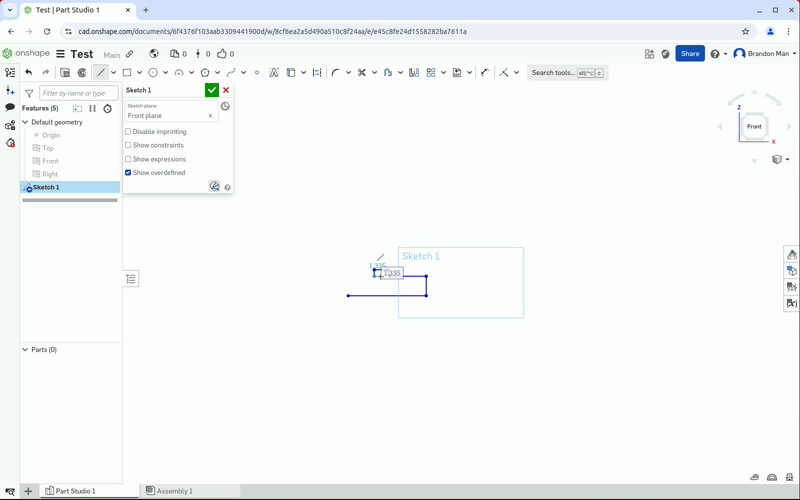
scroll(6)
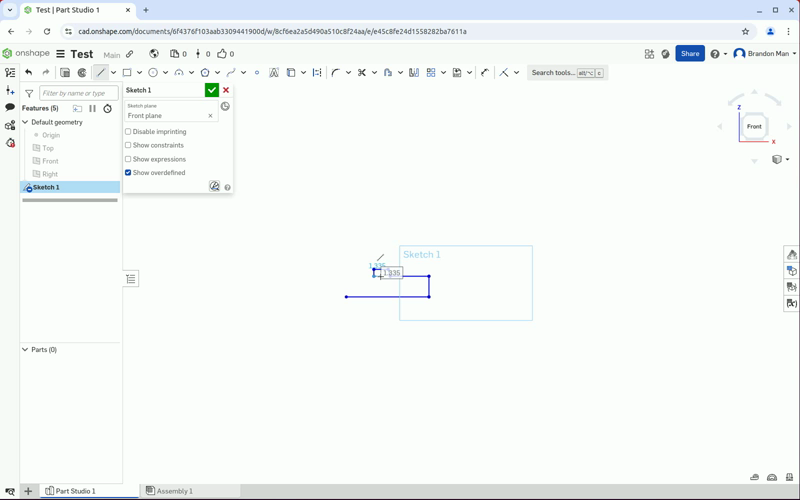
scroll(6)
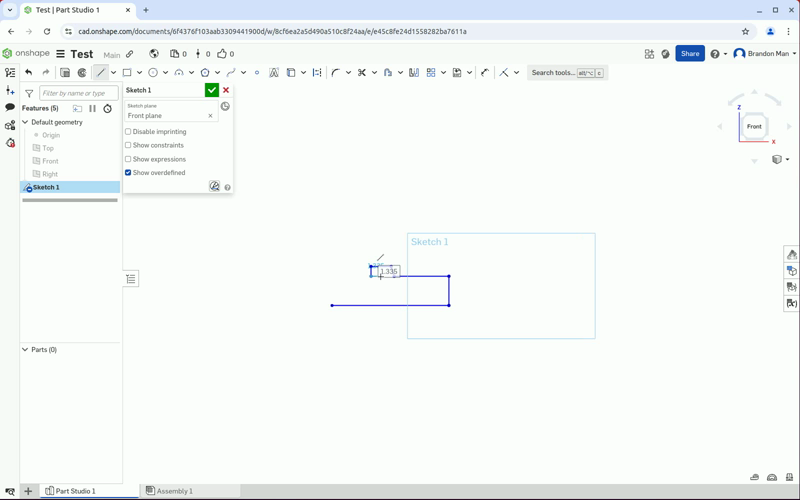
scroll(6)
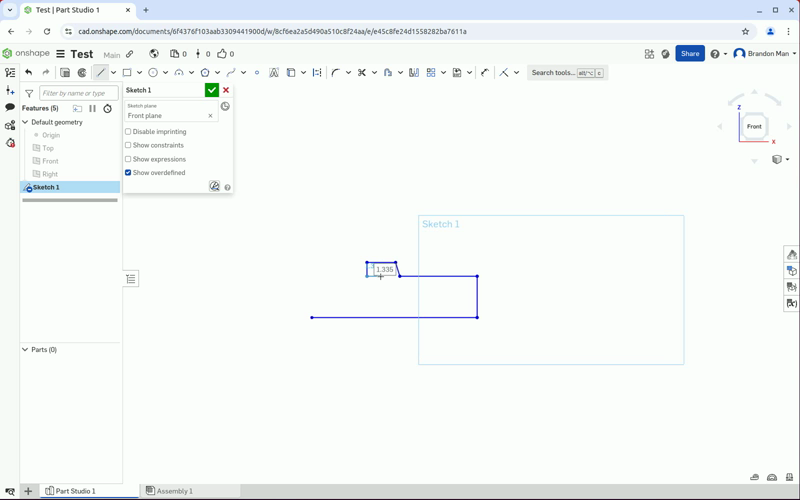
scroll(6)
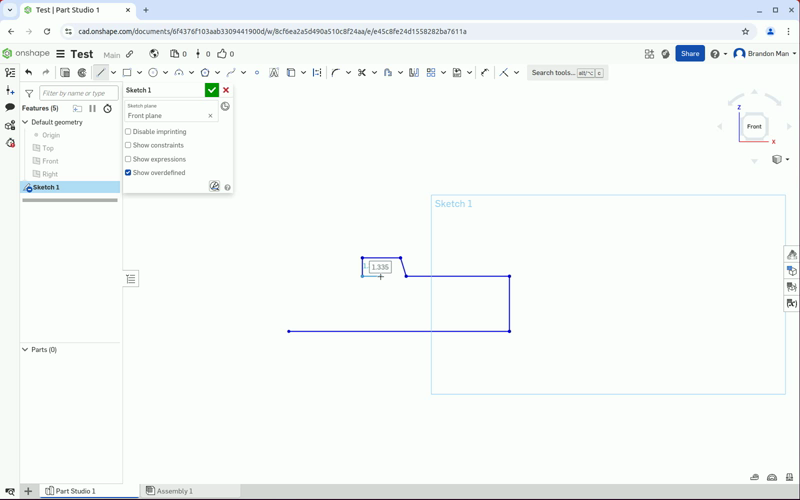
scroll(6)
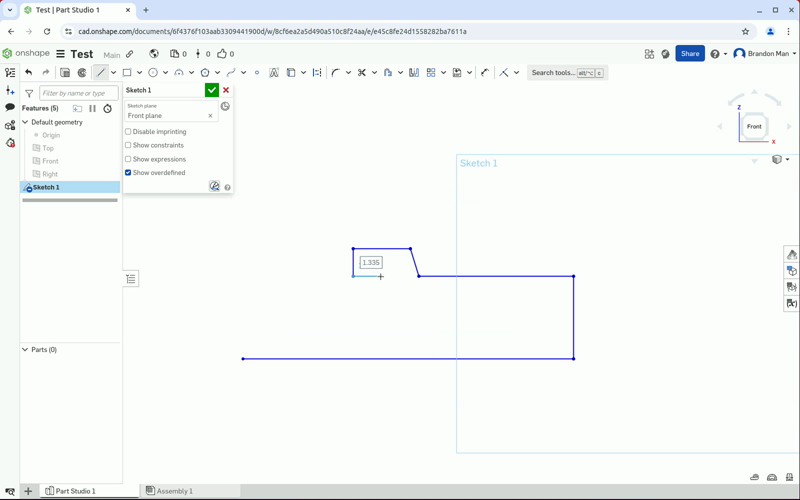
scroll(6)
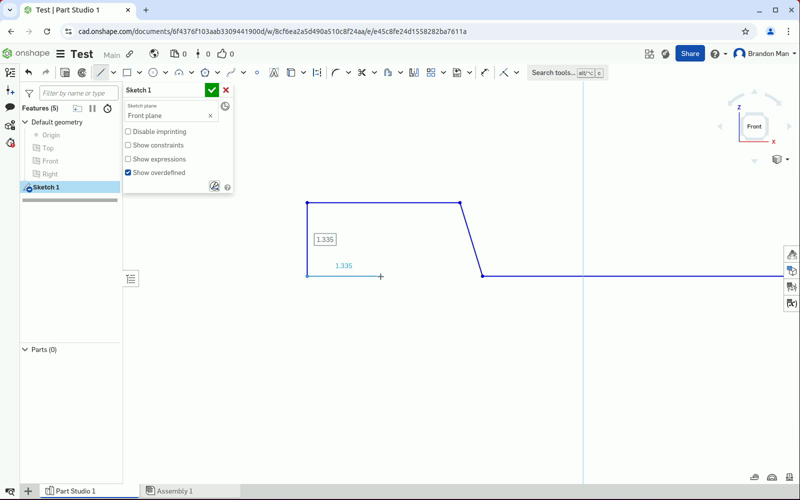
click(380, 276)
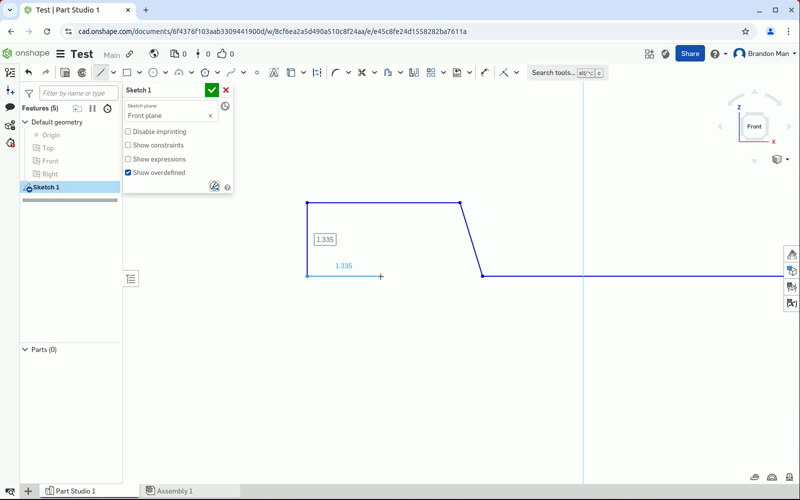
scroll(-6)
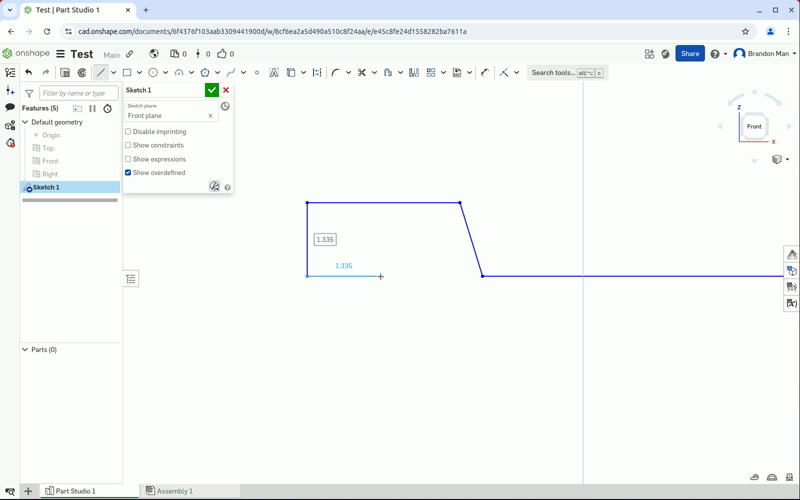
scroll(-6)
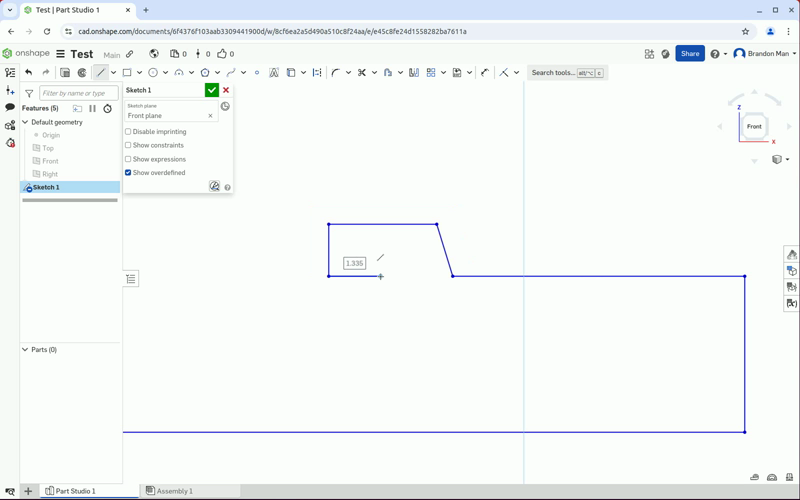
scroll(-6)
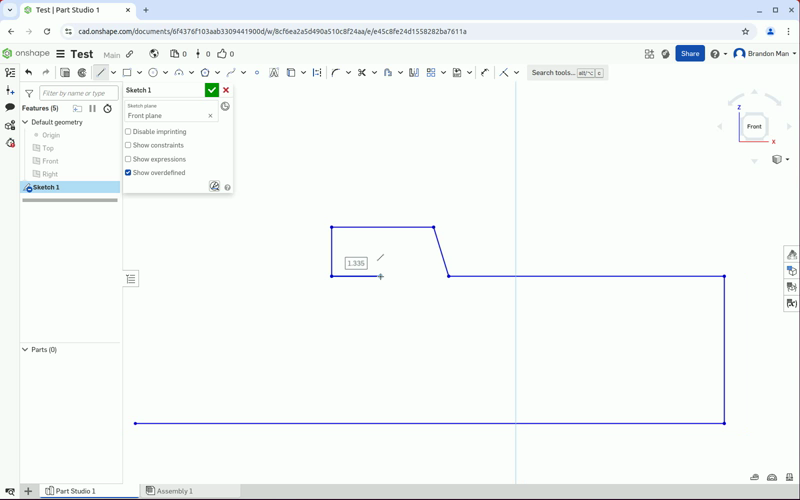
scroll(-6)
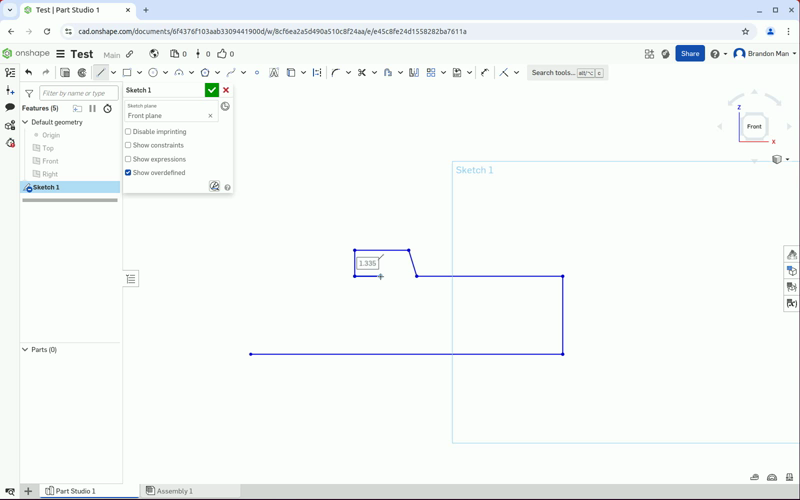
scroll(-6)
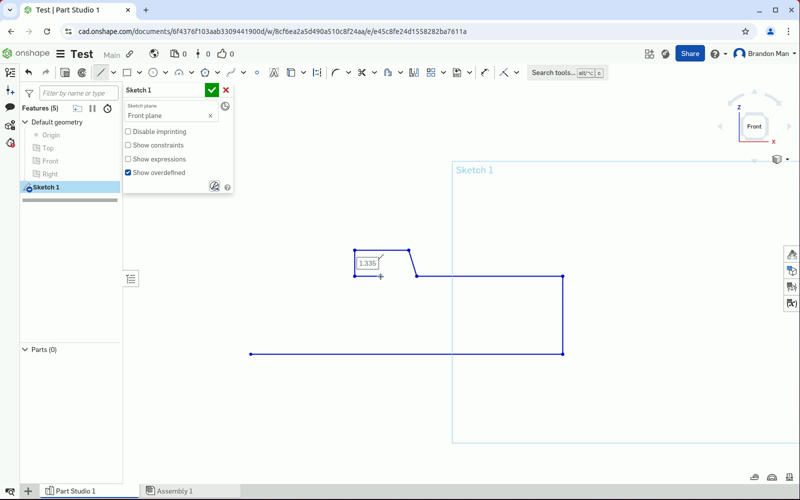
scroll(-6)
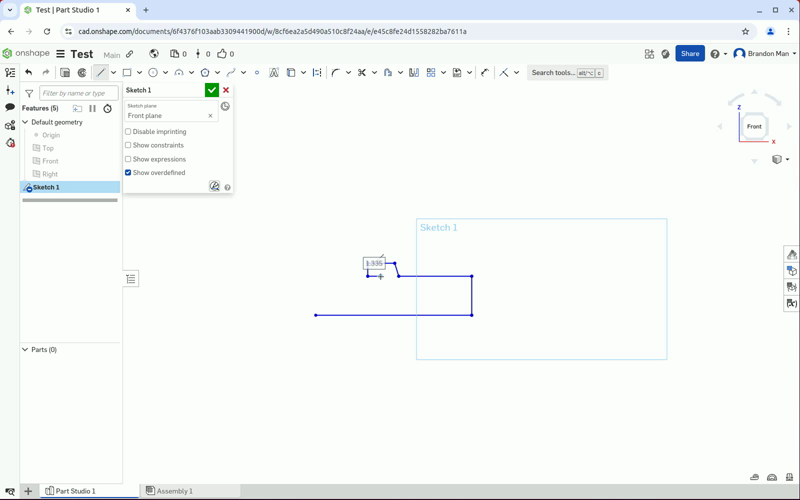
scroll(-6)
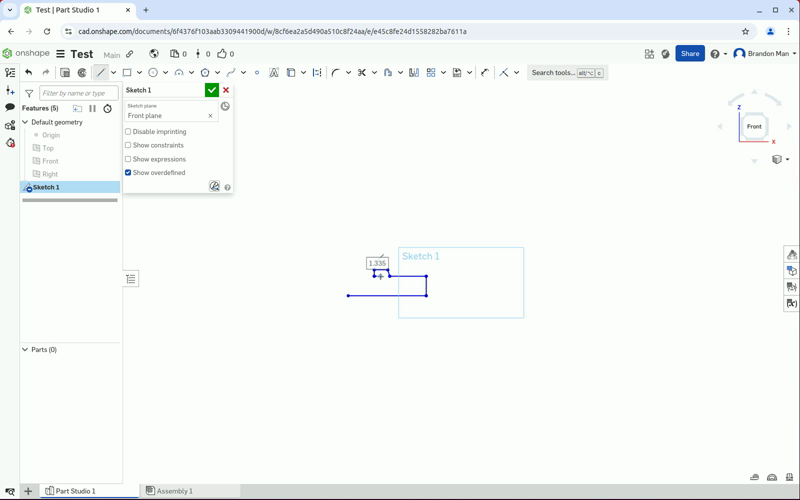
key_up(shift)
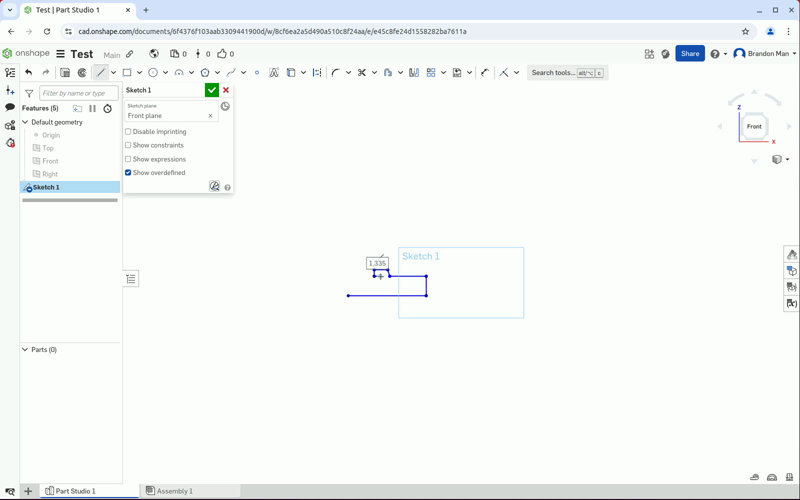
key_down(shift)
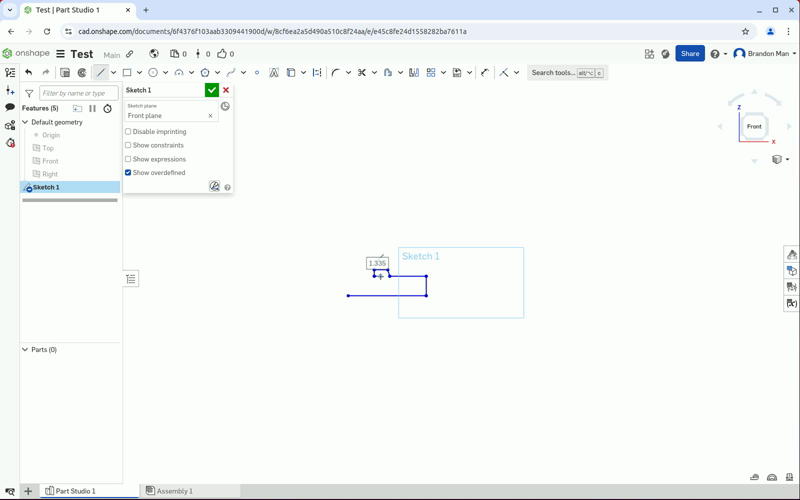
mouse_move(410, 276)
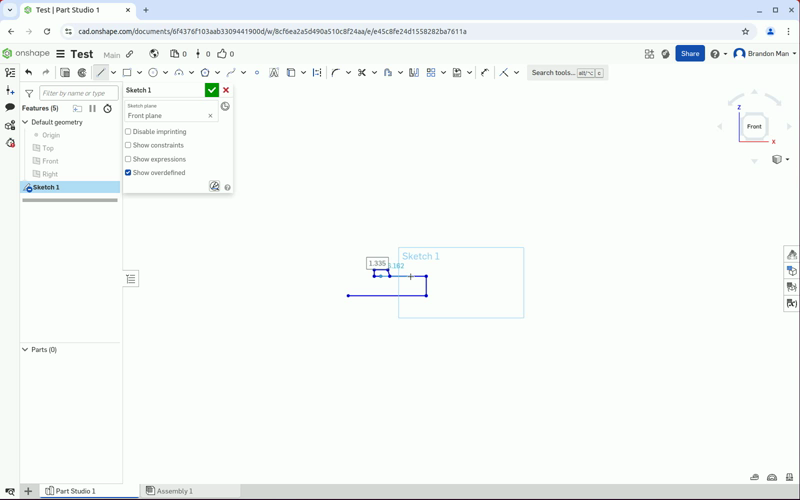
mouse_move(380, 282)
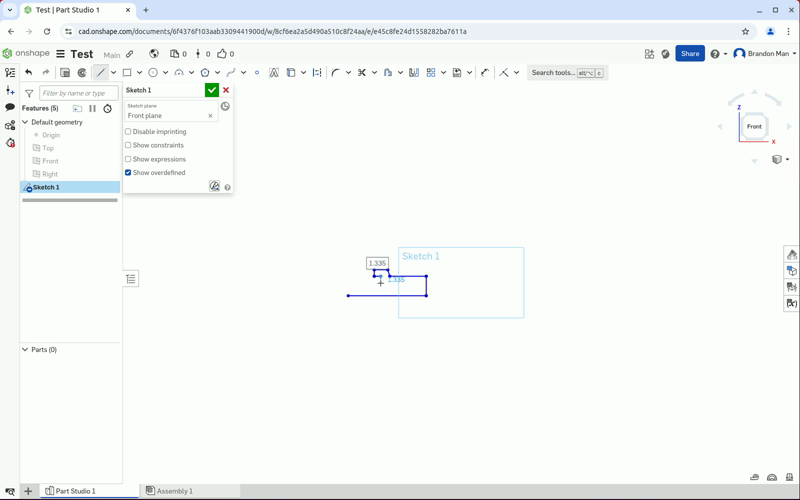
scroll(6)
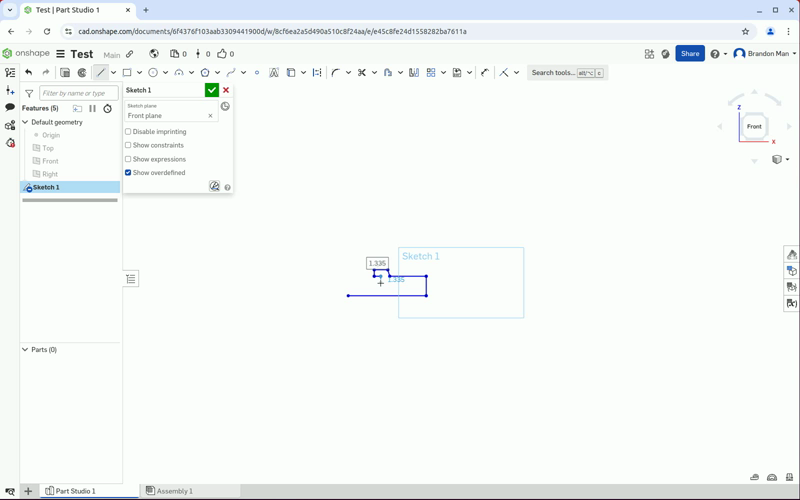
scroll(6)
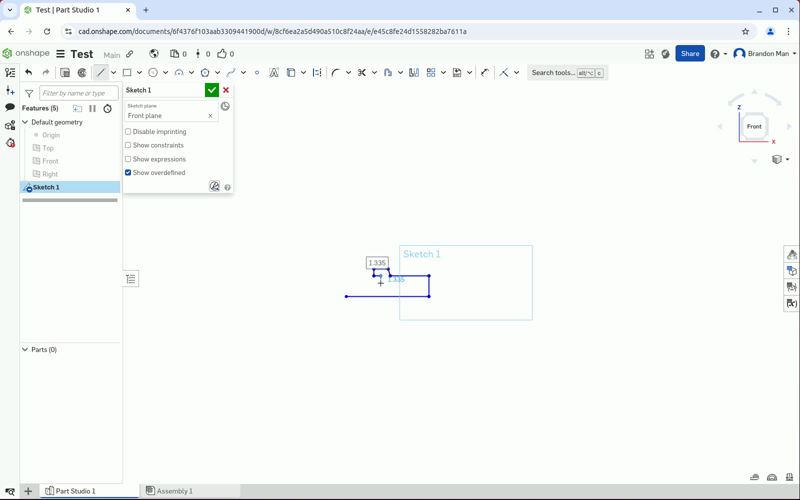
scroll(6)
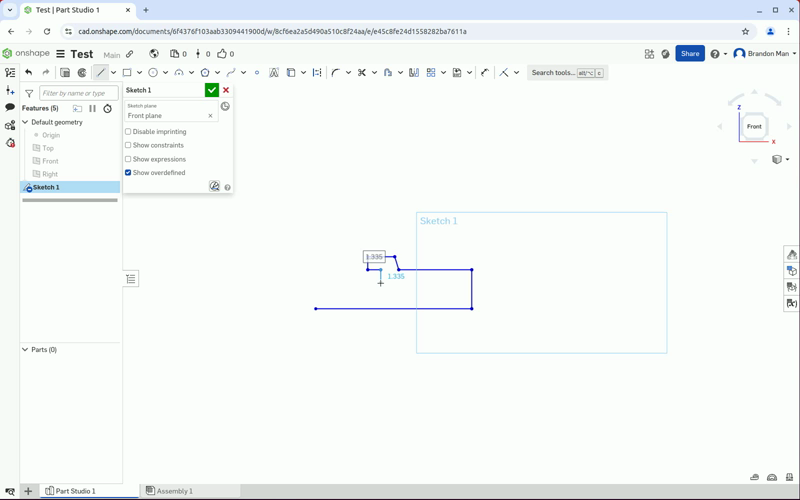
scroll(6)
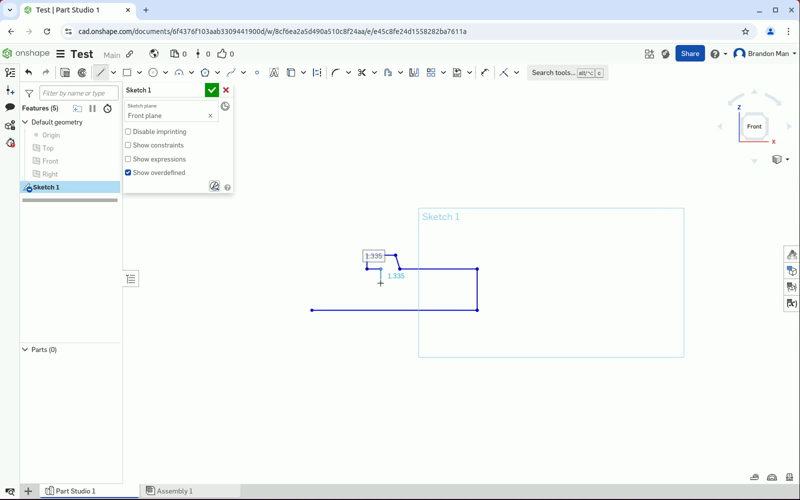
scroll(6)
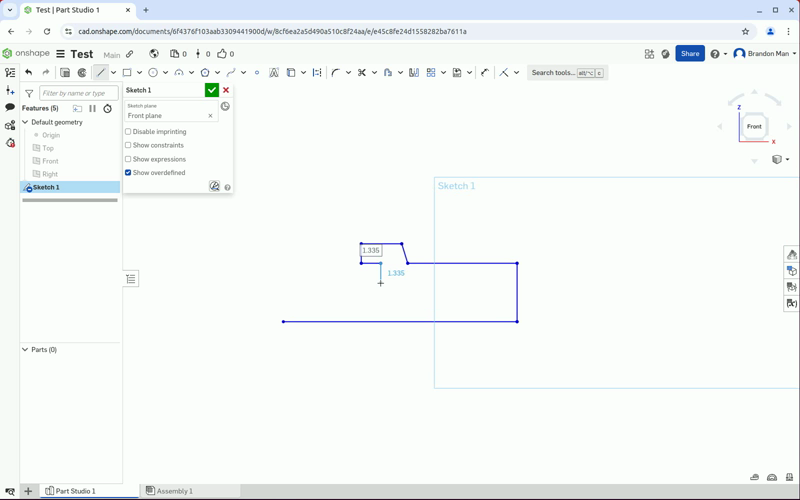
scroll(6)
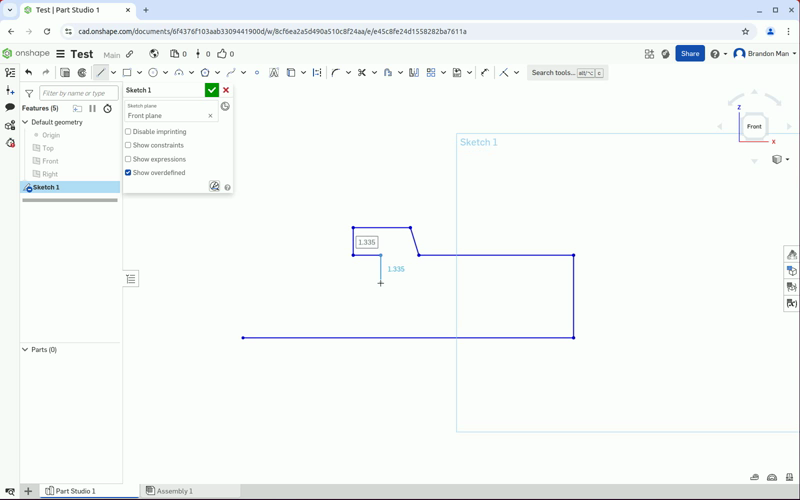
scroll(6)
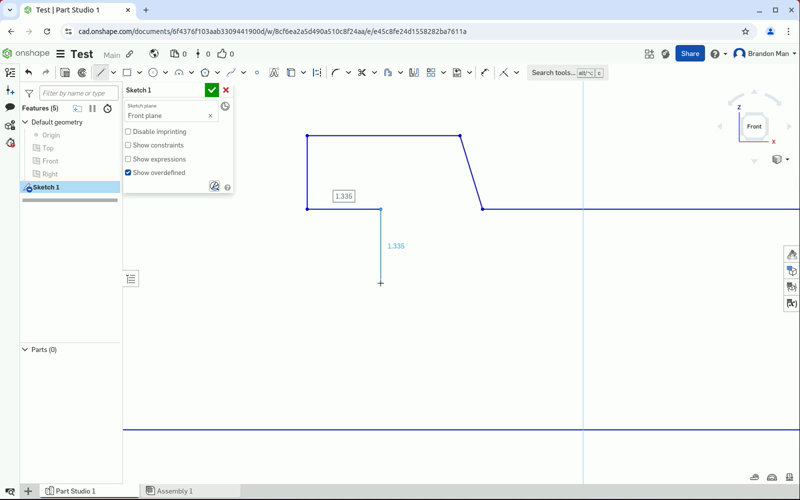
click(380, 282)
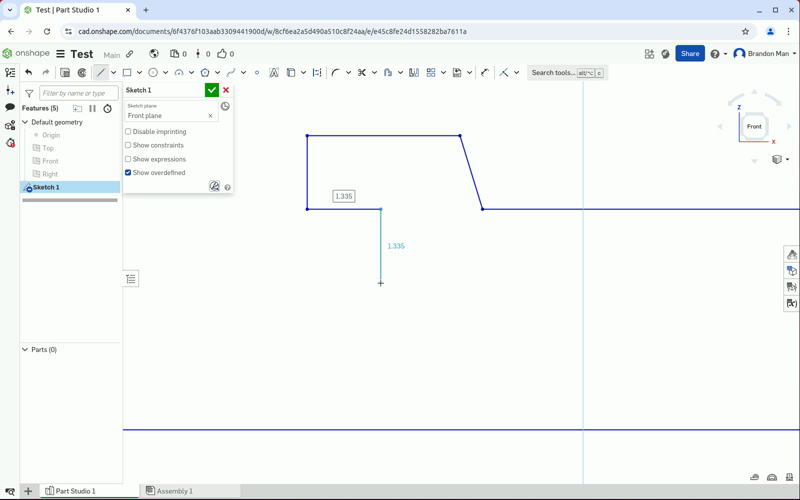
scroll(-6)
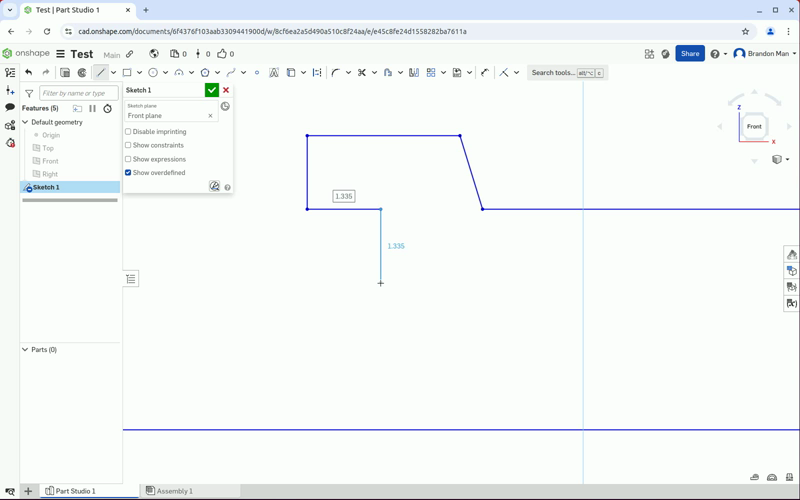
scroll(-6)
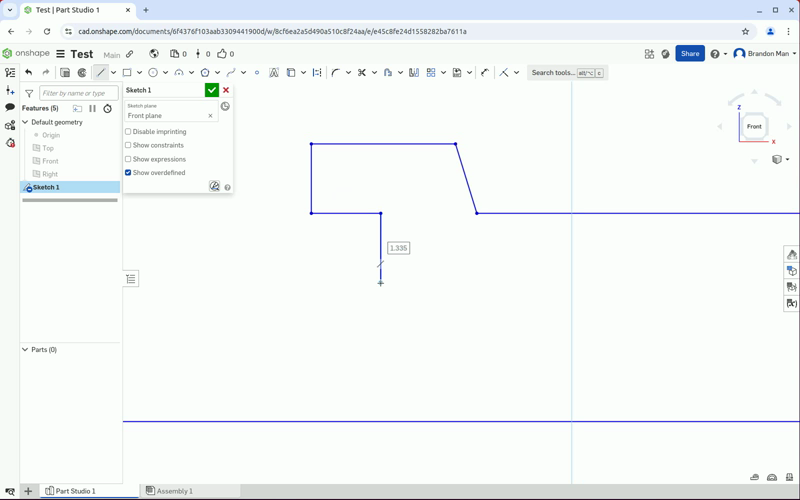
scroll(-6)
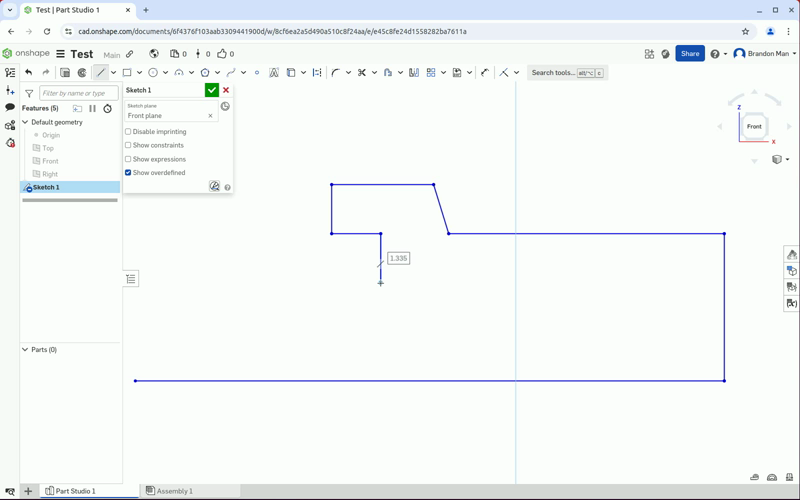
scroll(-6)
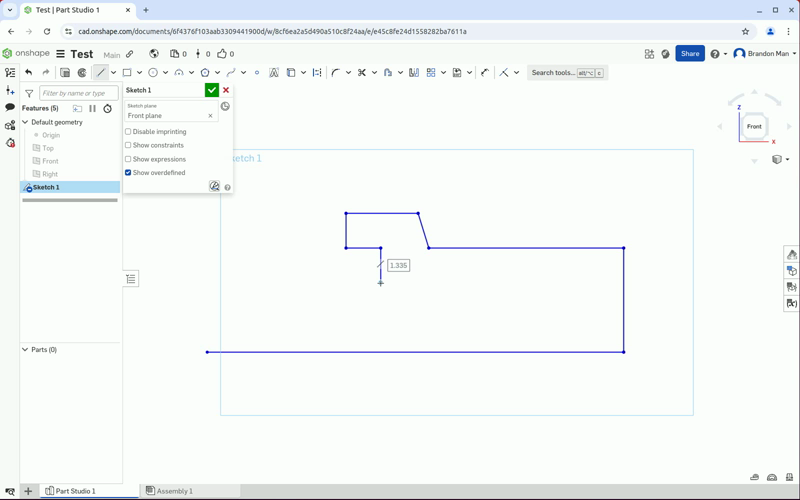
scroll(-6)
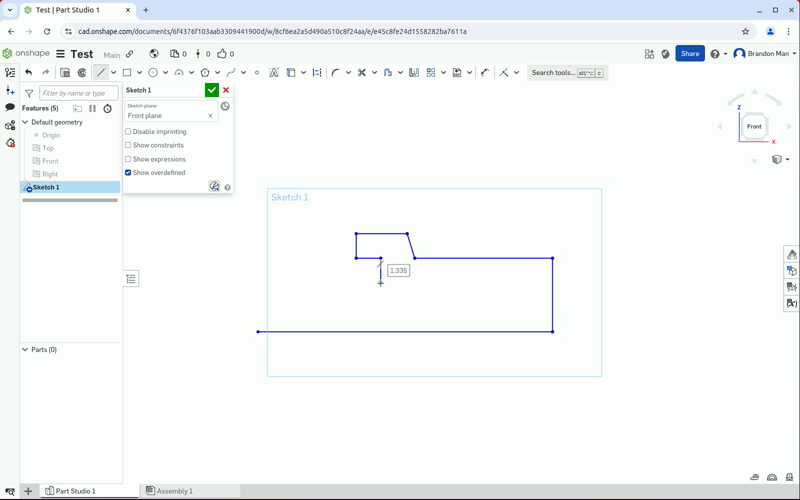
scroll(-6)
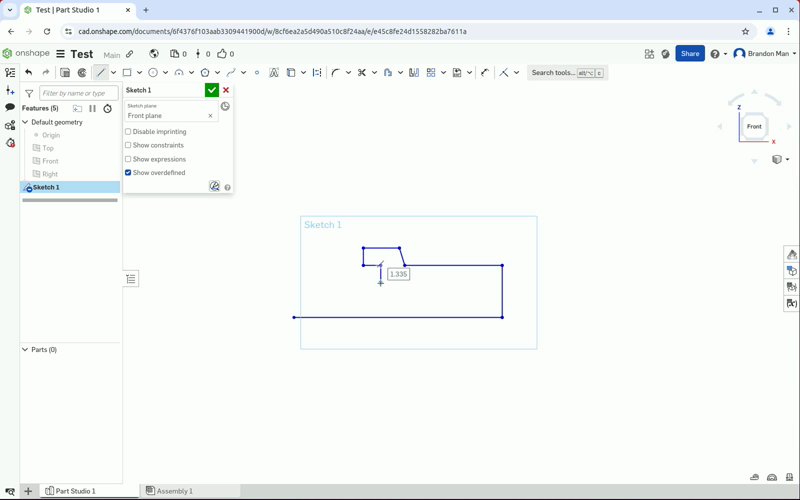
scroll(-6)
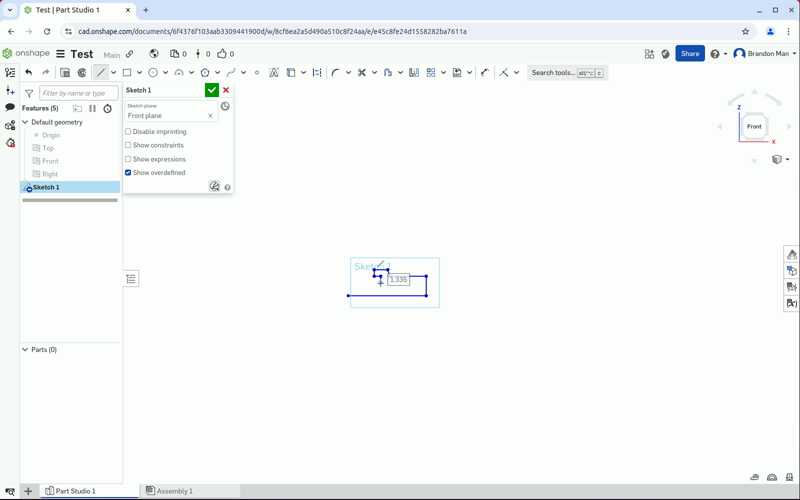
key_up(shift)
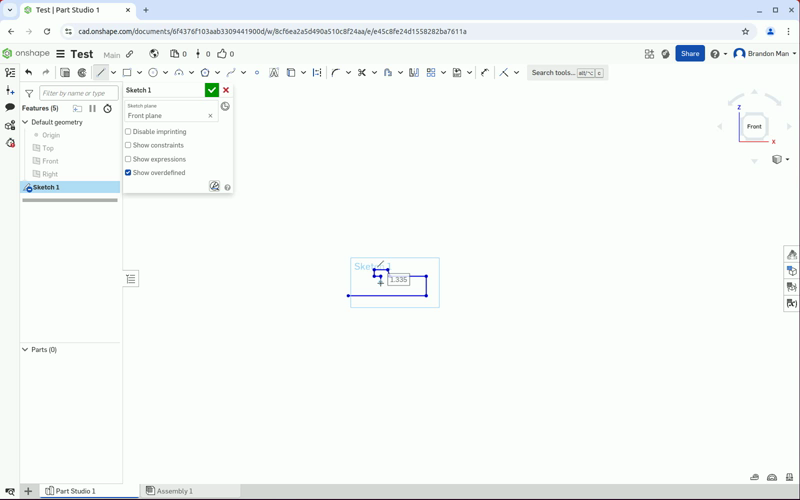
key_down(shift)
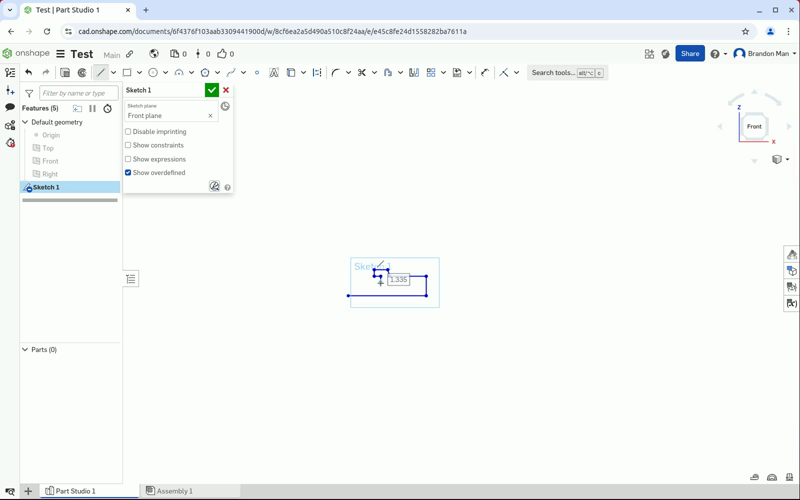
mouse_move(410, 282)
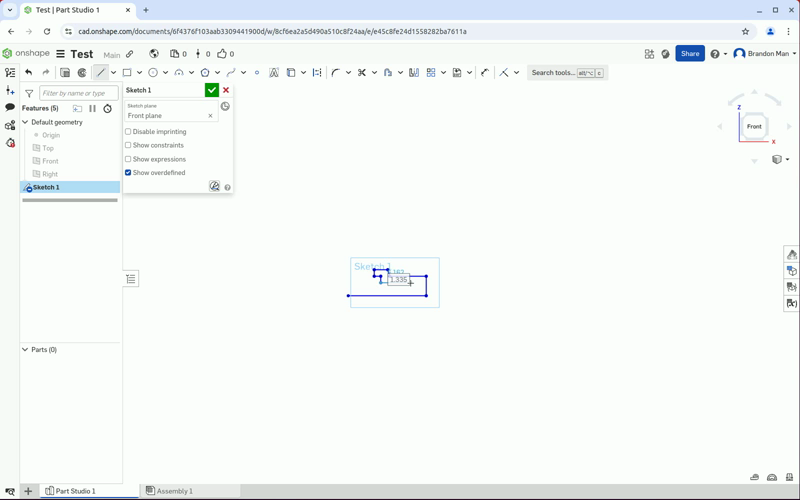
mouse_move(354, 282)
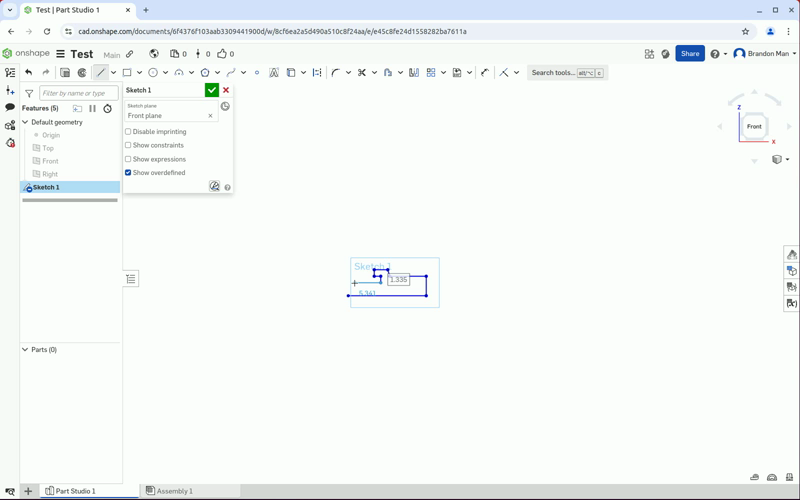
click(354, 282)
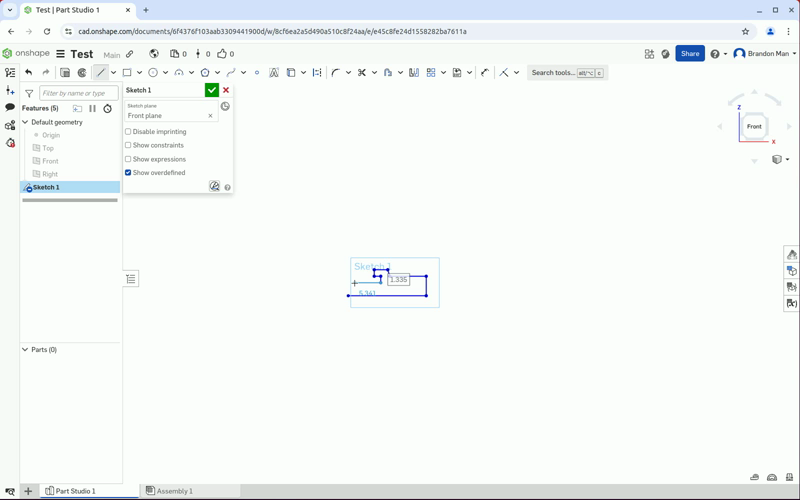
key_up(shift)
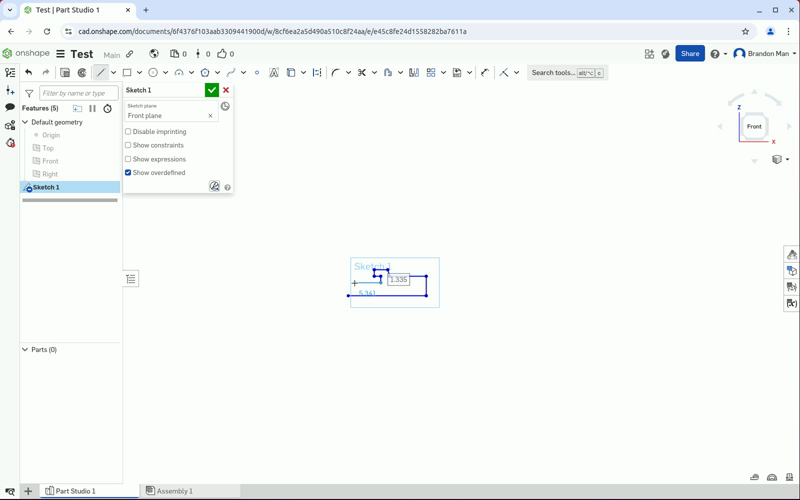
key_down(shift)
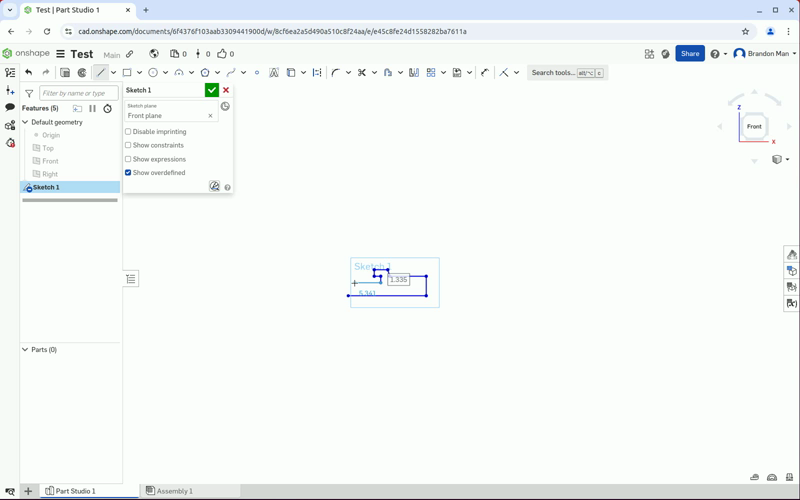
mouse_move(384, 282)
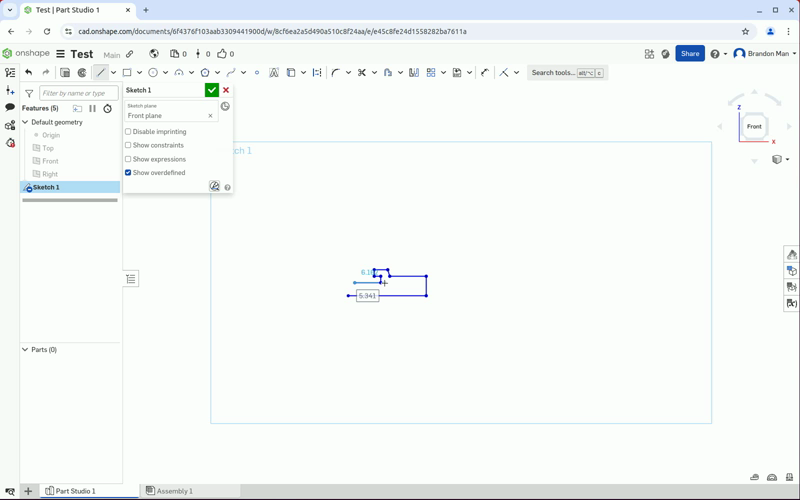
mouse_move(354, 276)
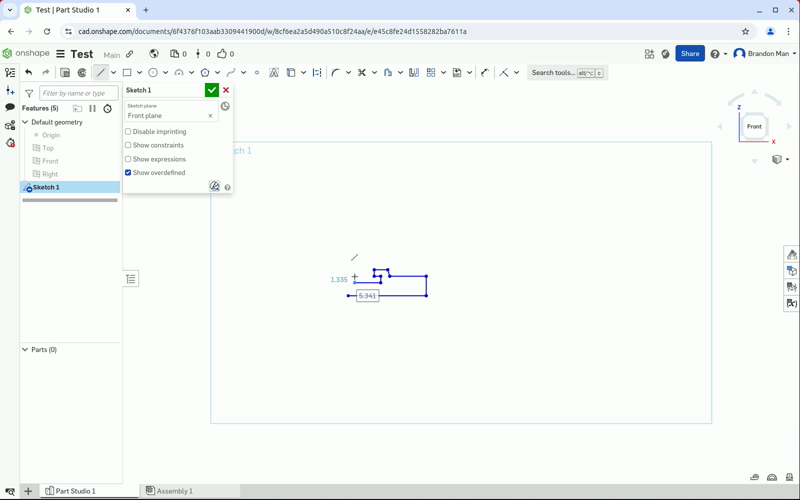
scroll(6)
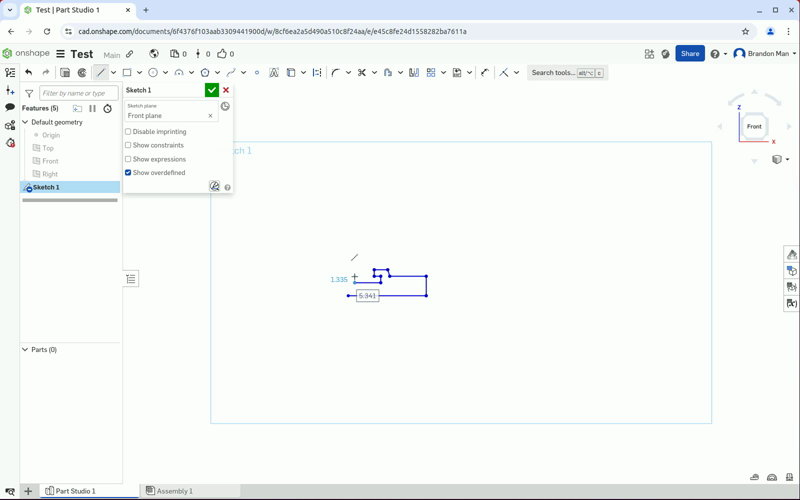
scroll(6)
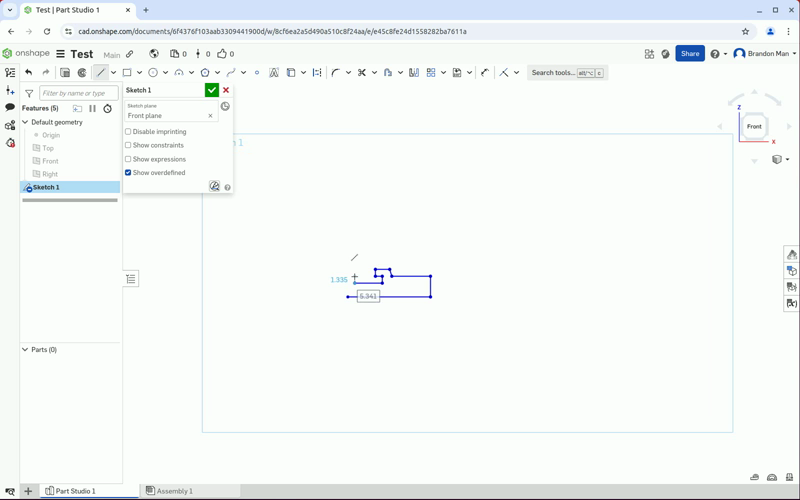
scroll(6)
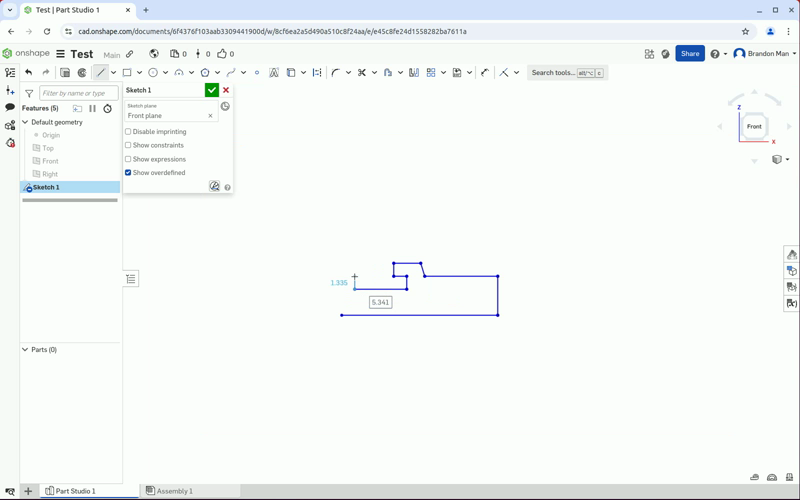
scroll(6)
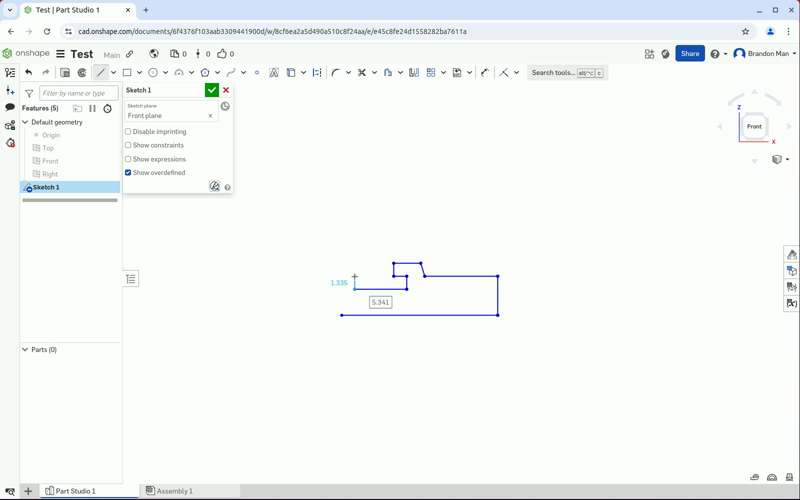
scroll(6)
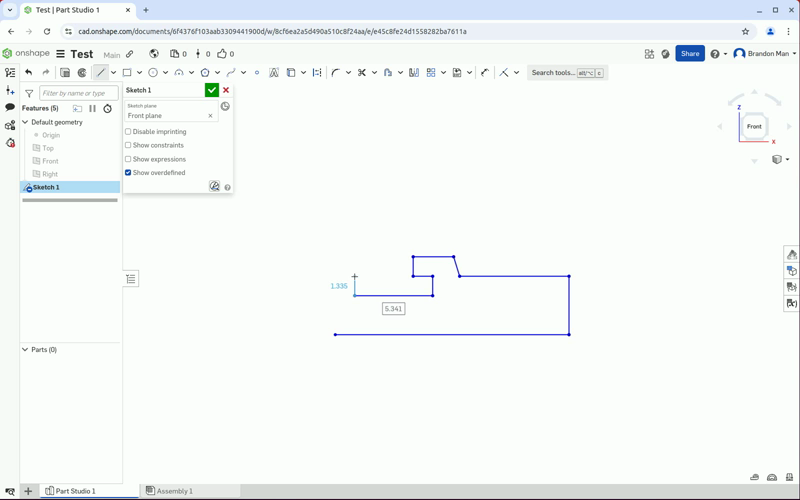
scroll(6)
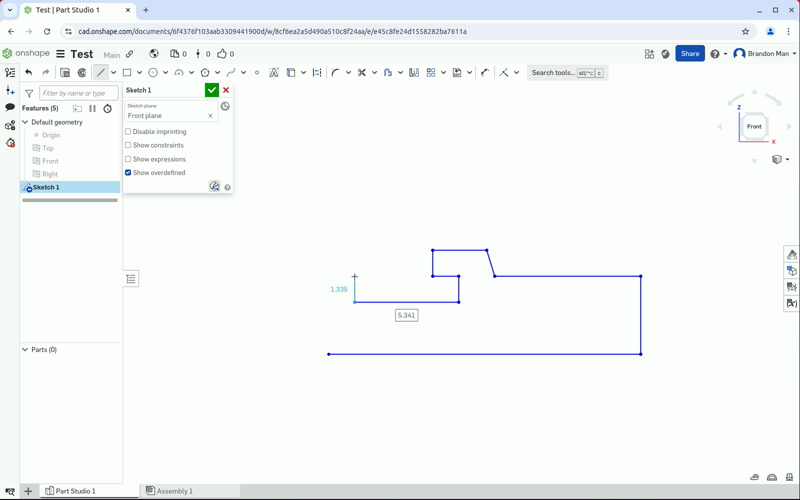
scroll(6)
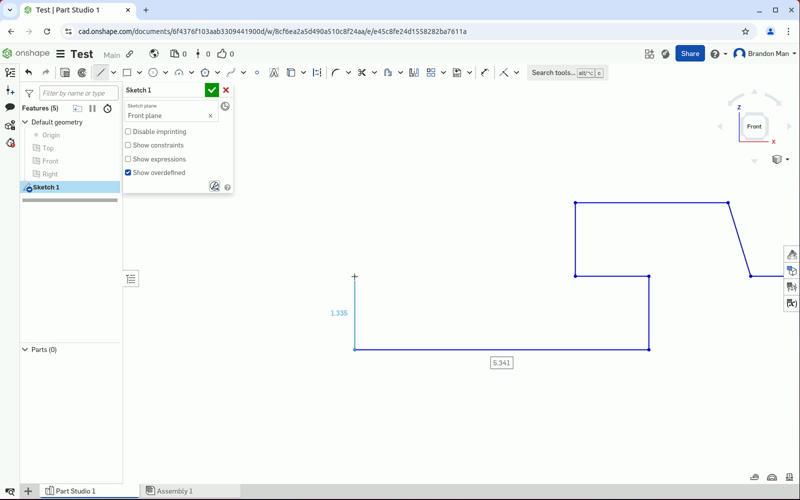
click(354, 276)
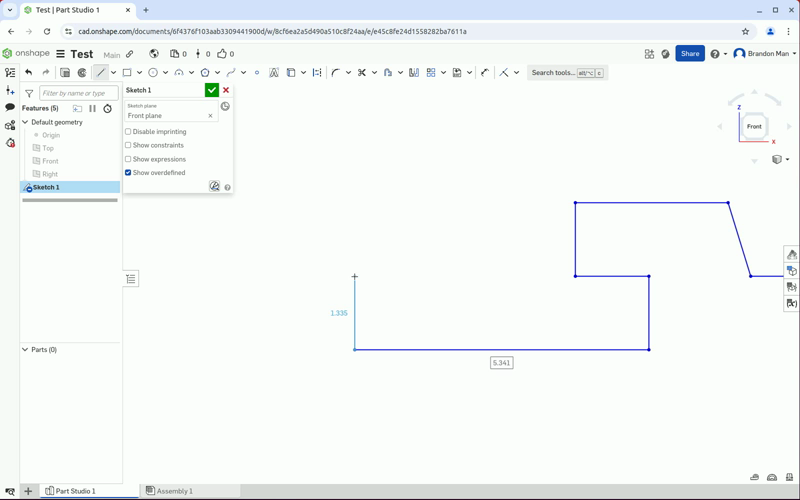
scroll(-6)
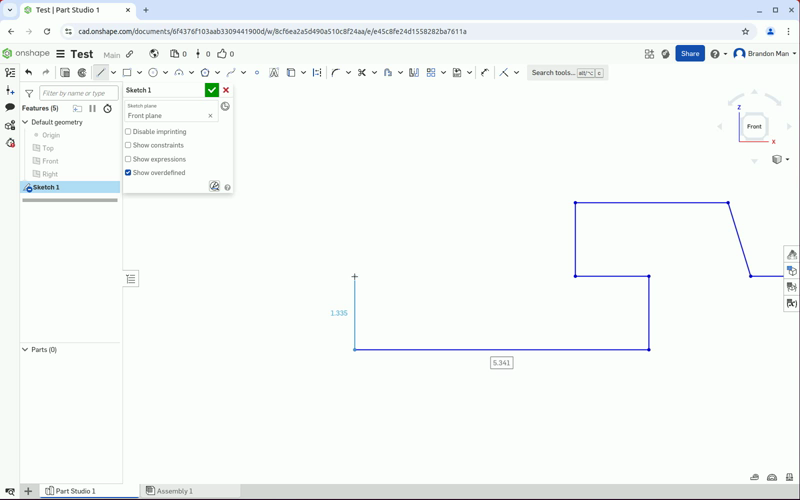
scroll(-6)
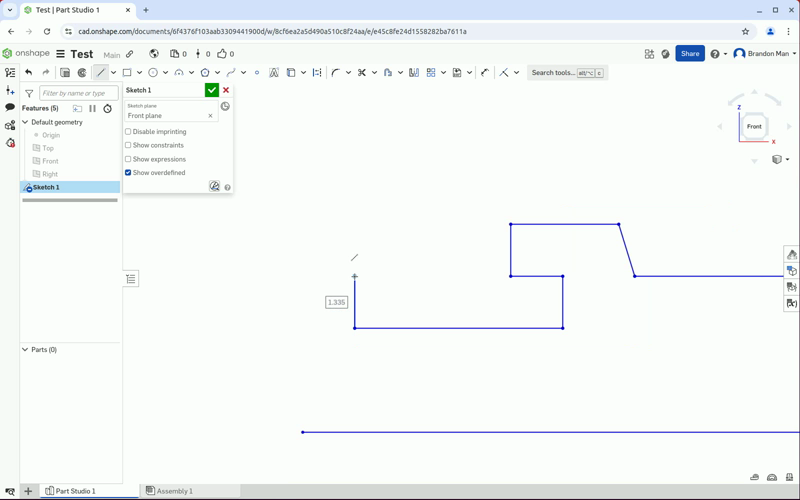
scroll(-6)
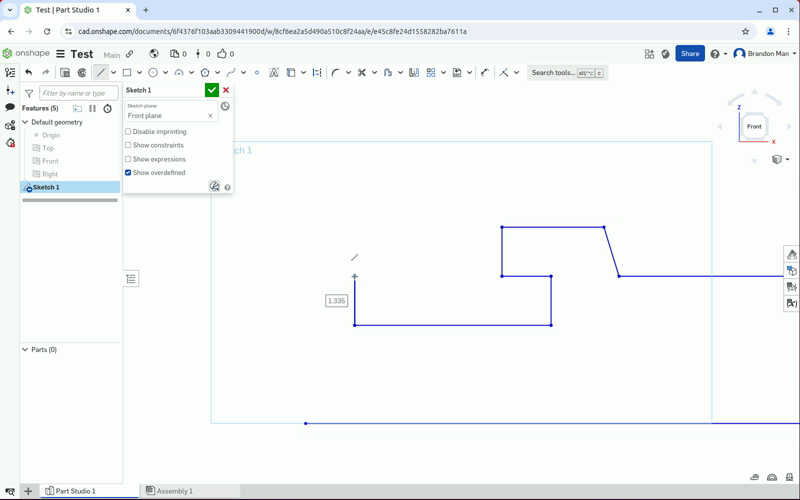
scroll(-6)
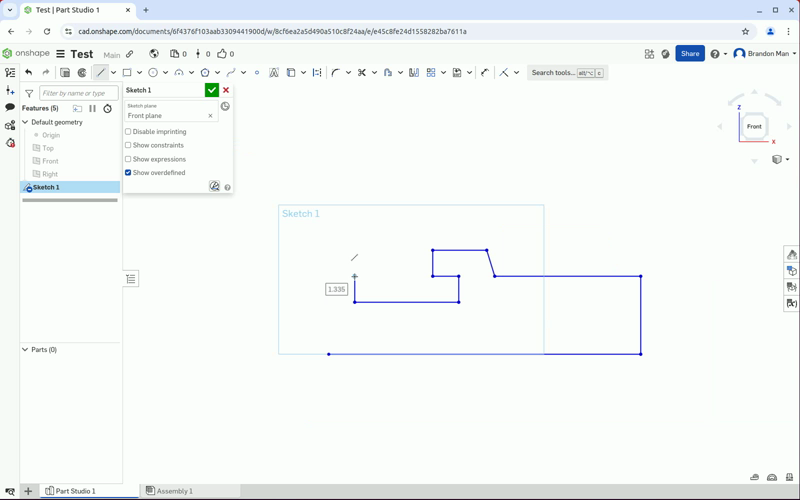
scroll(-6)
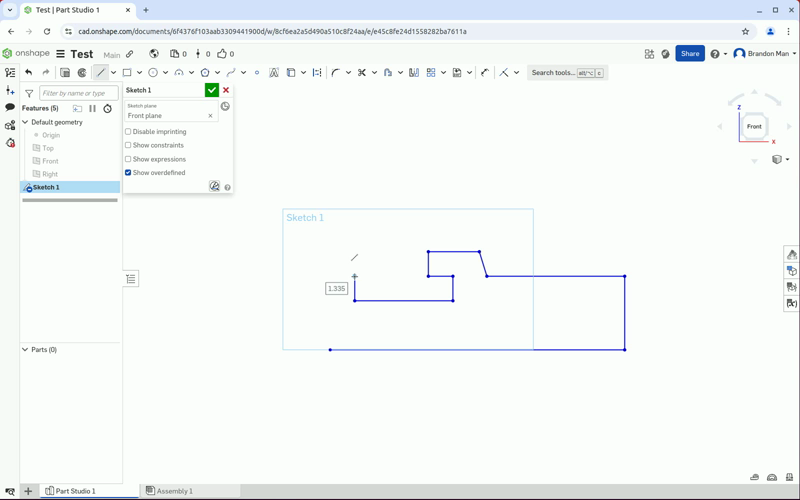
scroll(-6)
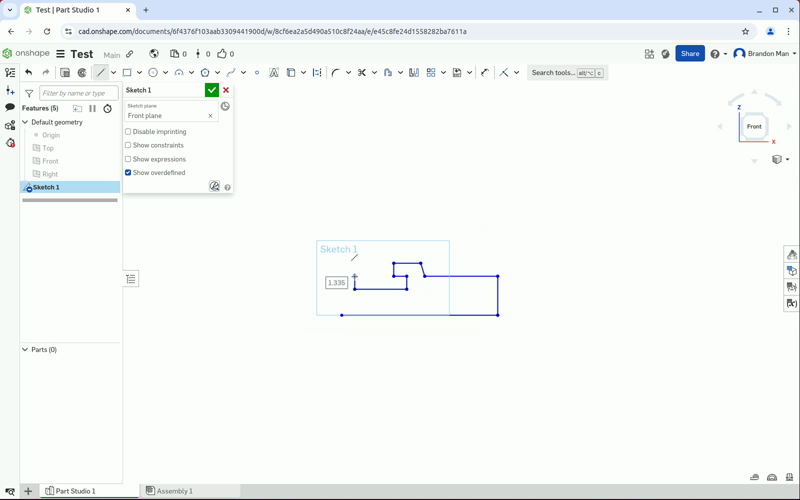
scroll(-6)
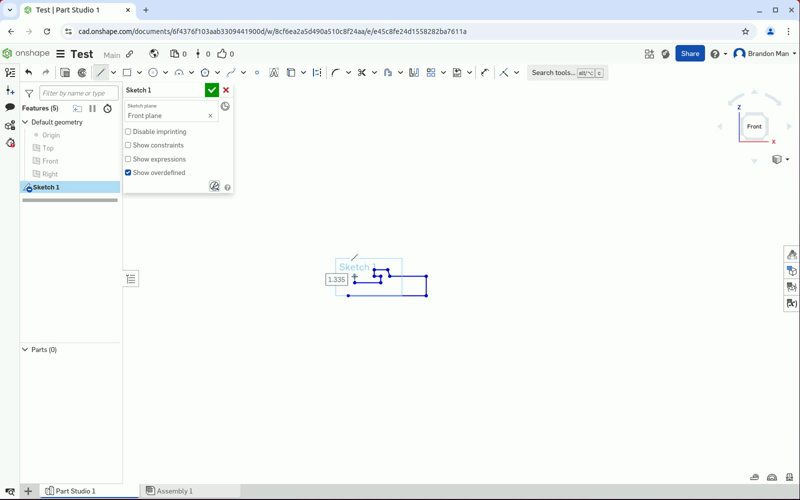
key_up(shift)
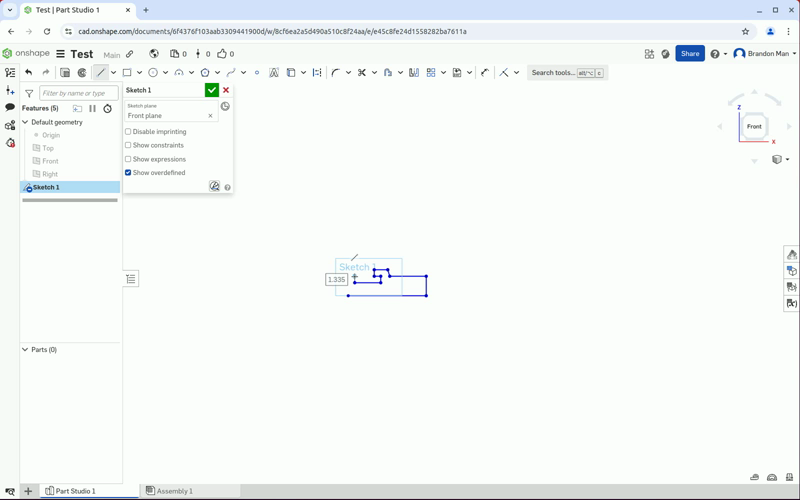
key_down(shift)
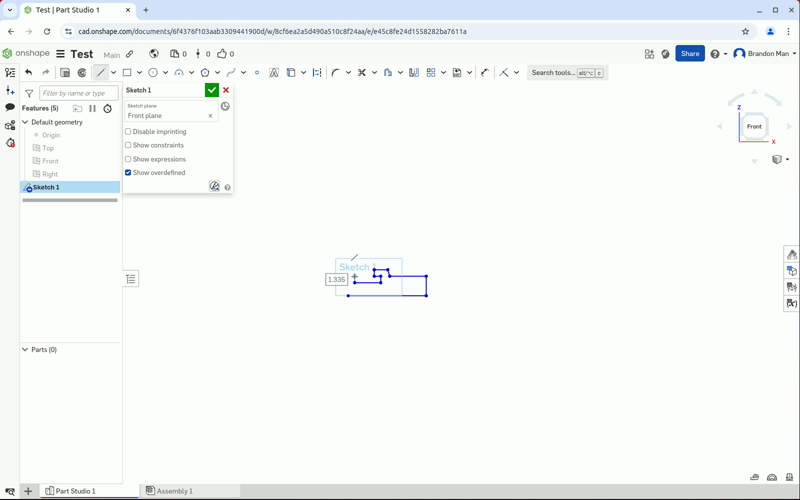
mouse_move(384, 276)
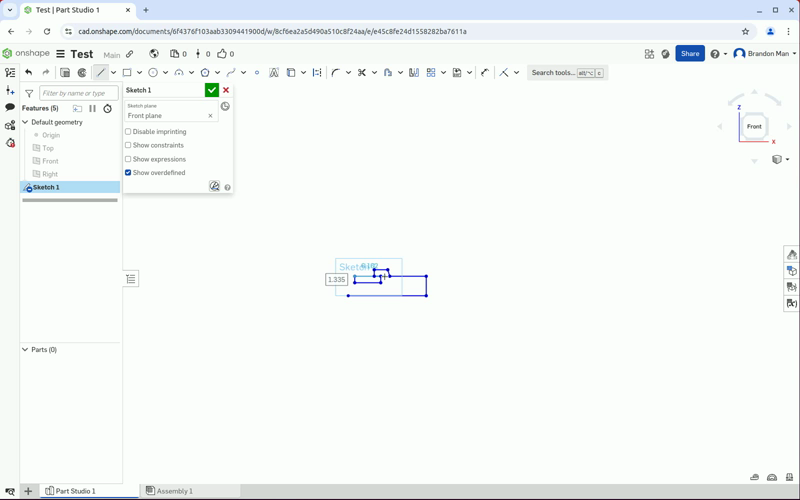
mouse_move(361, 276)
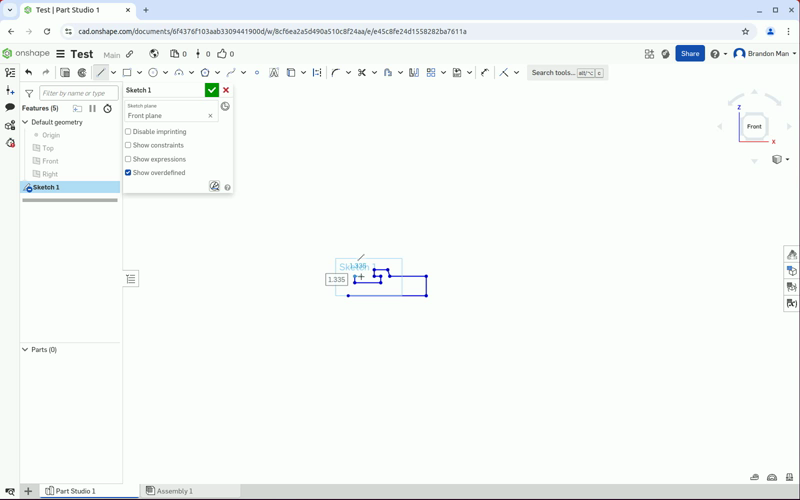
scroll(6)
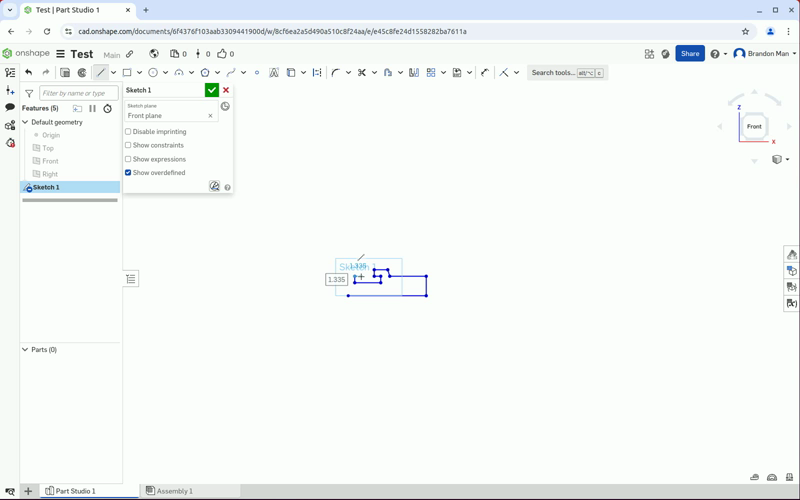
scroll(6)
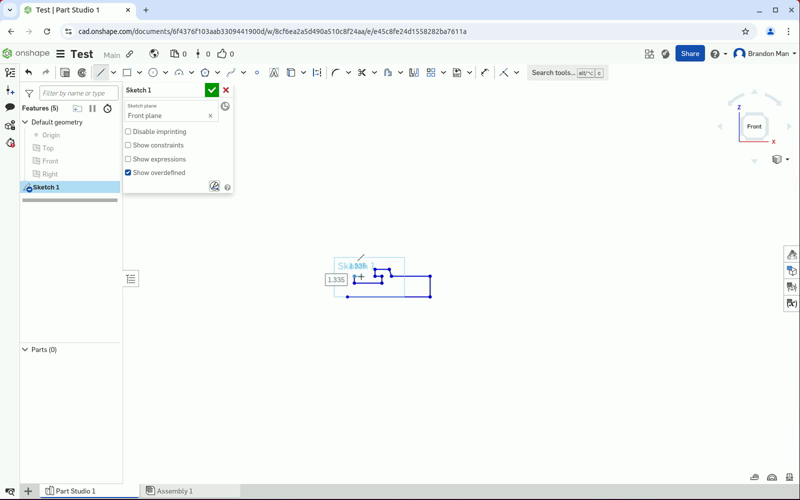
scroll(6)
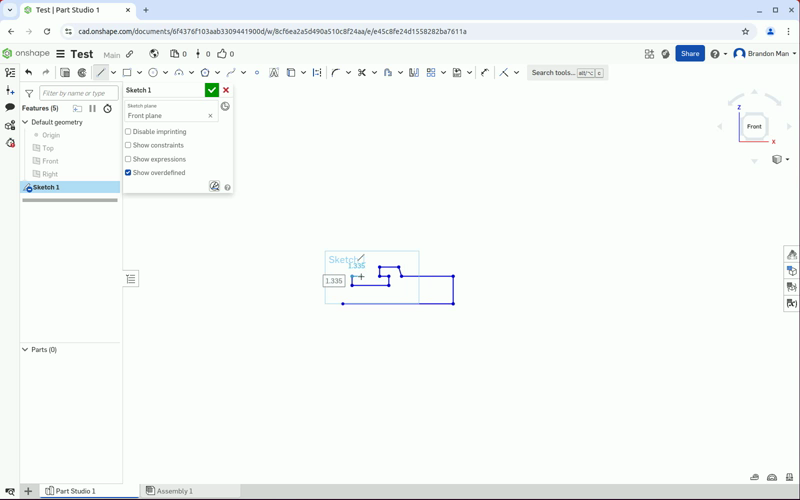
scroll(6)
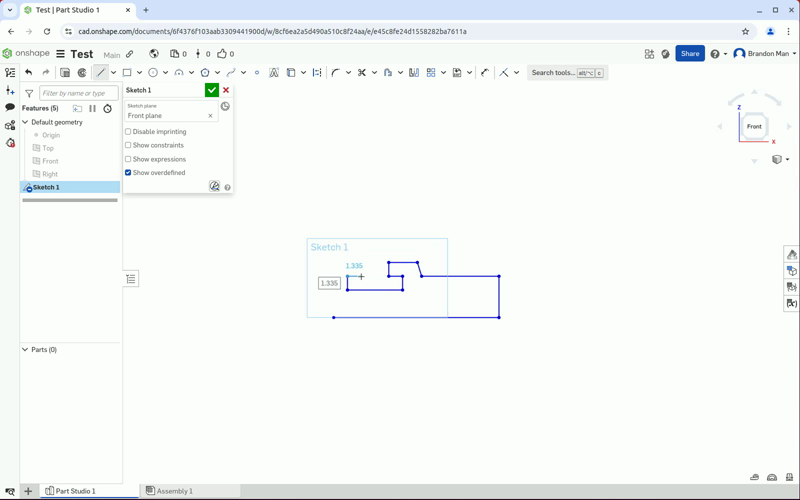
scroll(6)
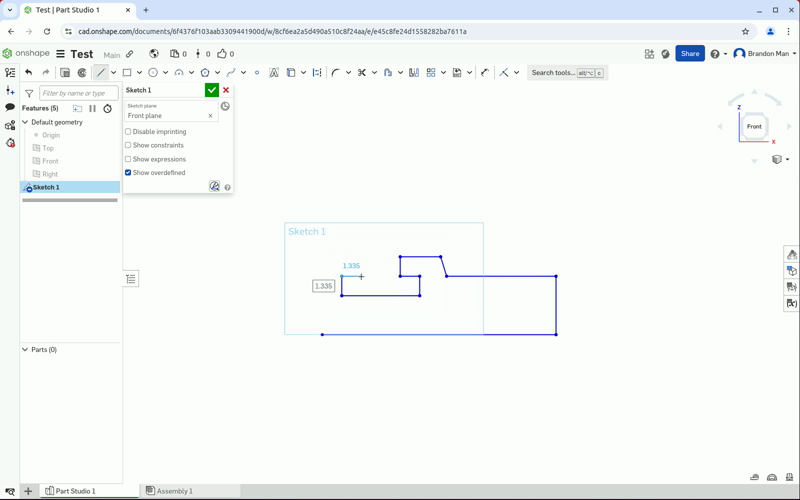
scroll(6)
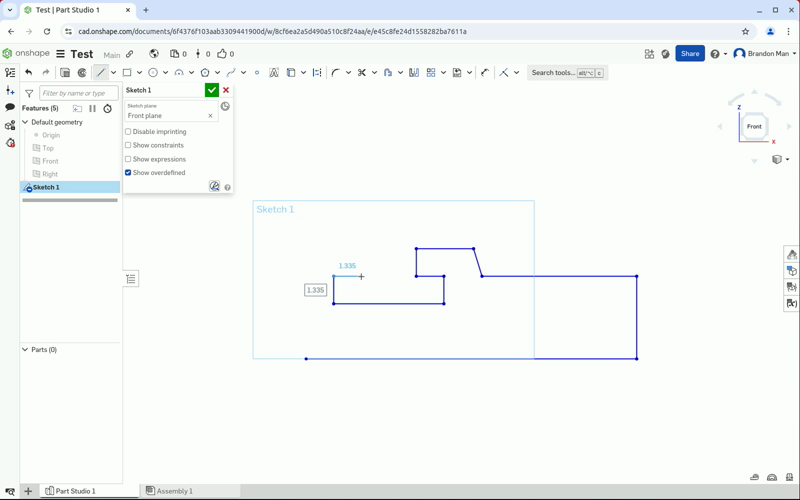
scroll(6)
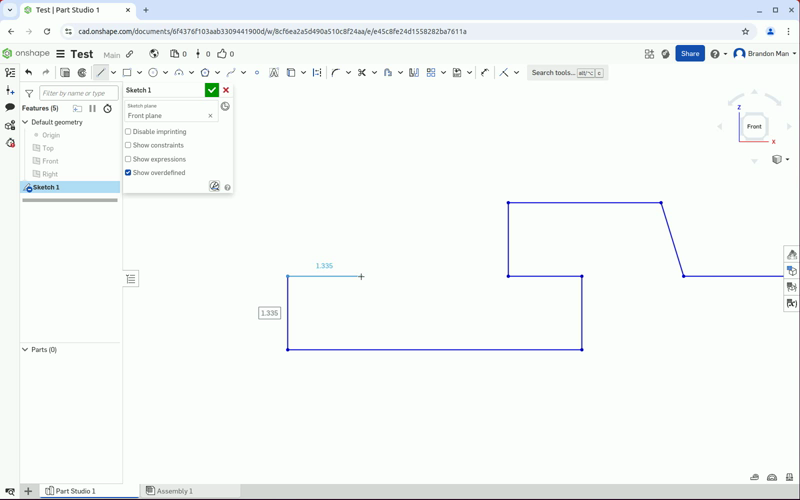
click(361, 276)
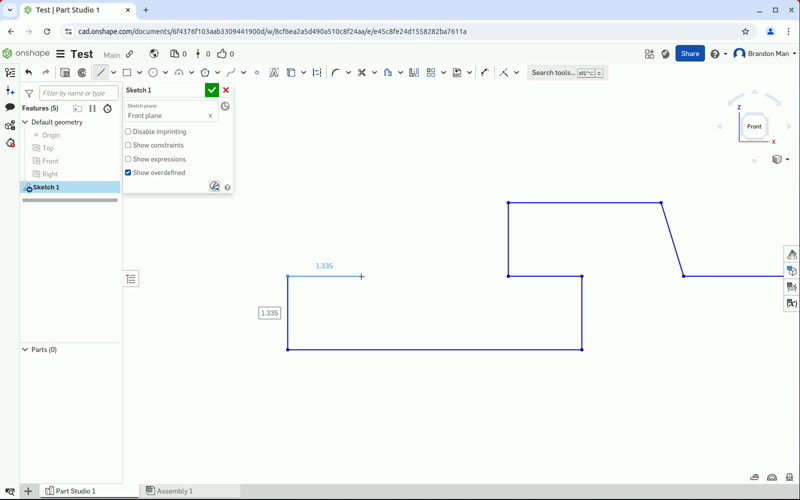
scroll(-6)
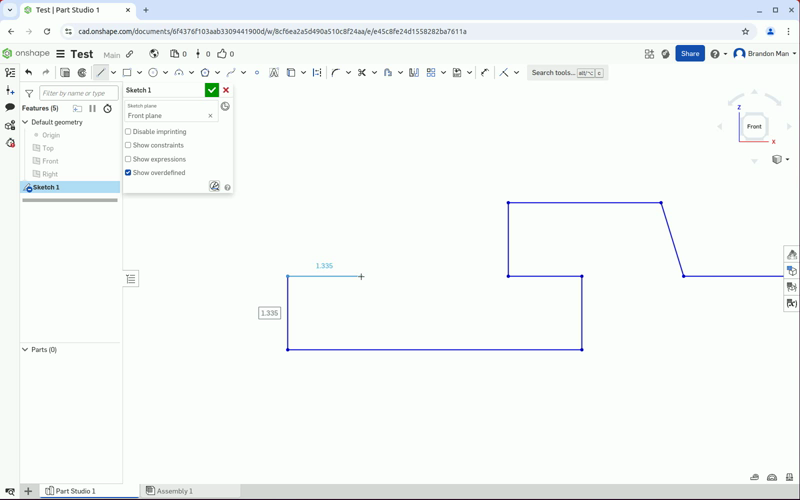
scroll(-6)
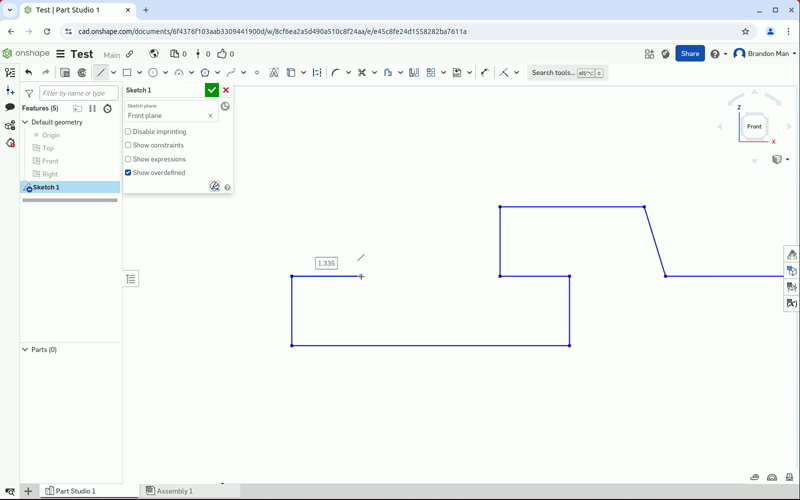
scroll(-6)
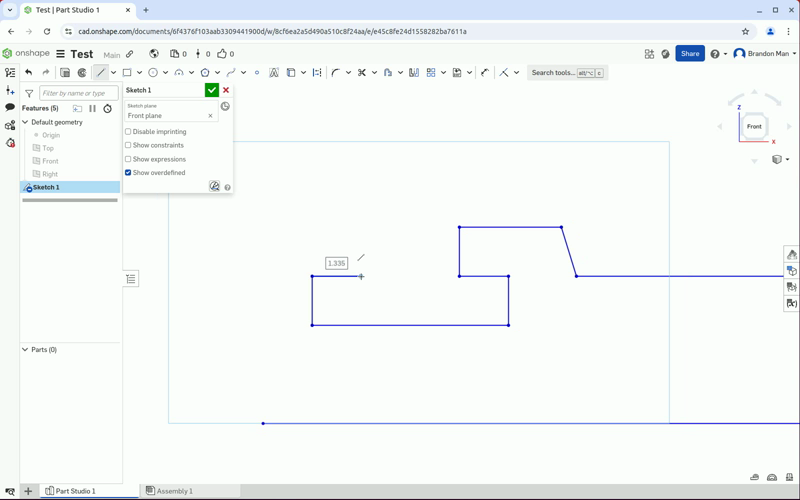
scroll(-6)
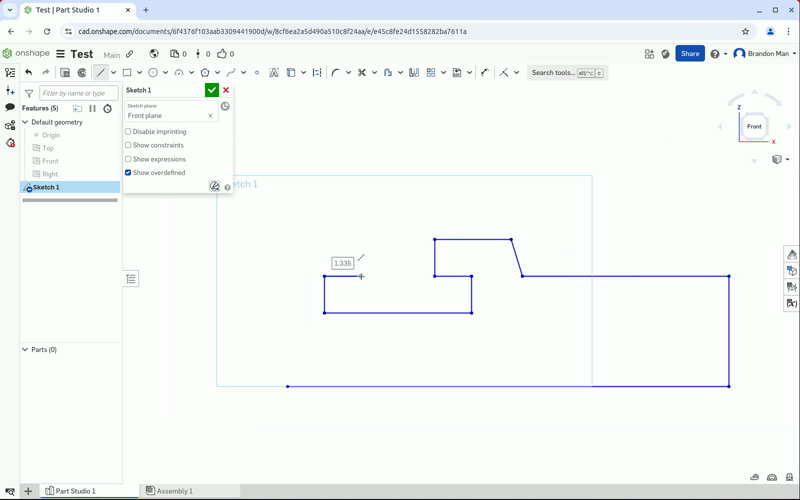
scroll(-6)
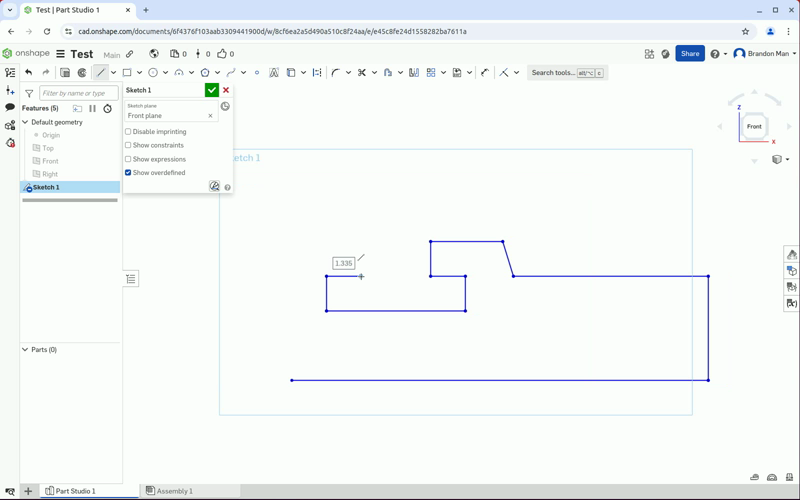
scroll(-6)
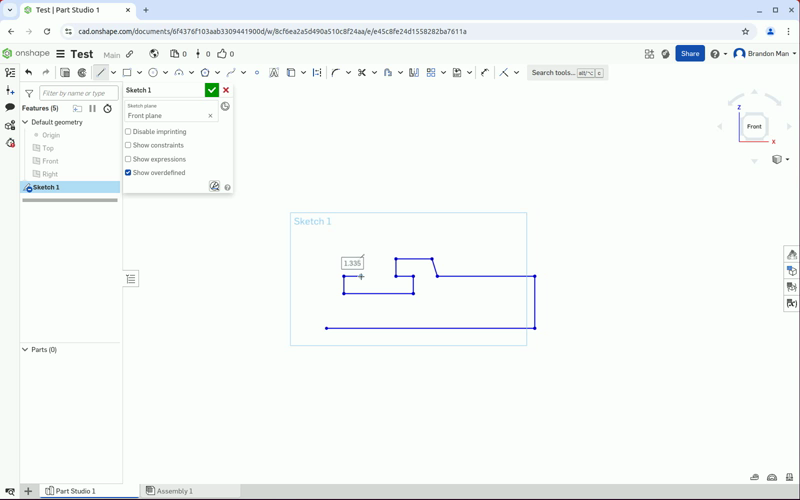
scroll(-6)
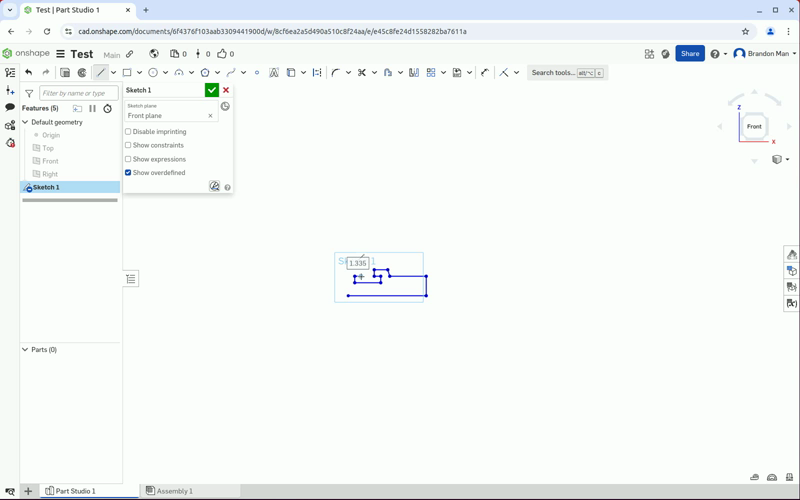
key_up(shift)
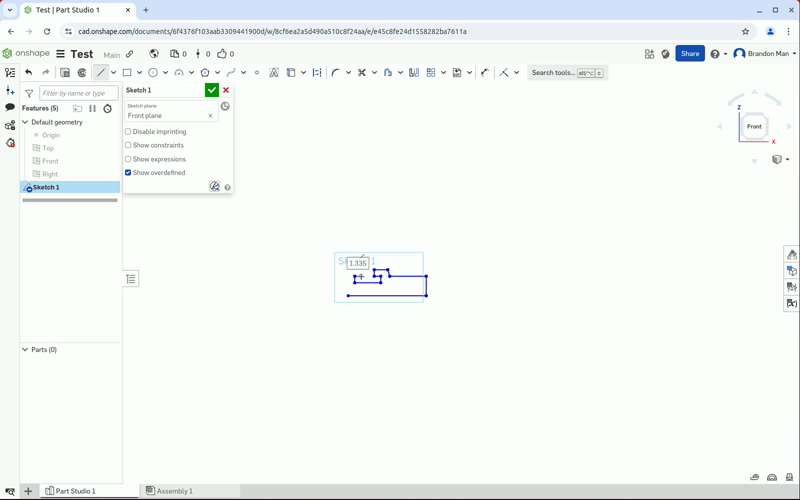
key_down(shift)
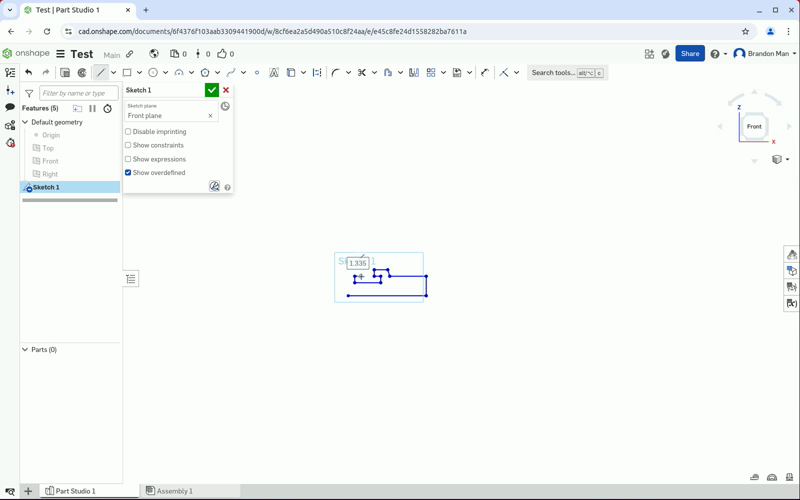
mouse_move(391, 276)
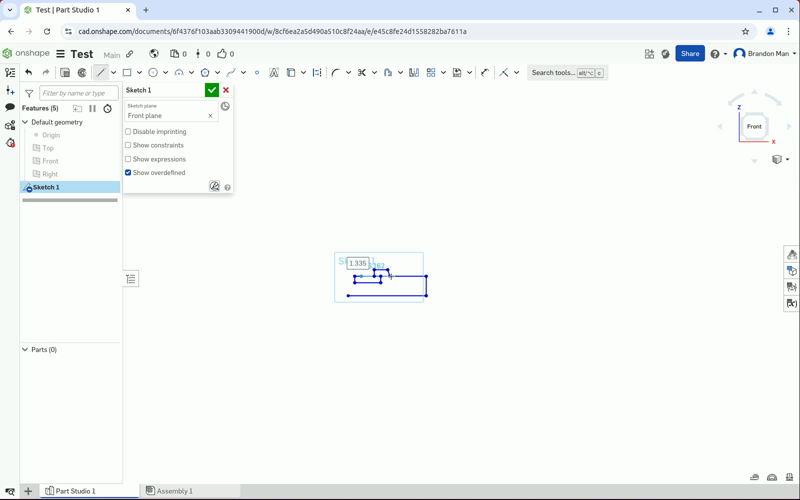
mouse_move(361, 269)
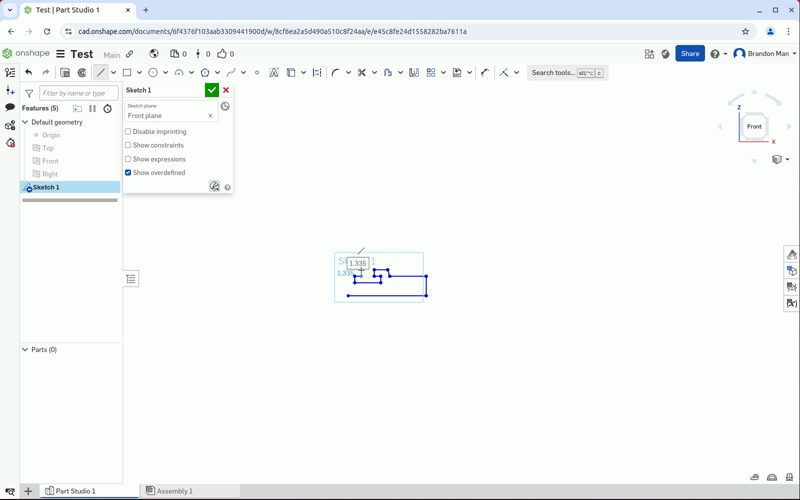
scroll(6)
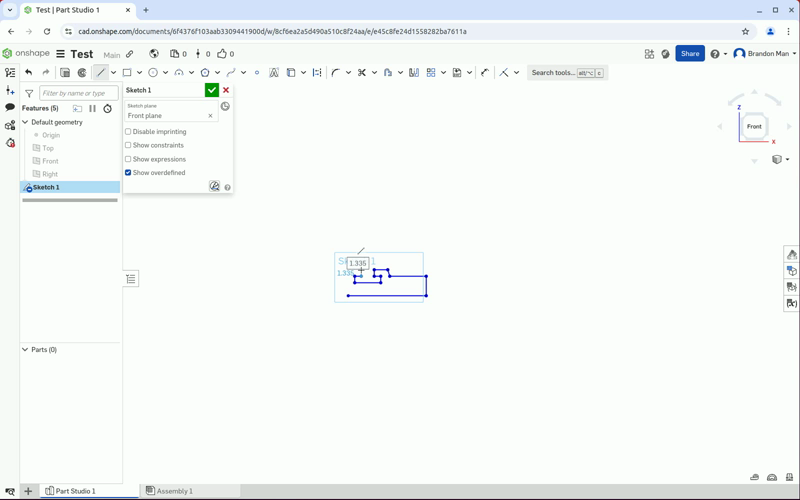
scroll(6)
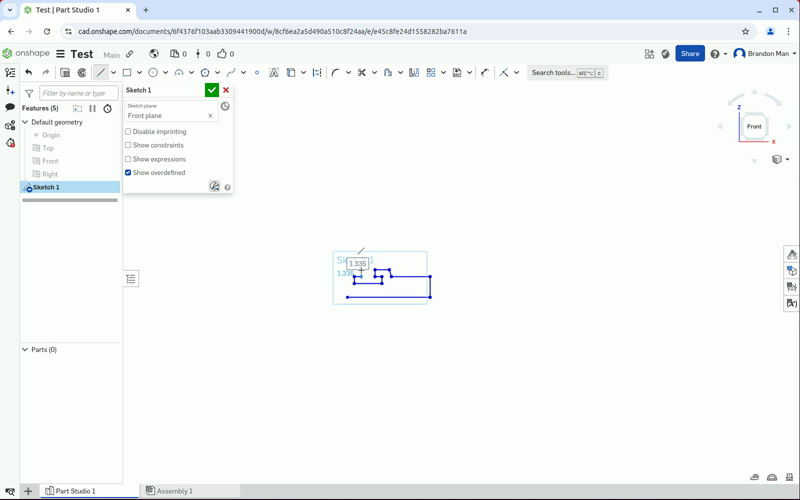
scroll(6)
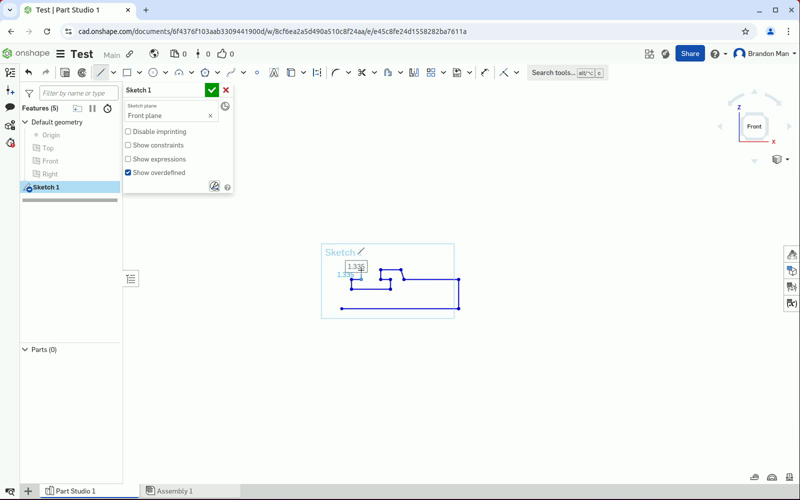
scroll(6)
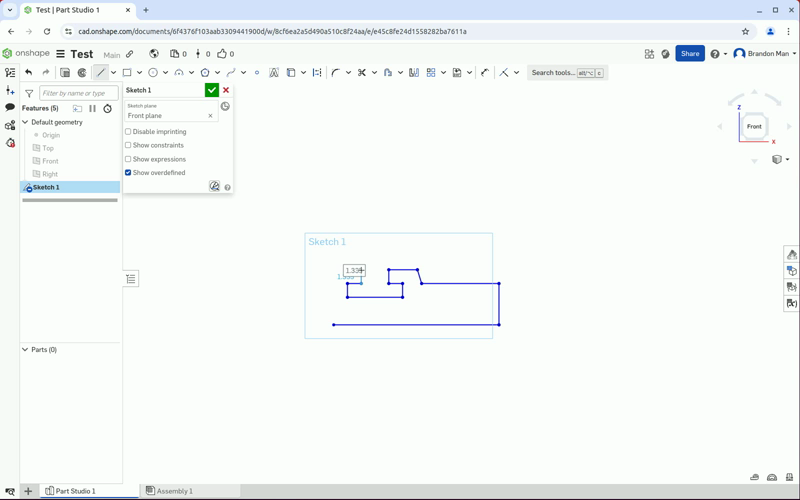
scroll(6)
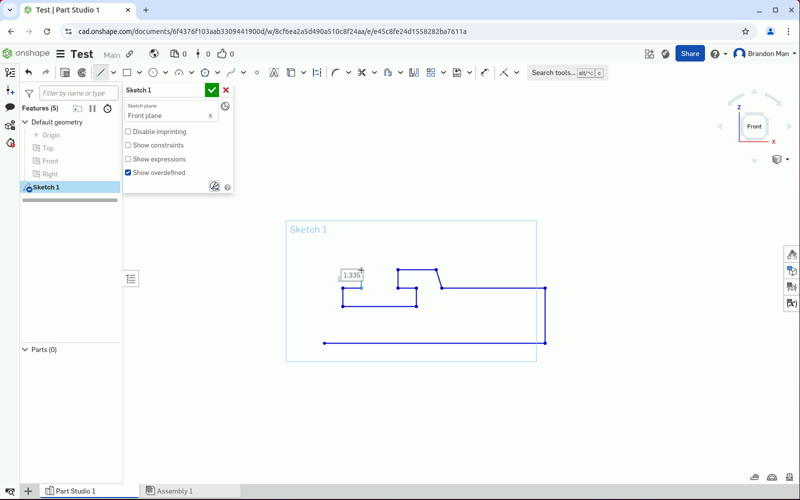
scroll(6)
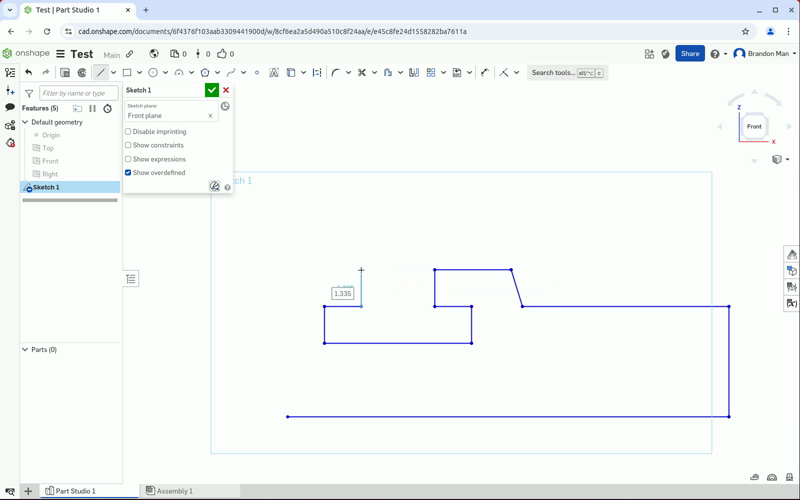
scroll(6)
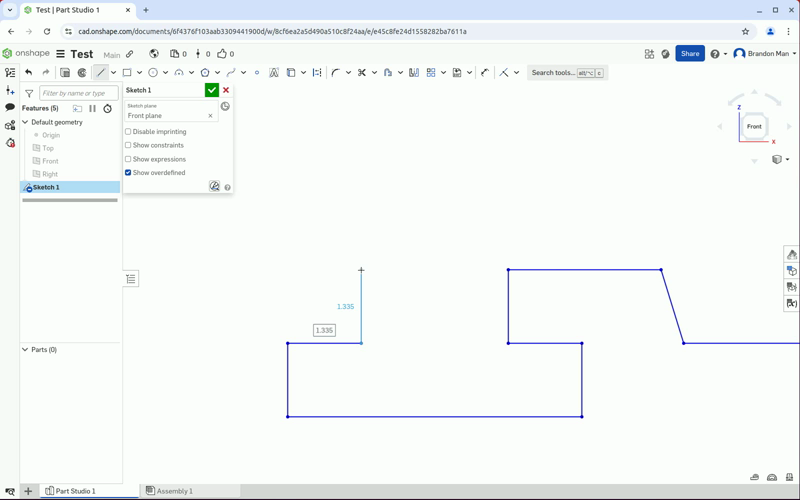
click(361, 269)
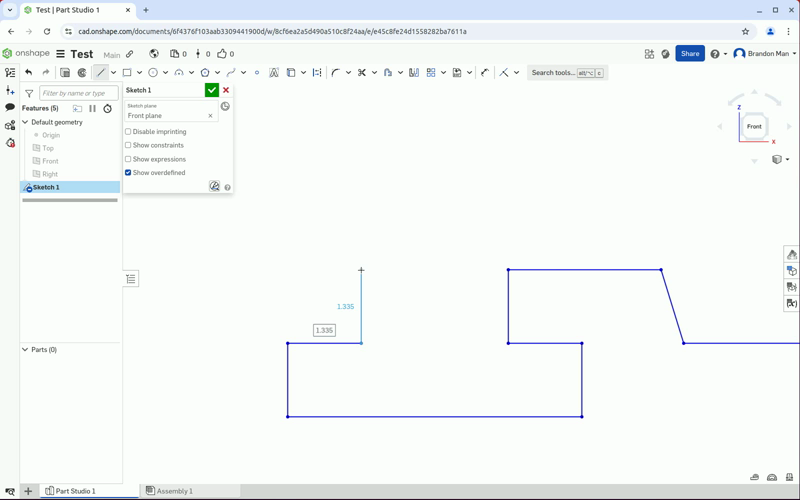
scroll(-6)
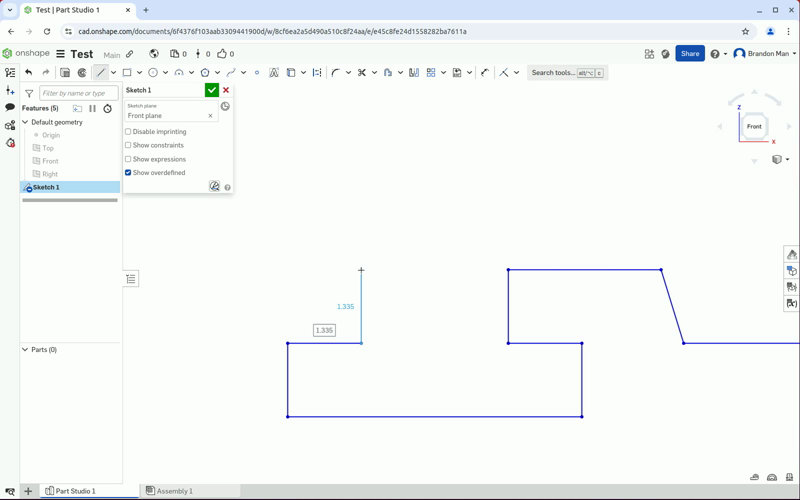
scroll(-6)
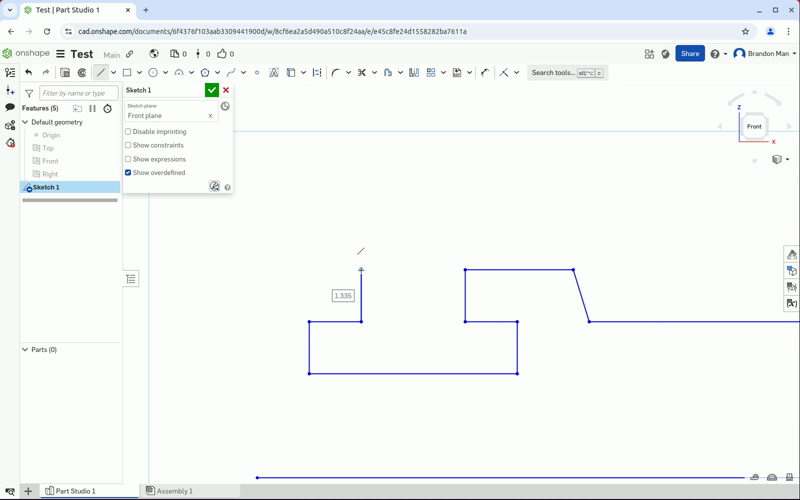
scroll(-6)
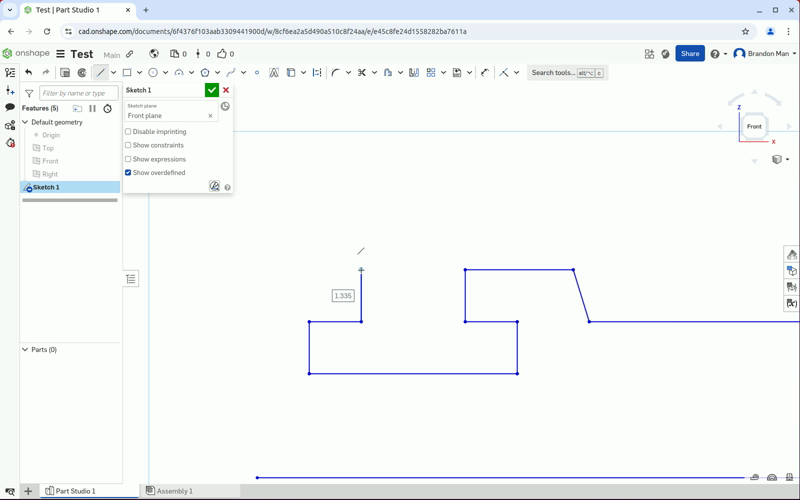
scroll(-6)
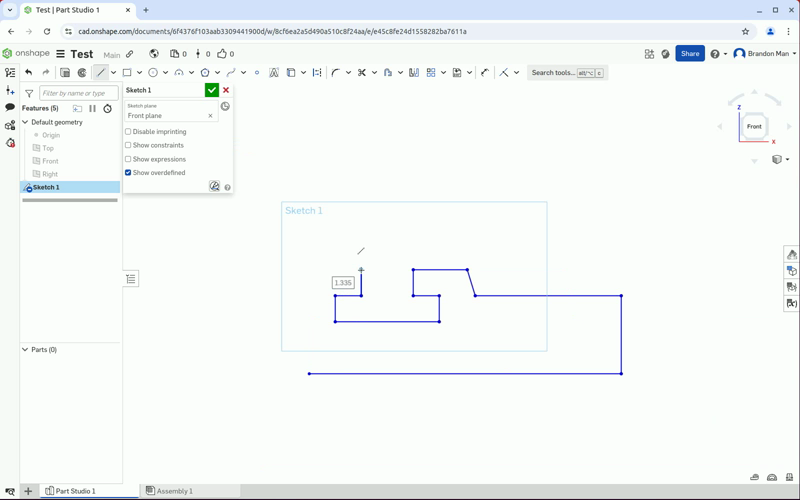
scroll(-6)
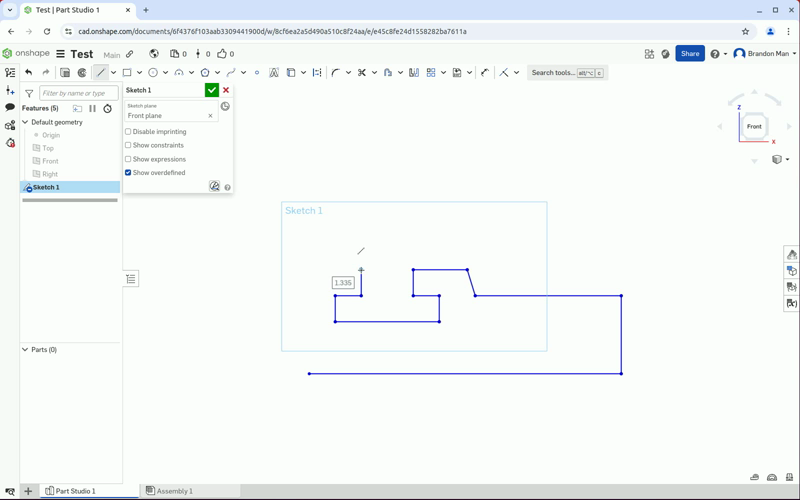
scroll(-6)
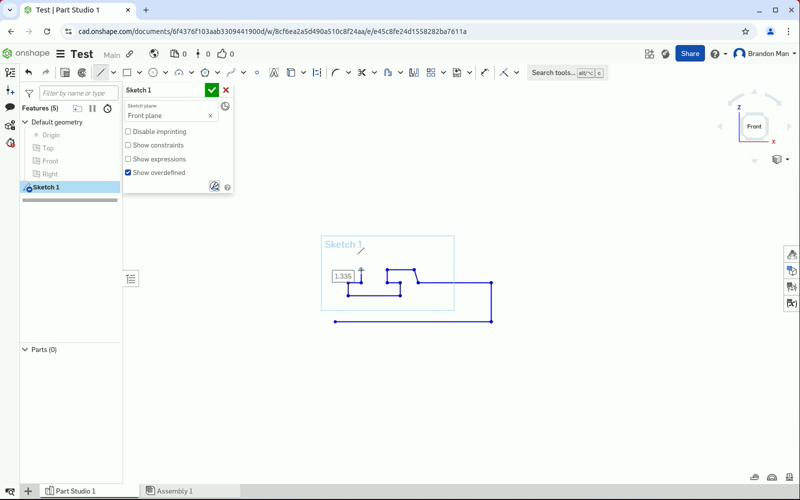
scroll(-6)
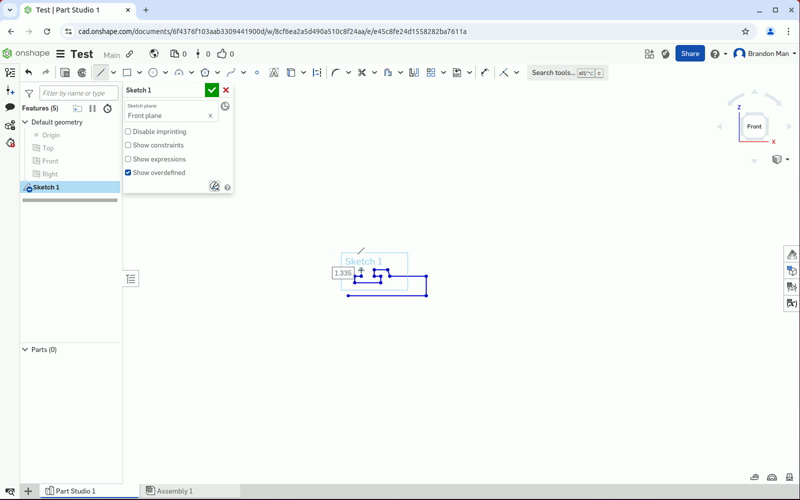
key_up(shift)
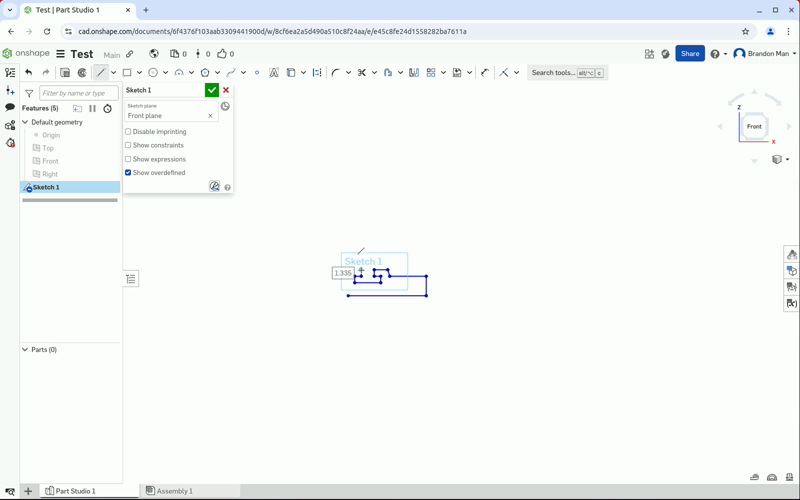
key_down(shift)
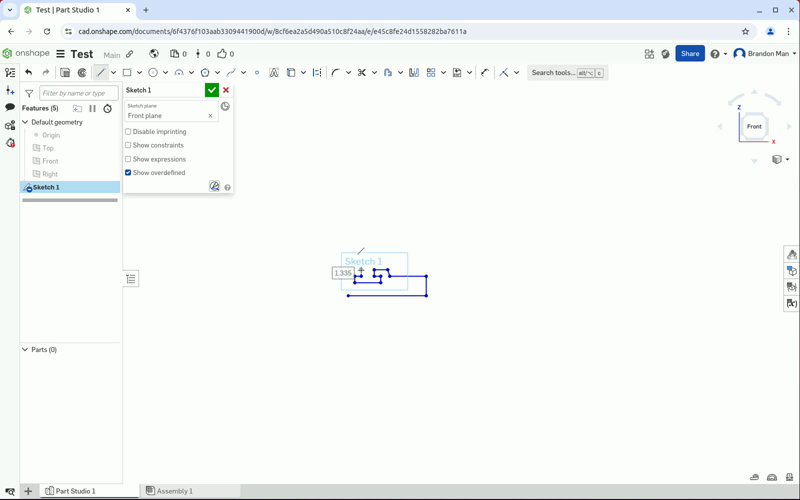
mouse_move(391, 269)
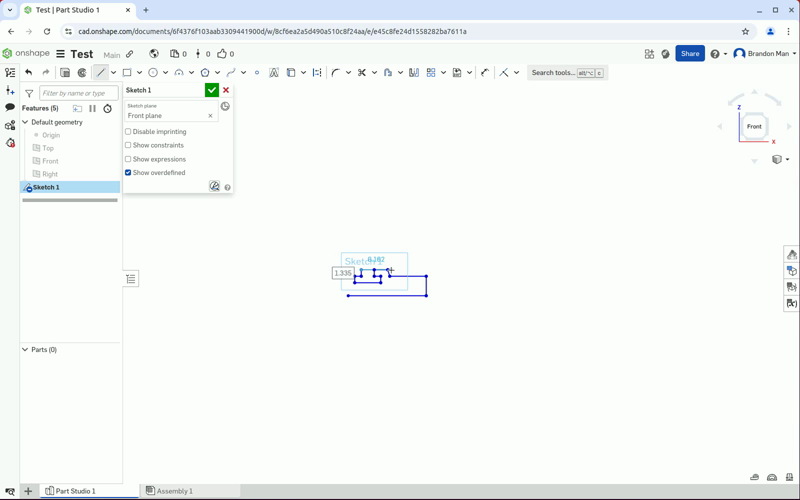
mouse_move(348, 269)
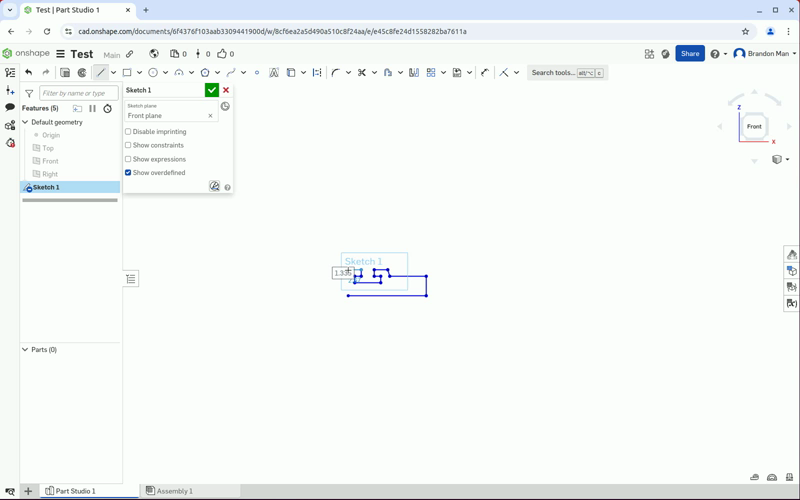
click(348, 269)
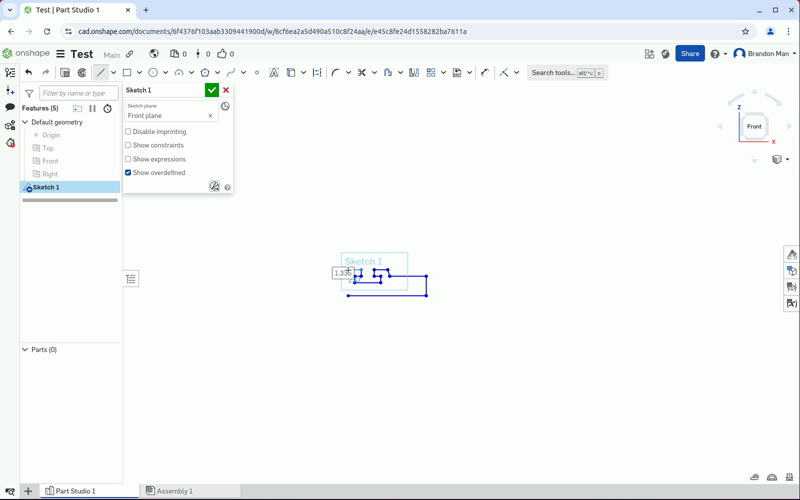
key_up(shift)
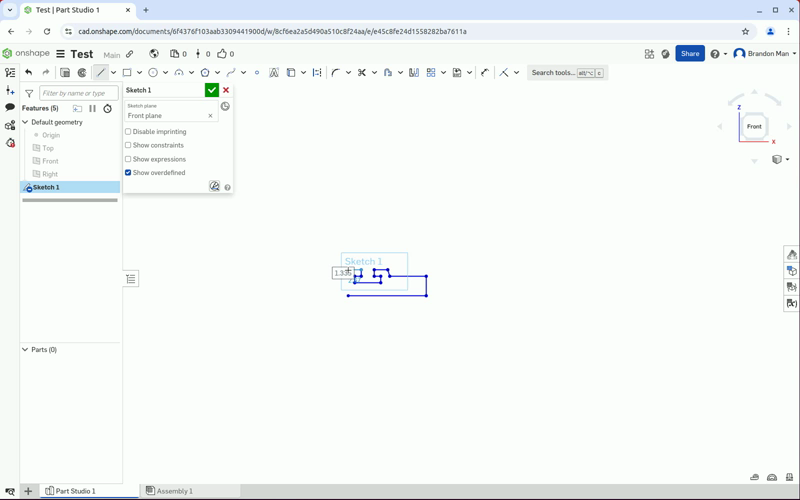
mouse_move(378, 269)
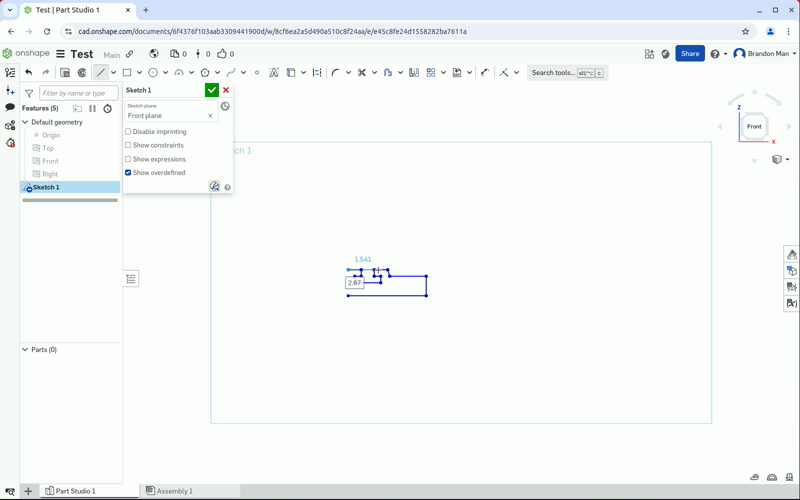
key_down(shift)
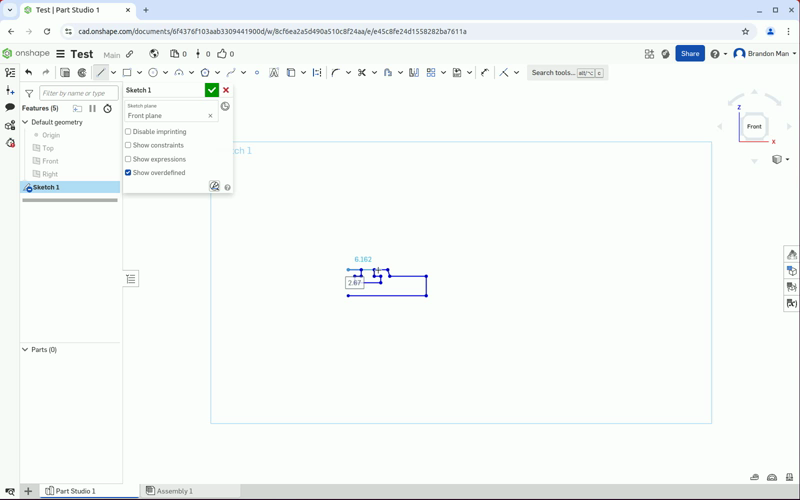
mouse_move(348, 295)
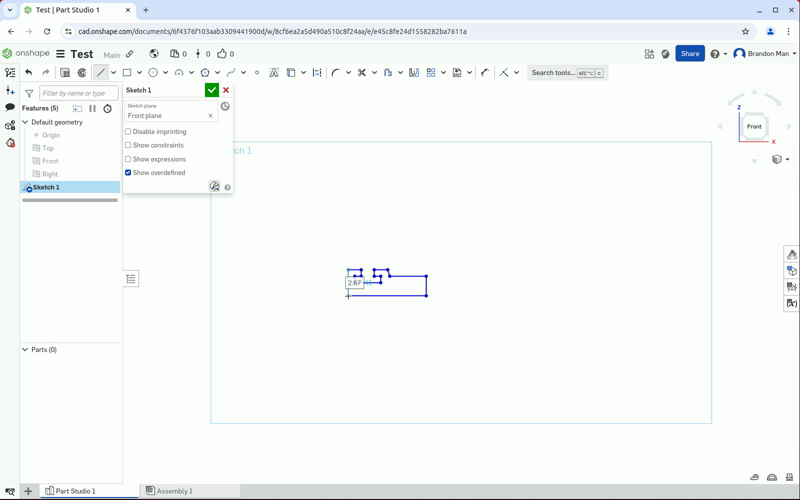
key_up(shift)
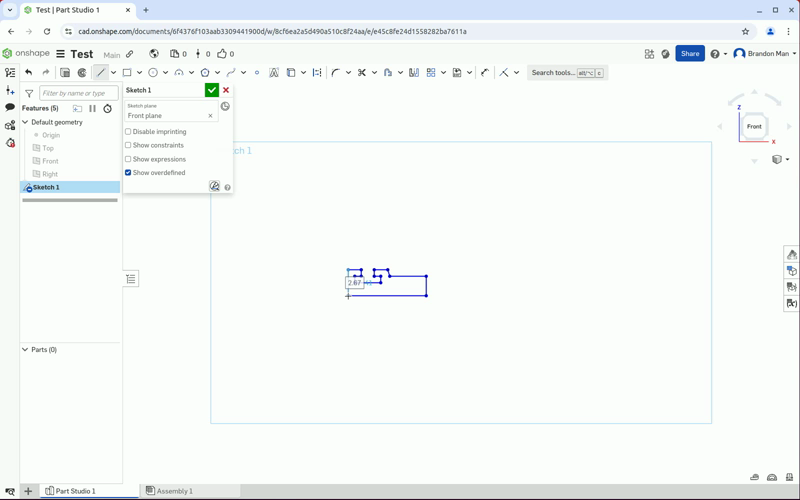
click(348, 295)
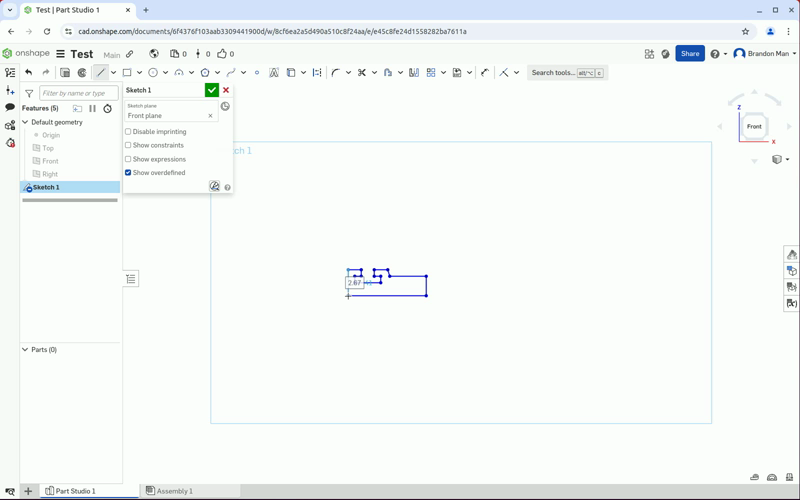
key(esc)
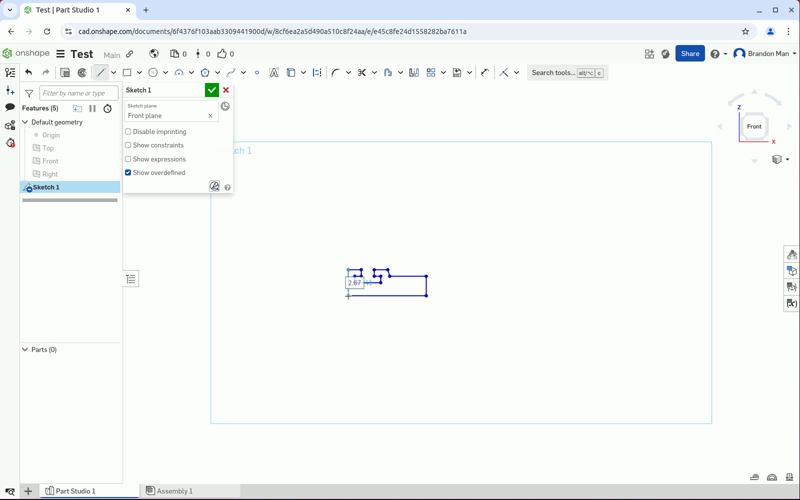
mouse_move(367, 292)
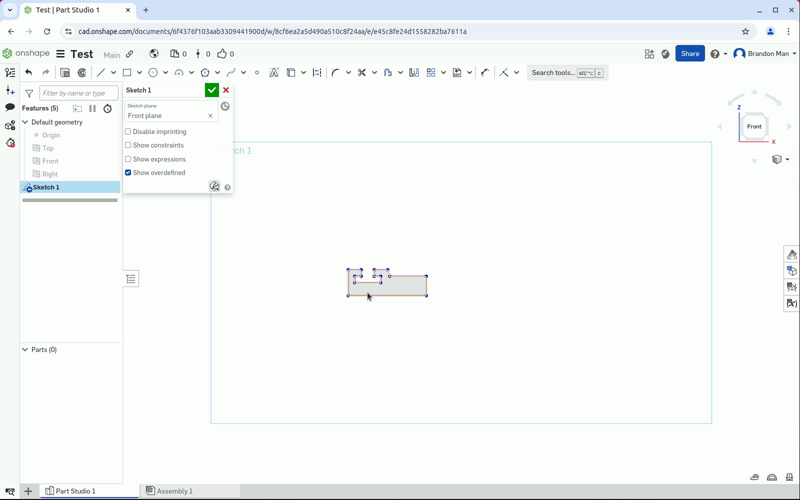
scroll(6)
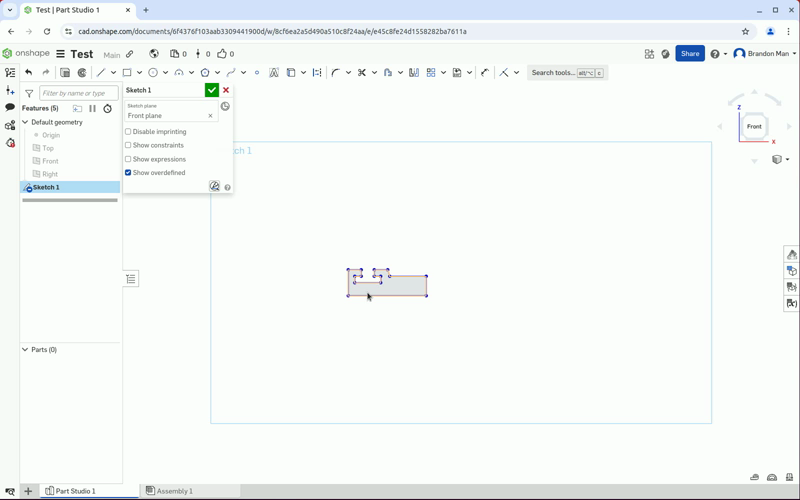
scroll(6)
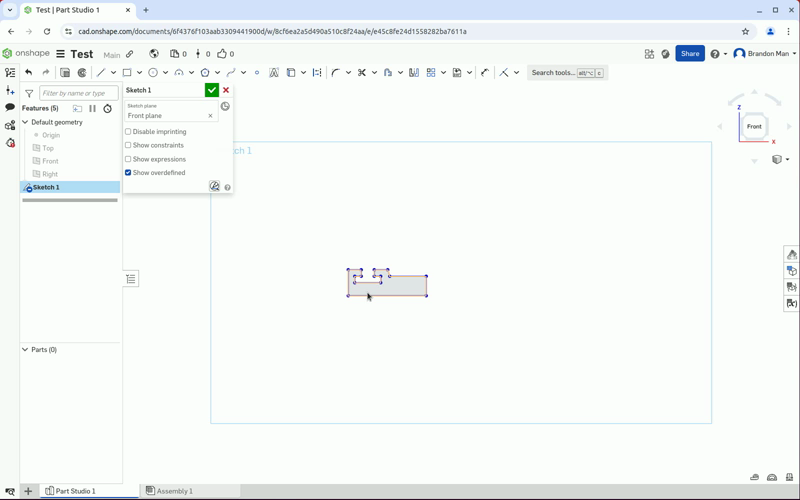
scroll(6)
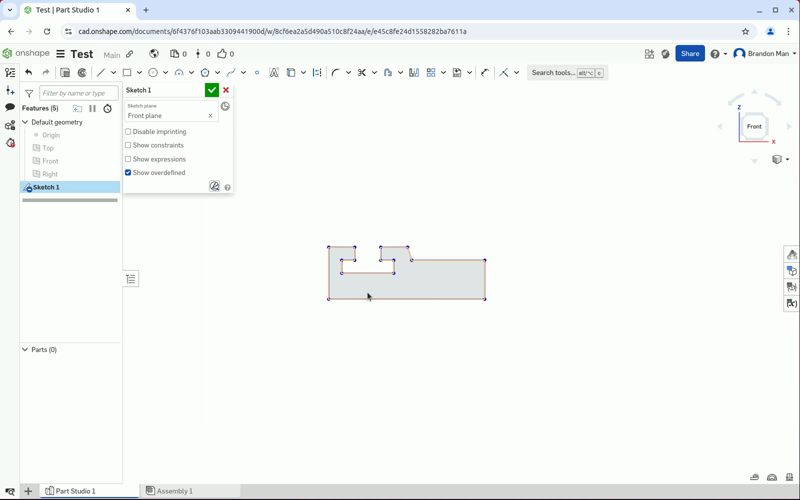
scroll(6)
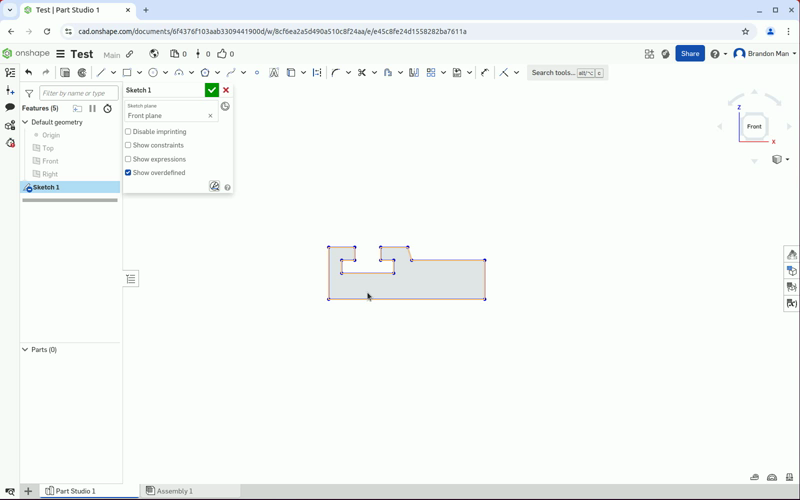
scroll(6)
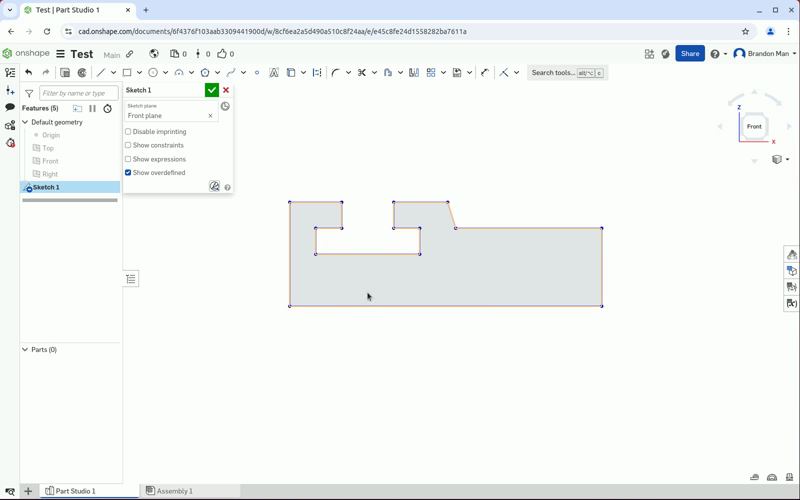
scroll(6)
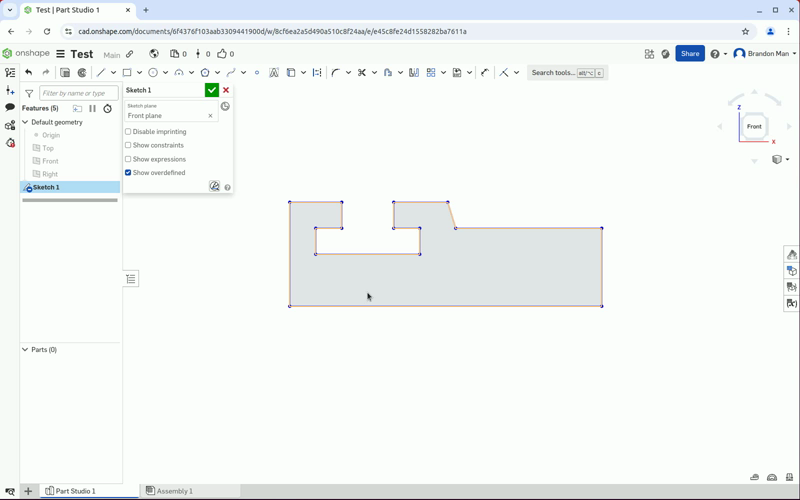
scroll(6)
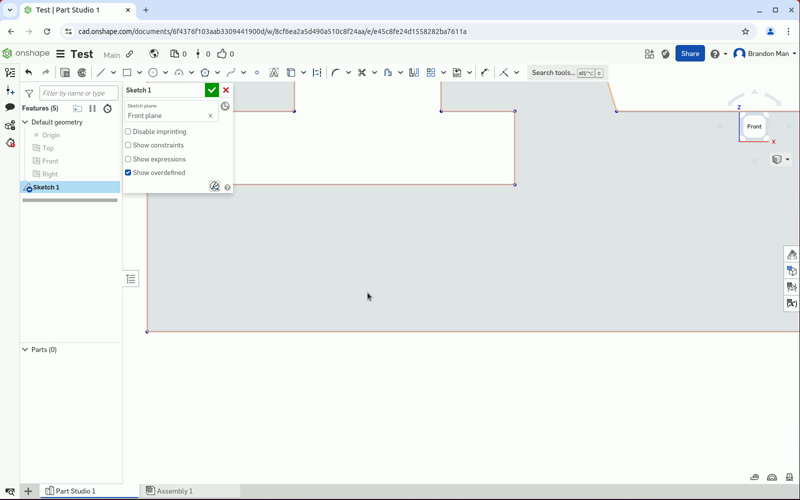
click(367, 292)
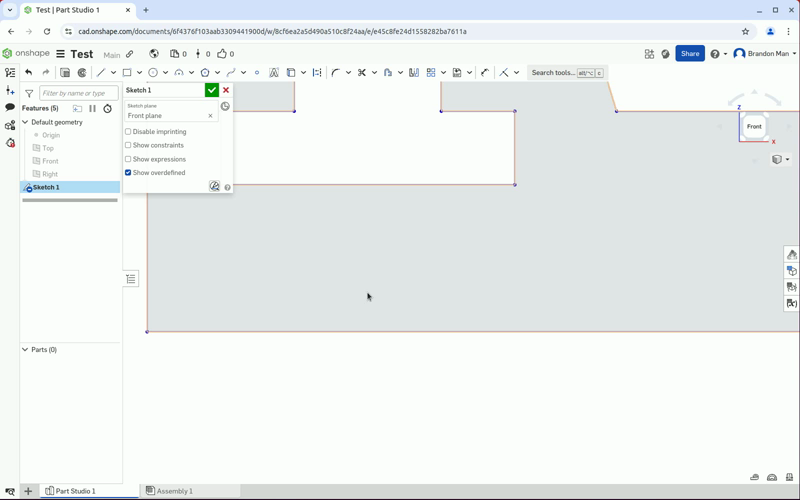
scroll(-6)
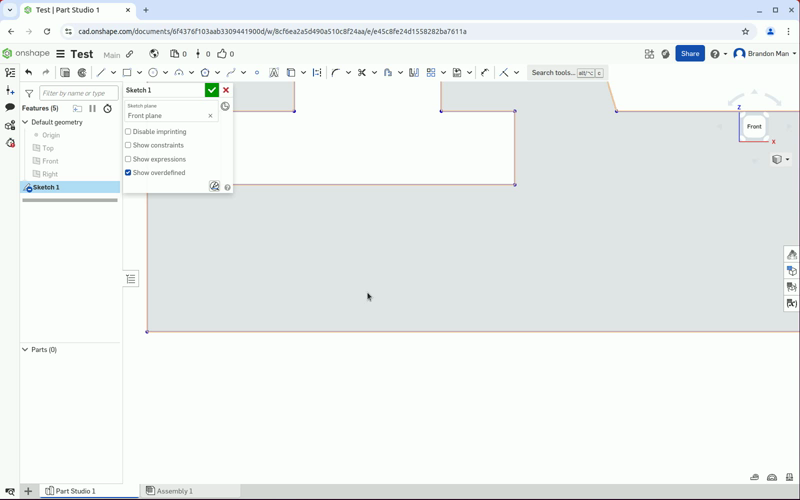
scroll(-6)
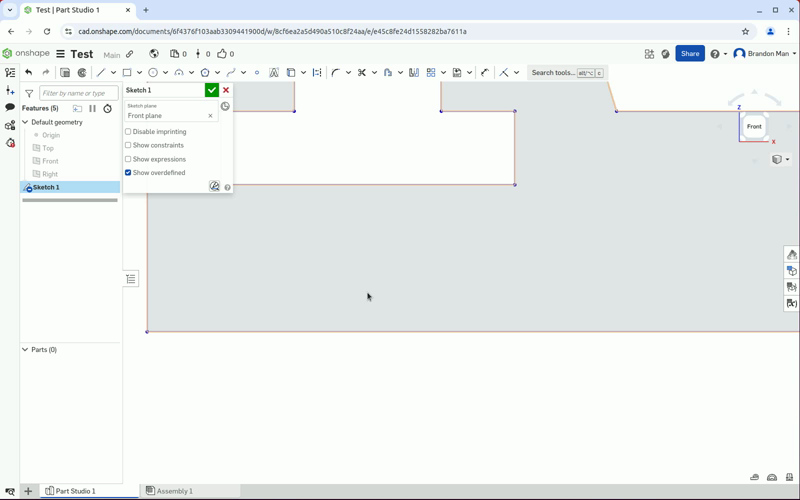
scroll(-6)
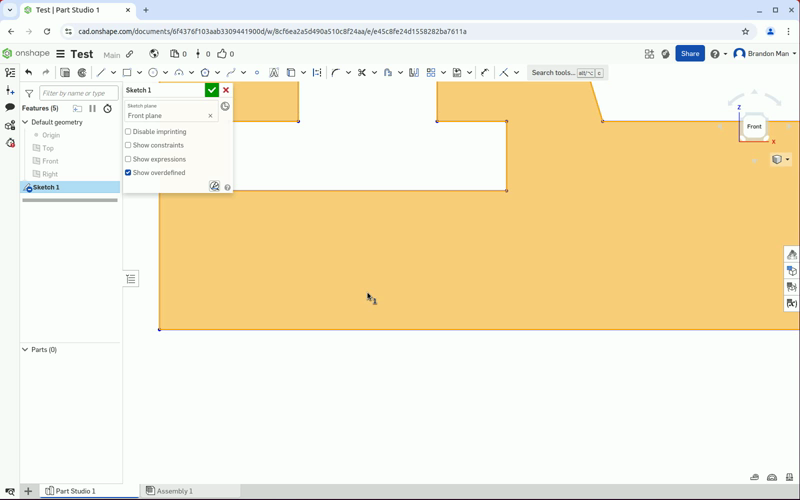
scroll(-6)
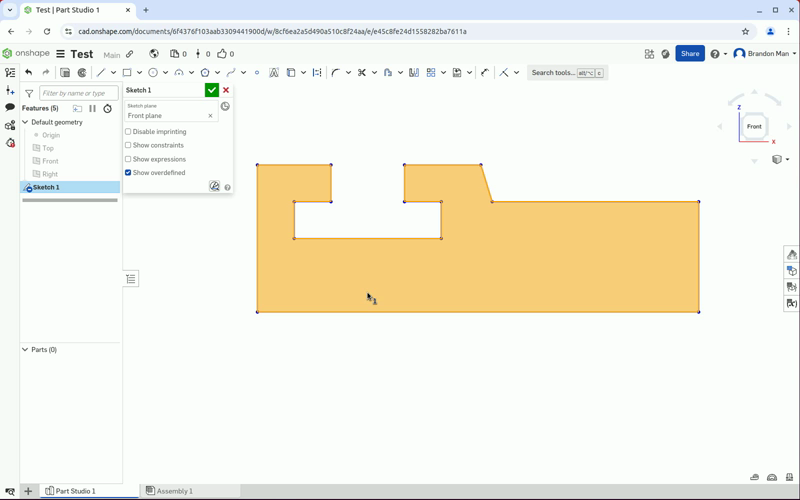
scroll(-6)
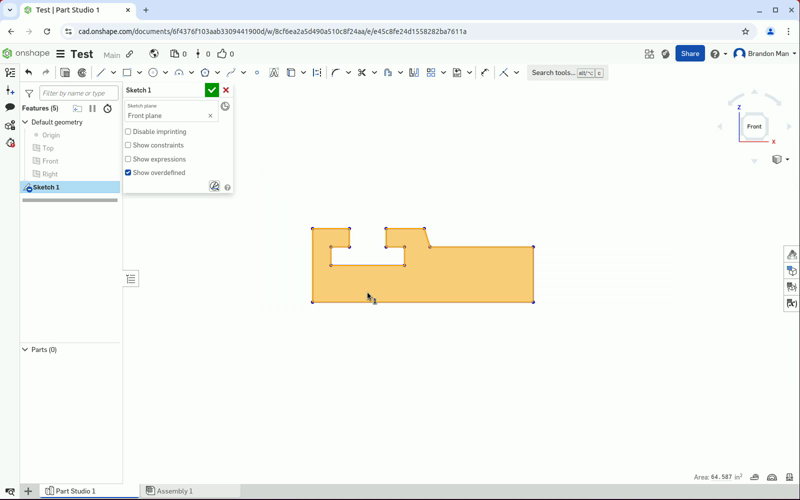
scroll(-6)
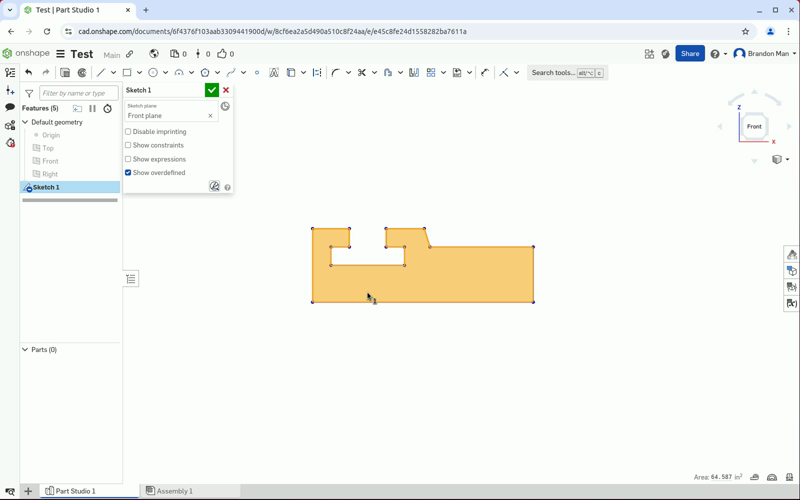
scroll(-6)
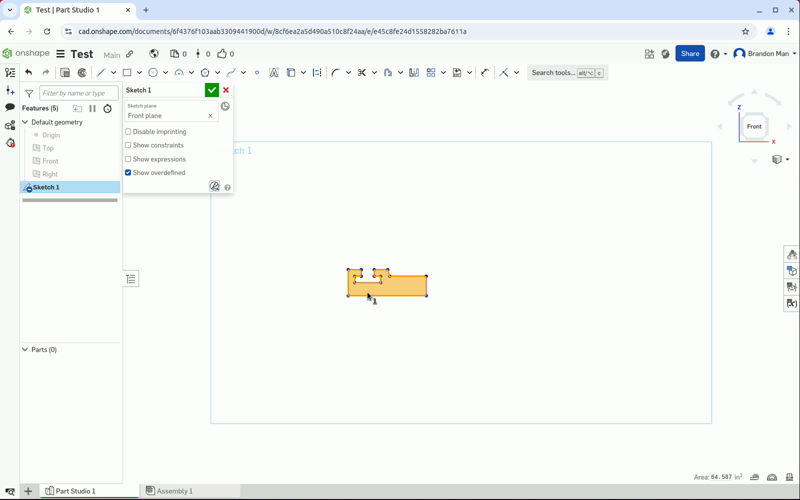
mouse_move(73, 352)
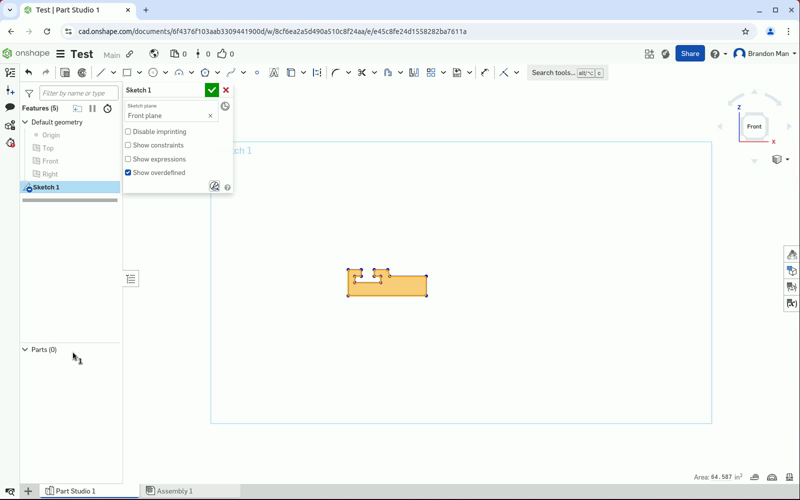
key(shift+y)
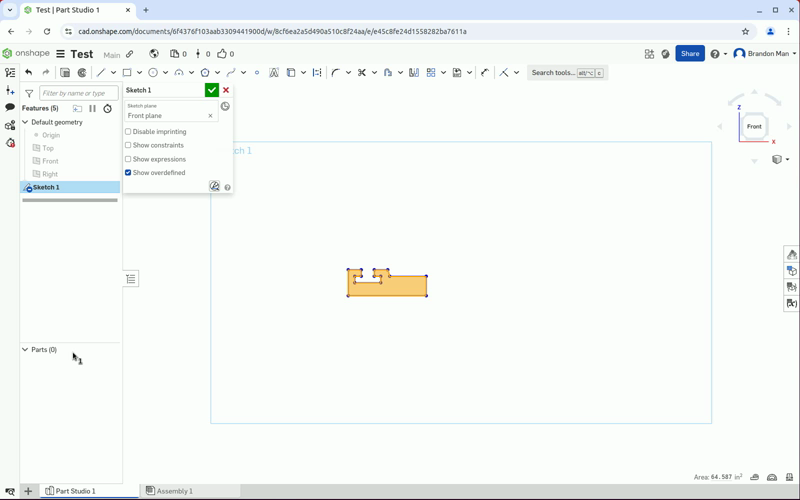
key(shift+e)
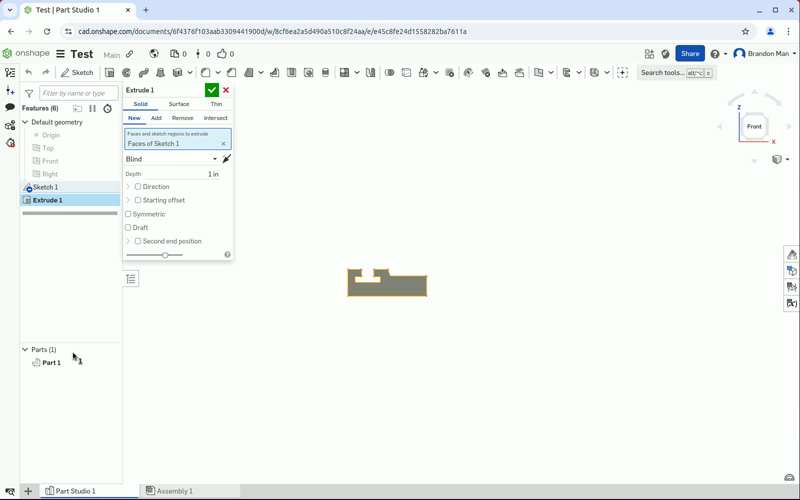
mouse_move(143, 106)
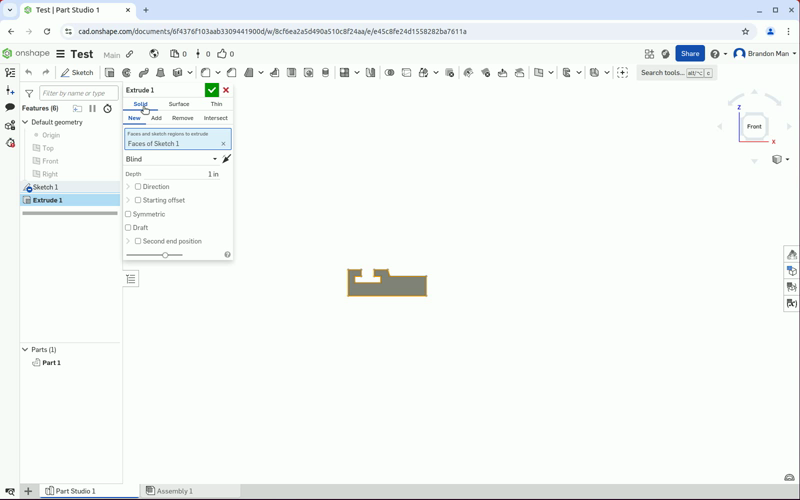
click(143, 106)
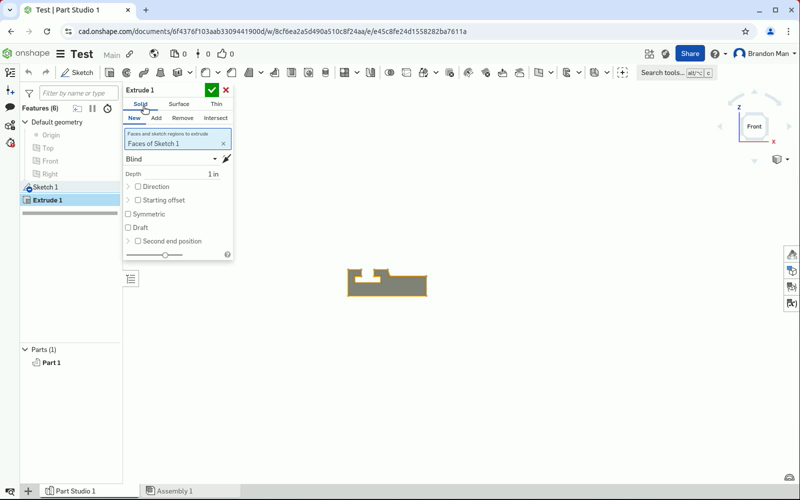
mouse_move(137, 120)
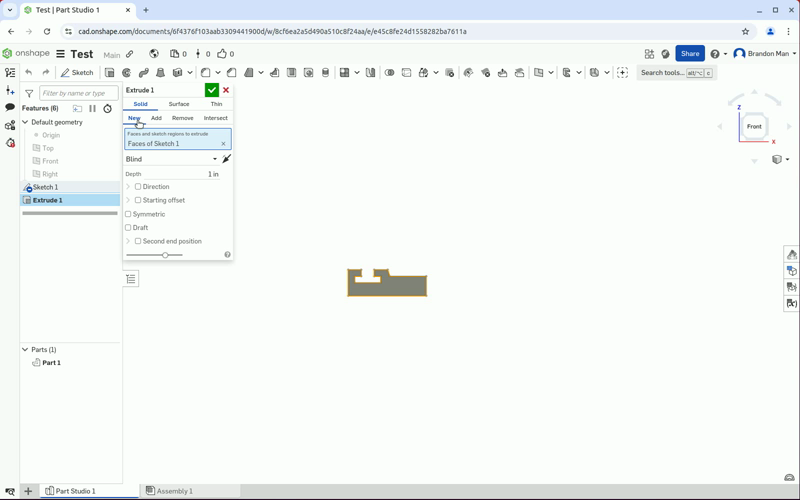
click(137, 120)
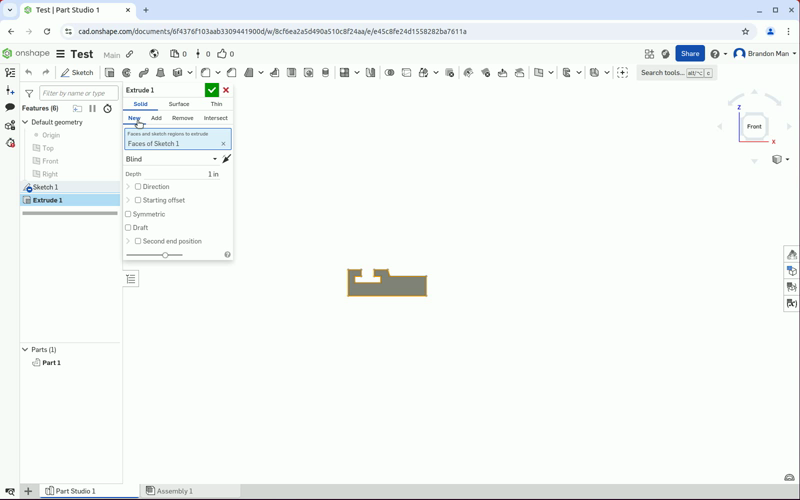
key(tab, 4)
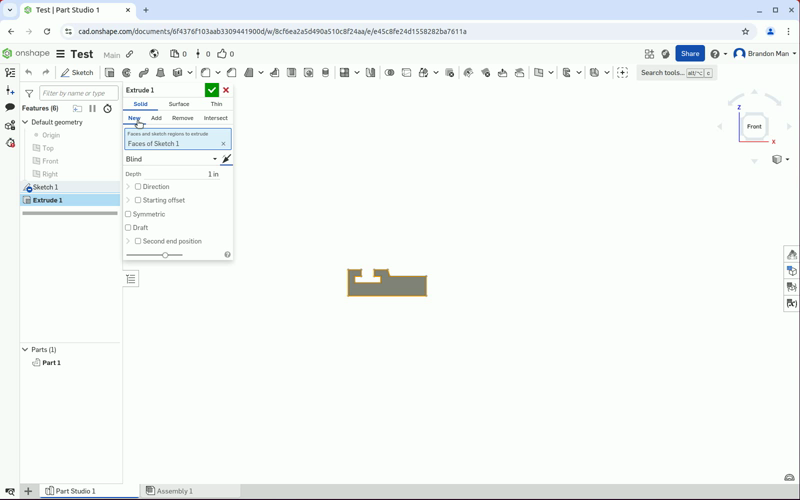
text(7.943)
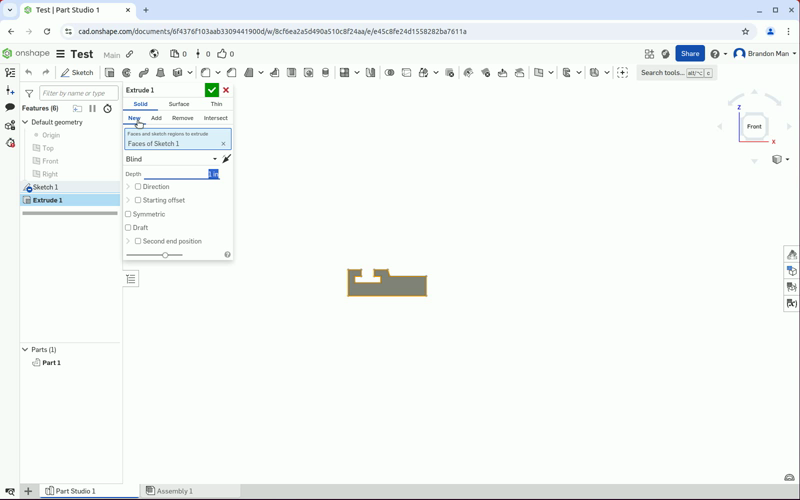
key(enter)
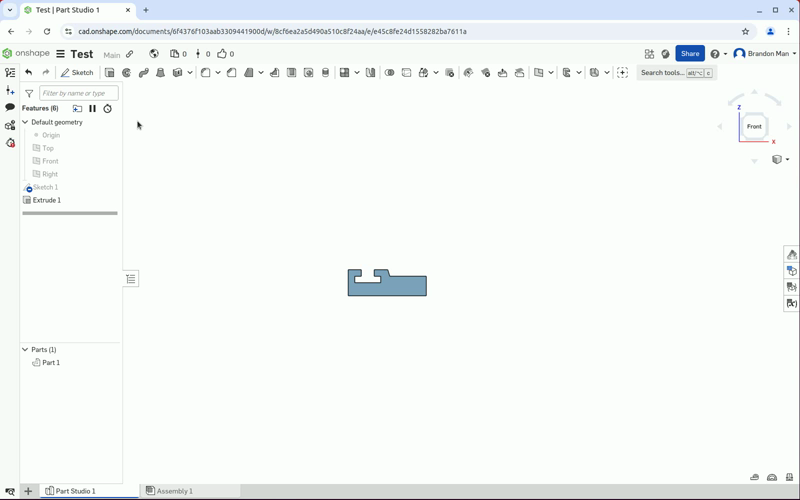
key(shift+h)
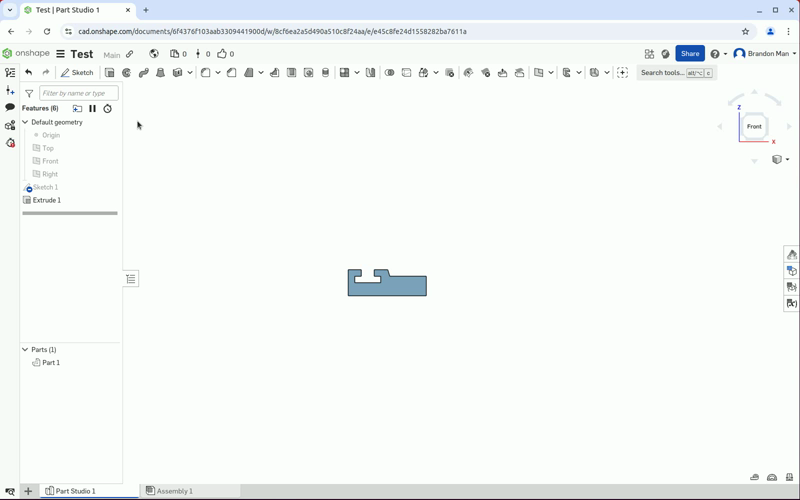
key(shift+h)
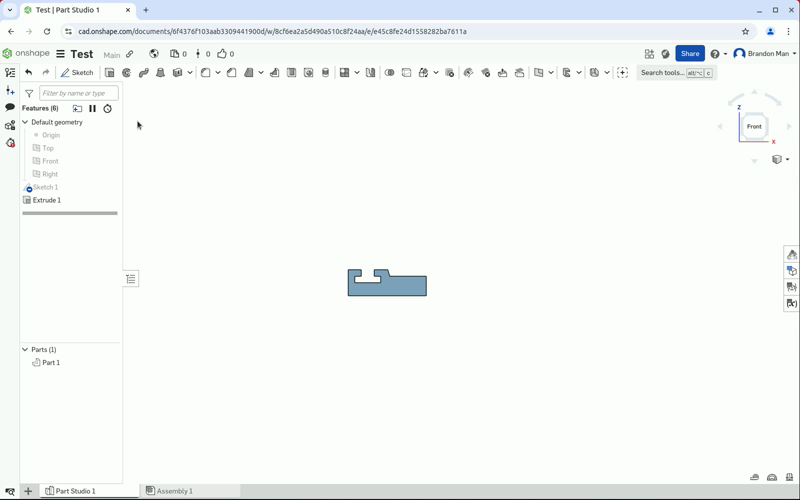
mouse_move(73, 189)
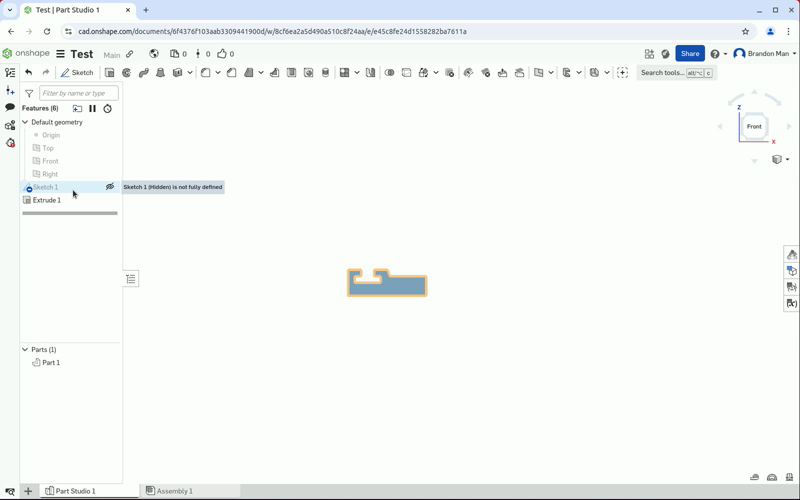
click(73, 189)
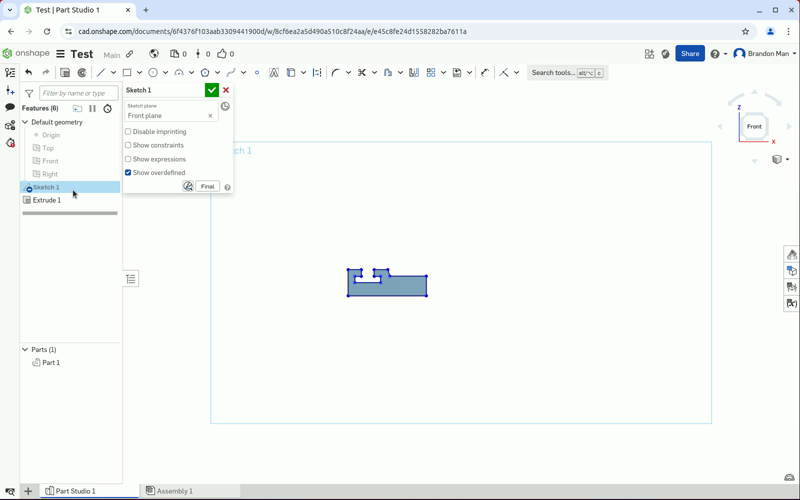
mouse_move(229, 92)
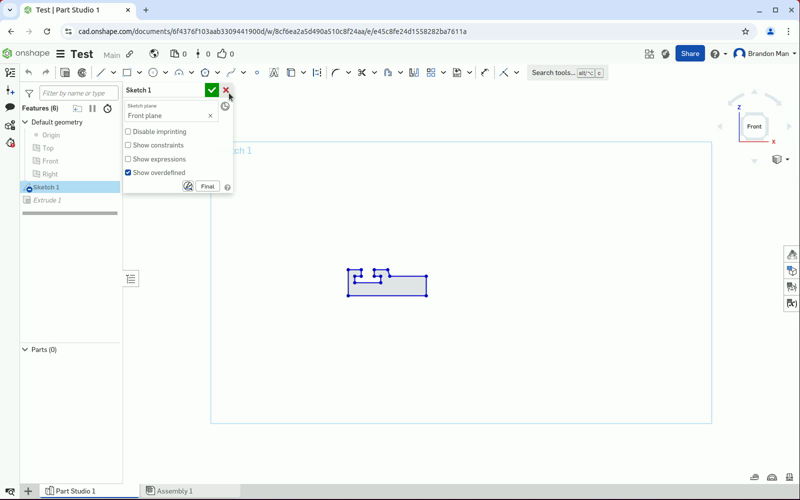
click(229, 92)
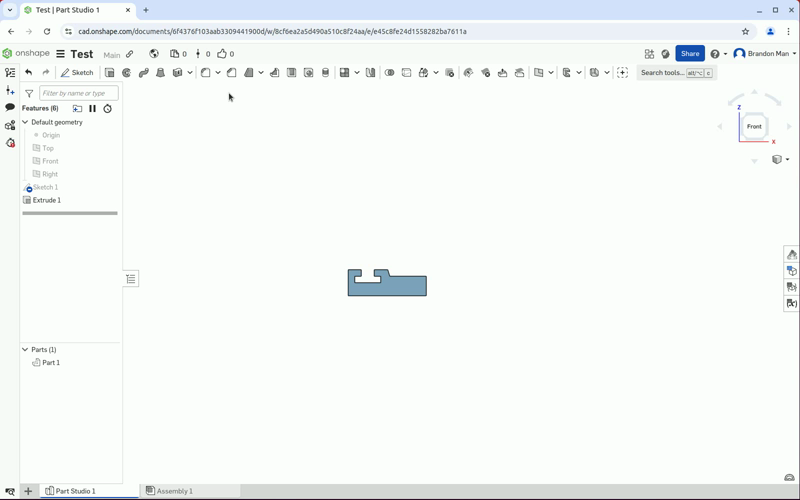
mouse_move(73, 352)
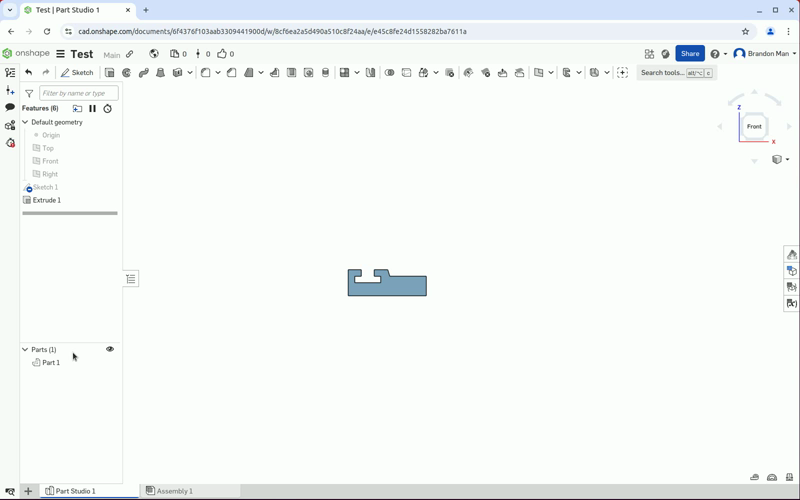
key(y)
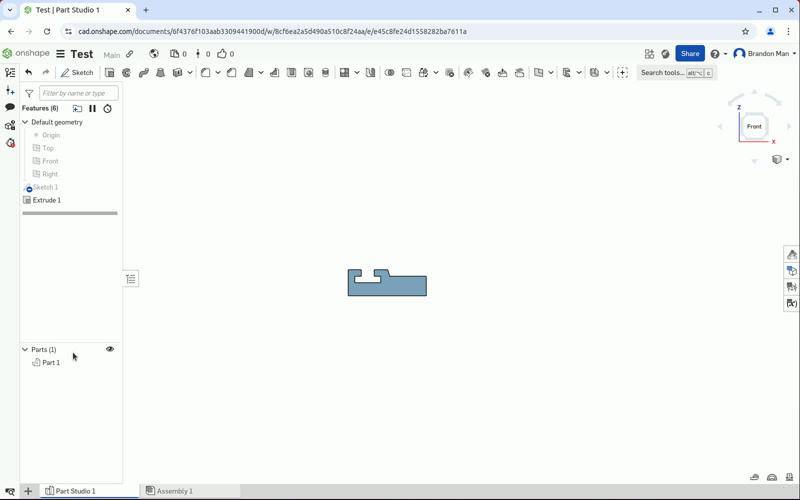
key(shift+p)
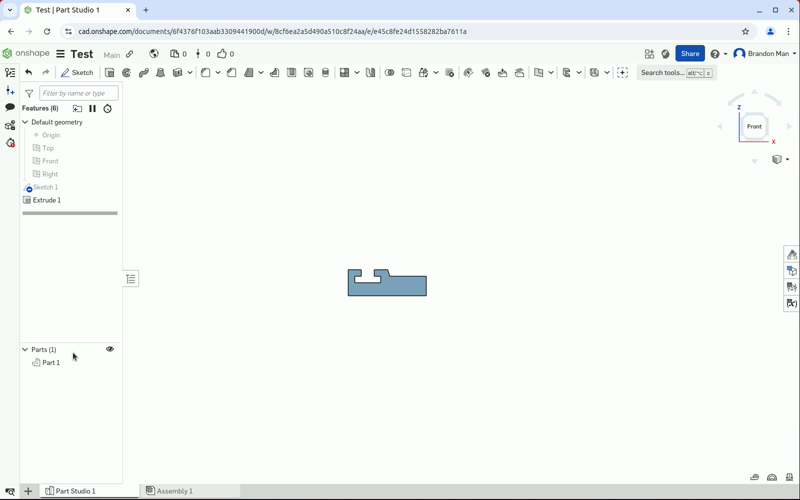
key(space)
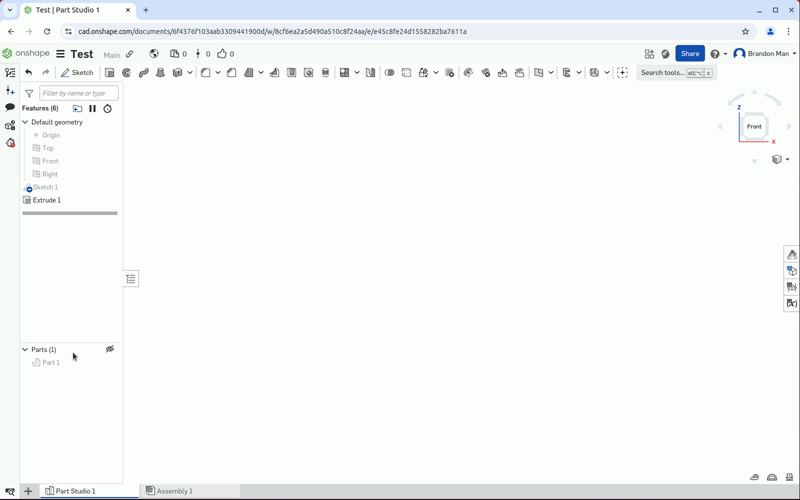
key_down(shift)
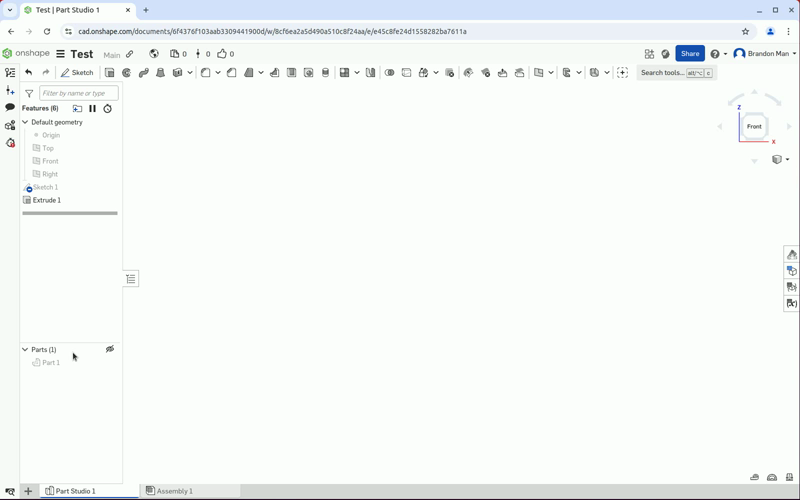
key(left)
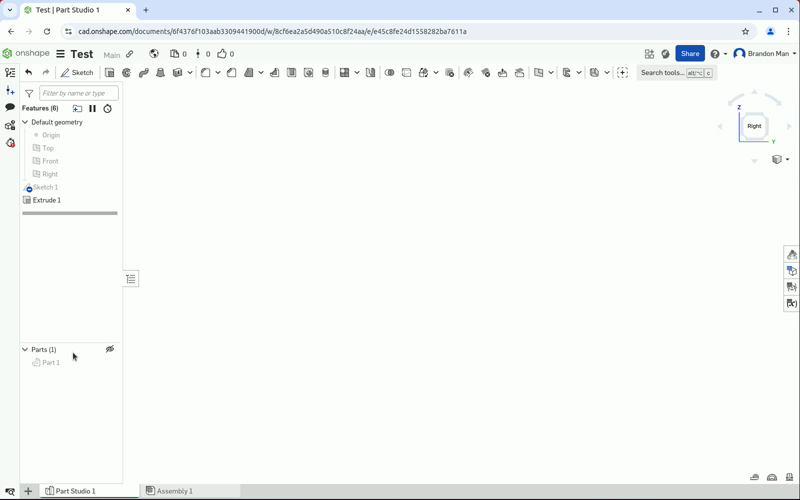
key_up(shift)
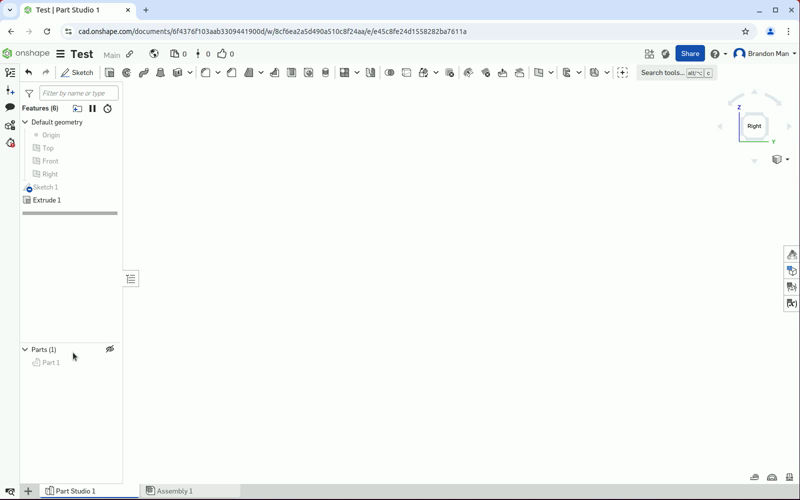
mouse_move(73, 352)
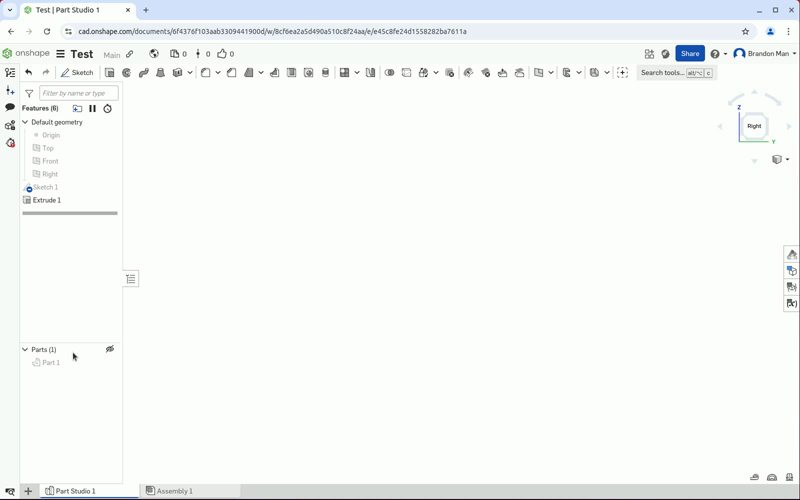
key(shift+y)
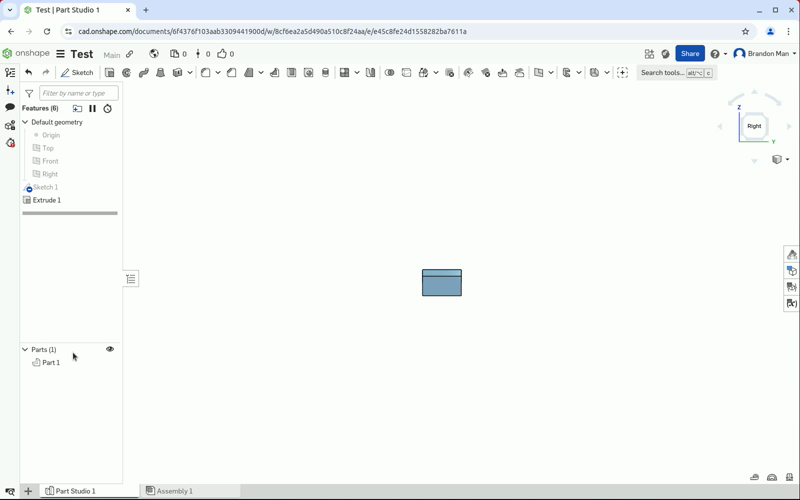
mouse_move(541, 75)
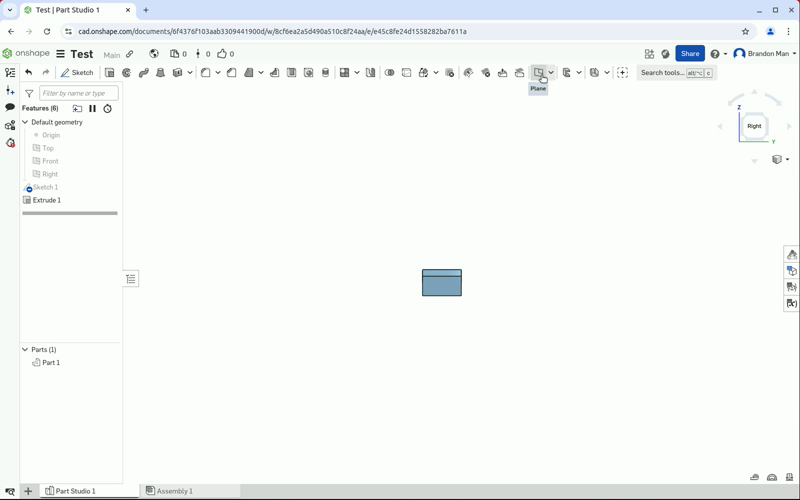
click(541, 75)
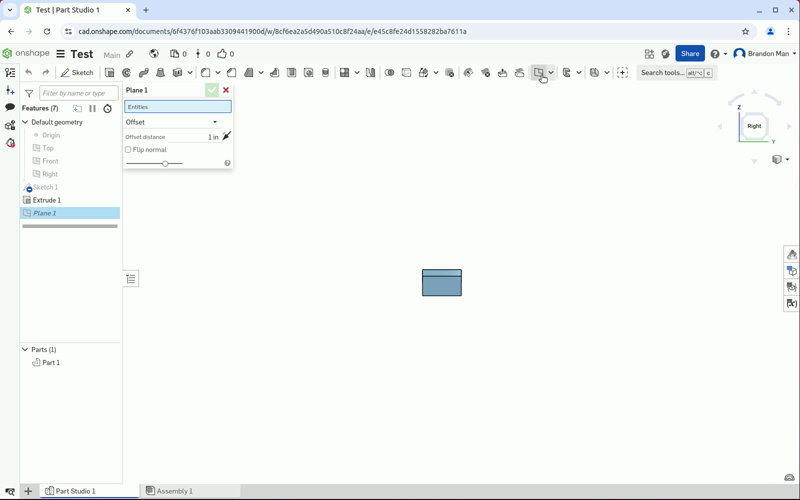
mouse_move(73, 176)
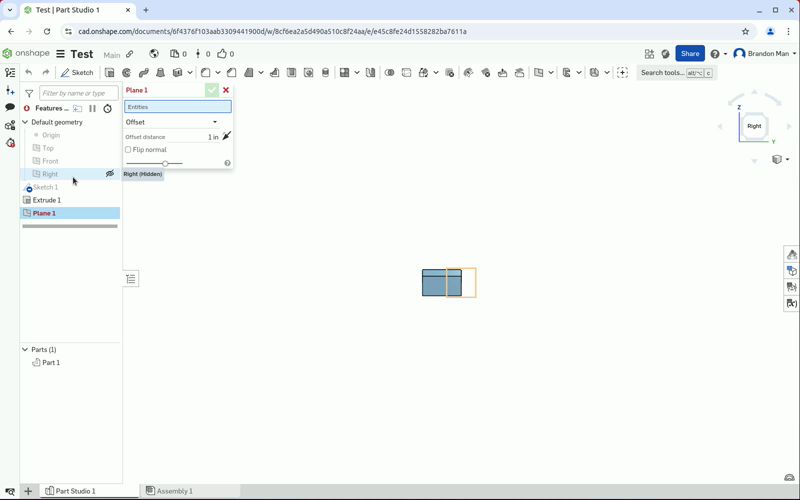
click(73, 176)
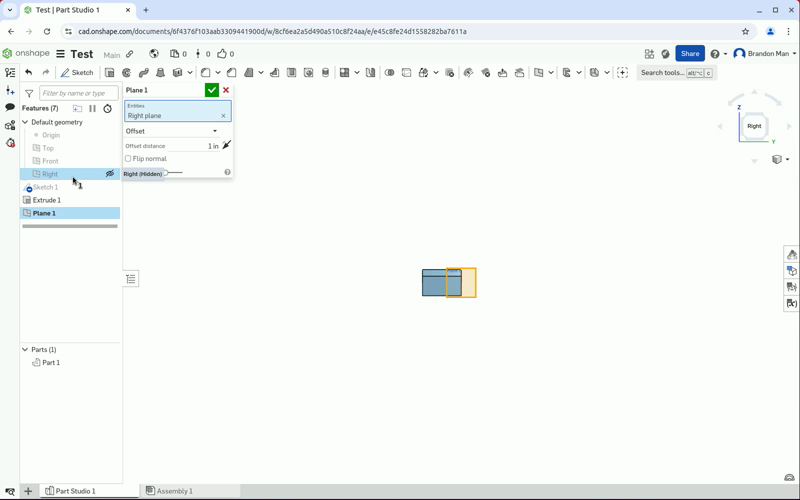
key(tab, 2)
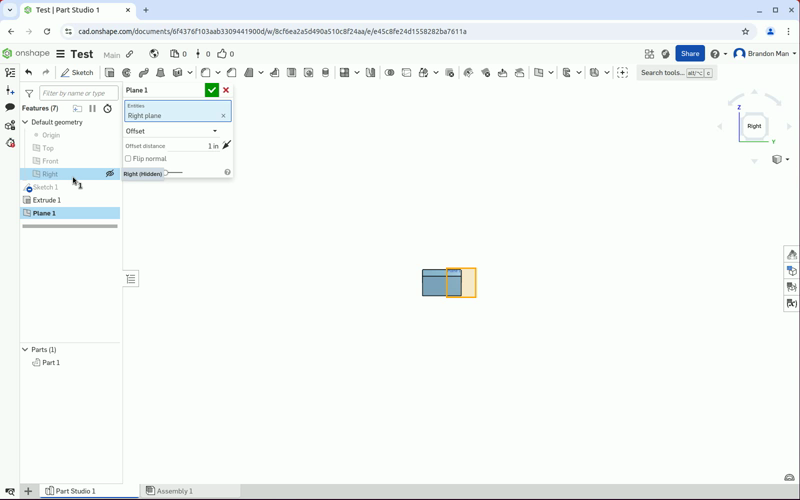
text(7.21)
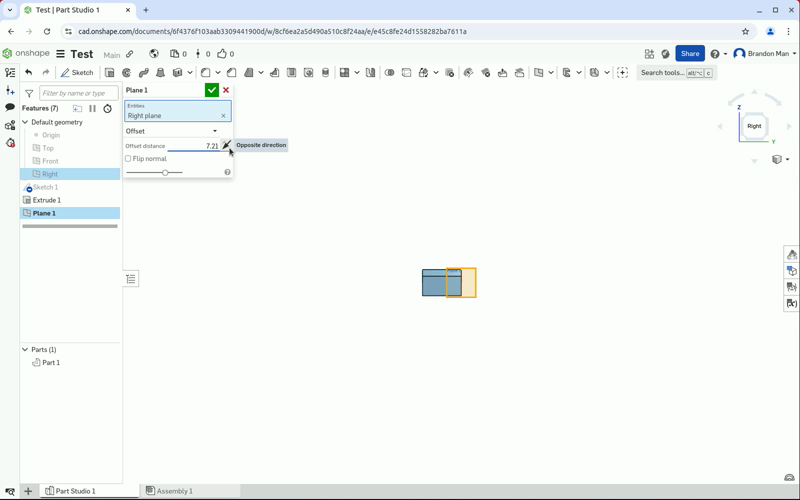
mouse_move(229, 147)
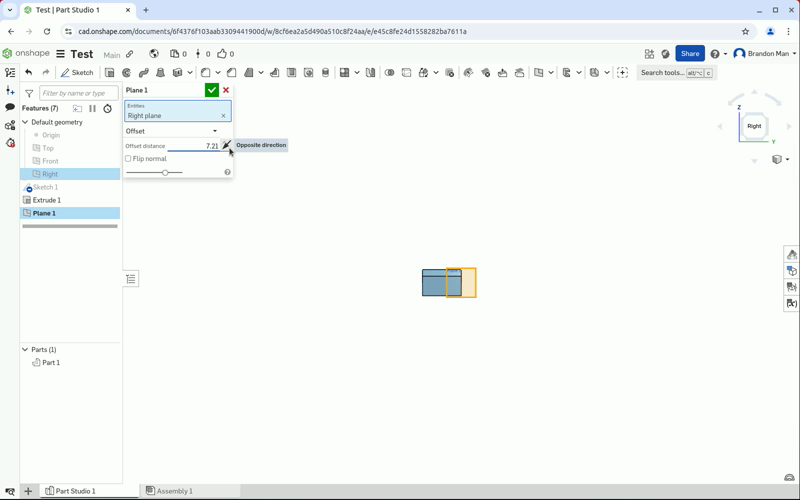
click(229, 147)
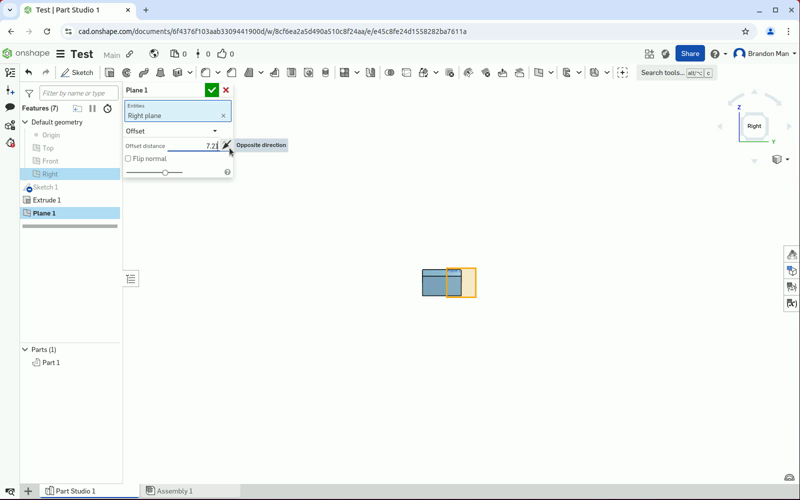
key(enter, 2)
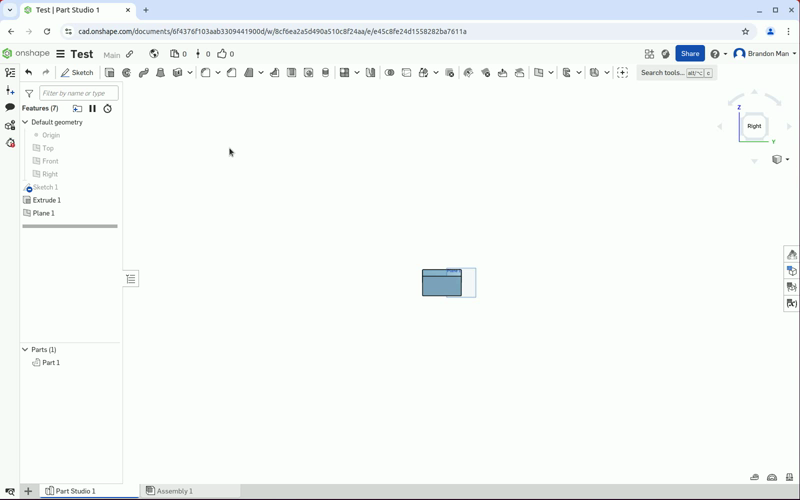
key(shift+s)
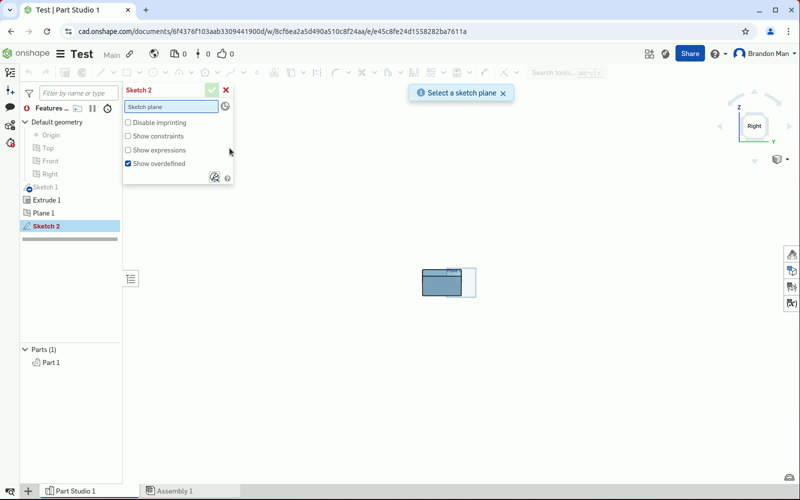
mouse_move(73, 215)
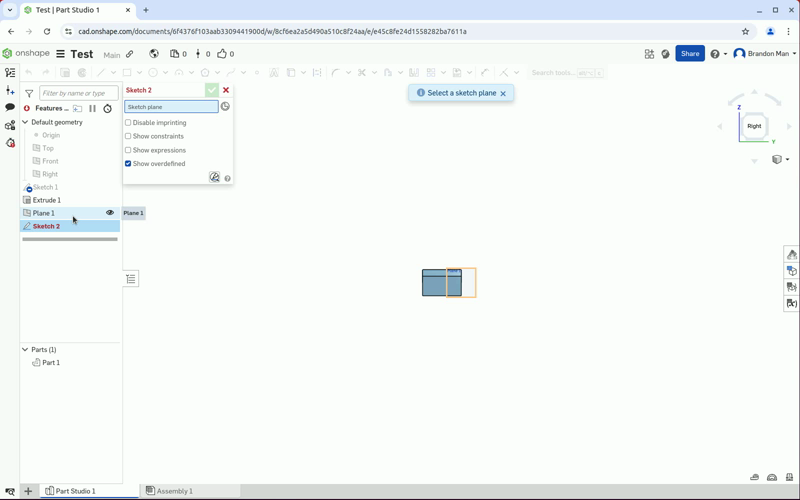
click(73, 215)
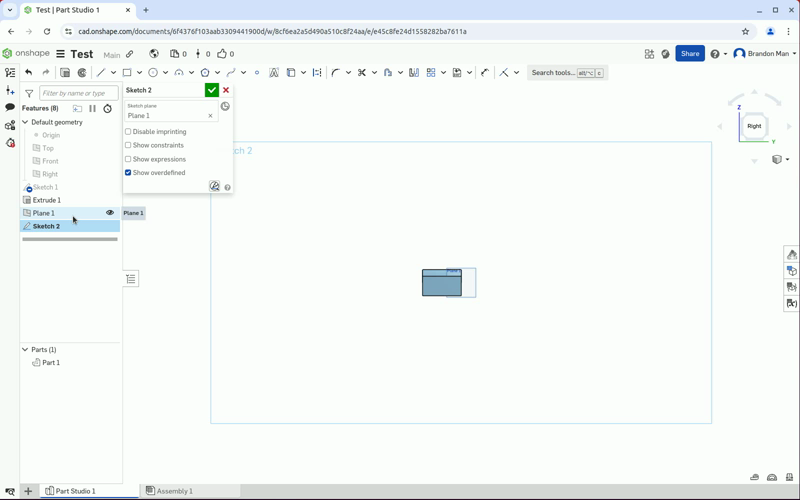
mouse_move(73, 352)
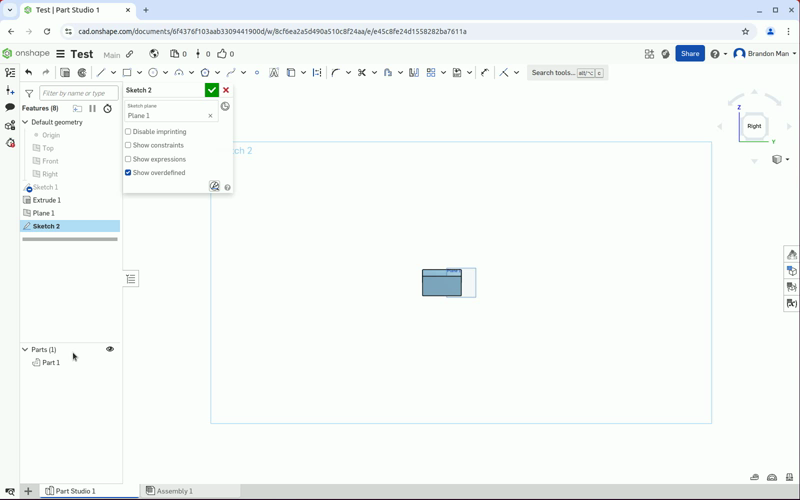
key(y)
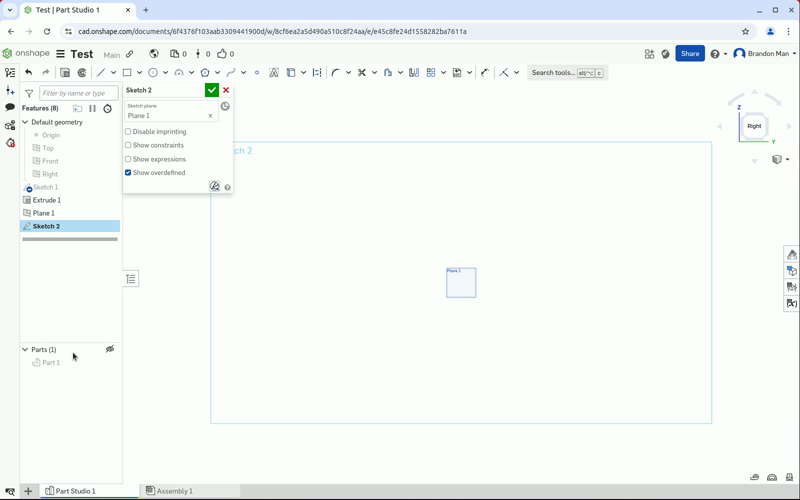
key(l)
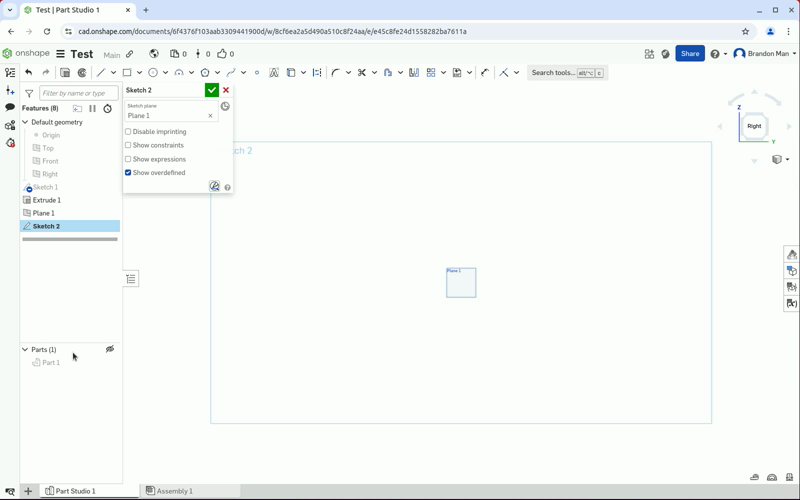
key_down(shift)
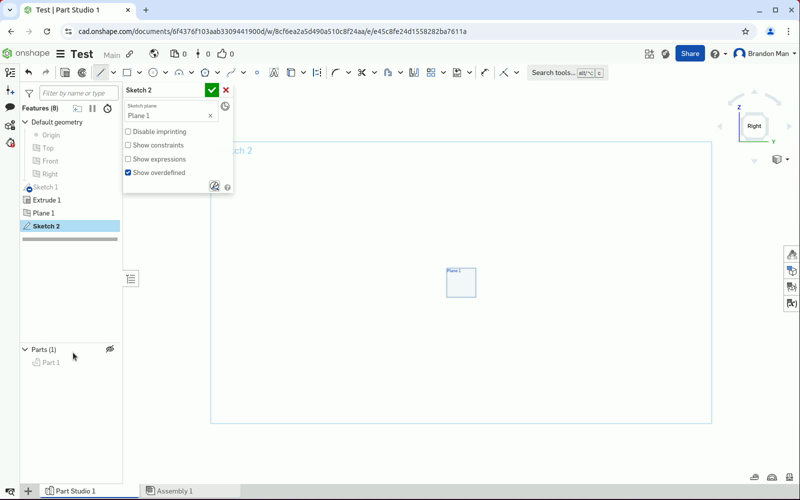
mouse_move(429, 288)
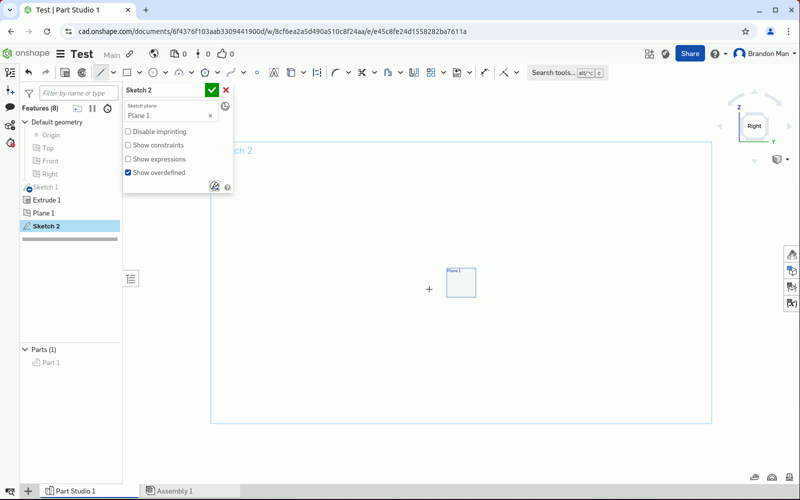
click(429, 288)
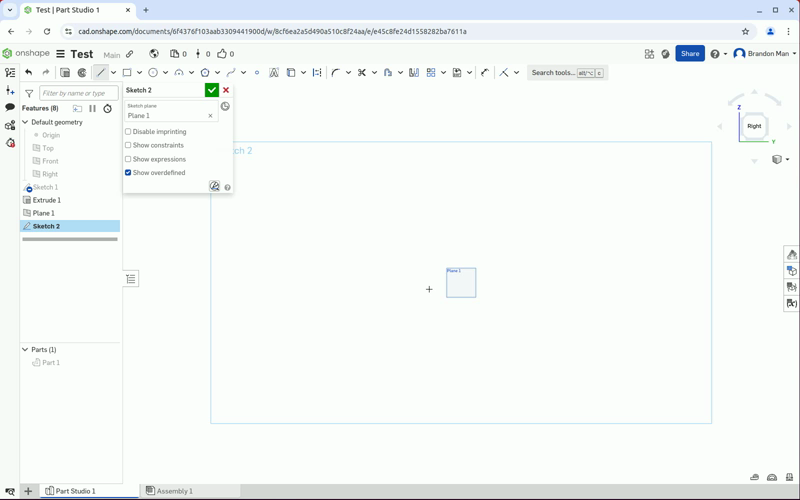
key_up(shift)
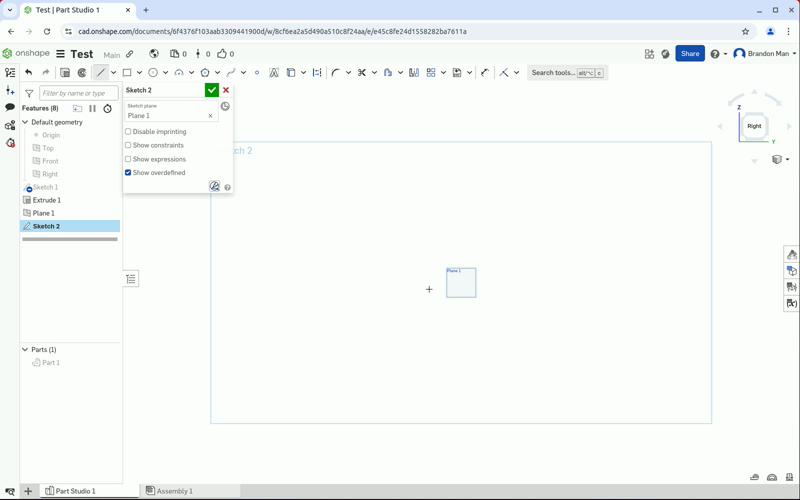
key_down(shift)
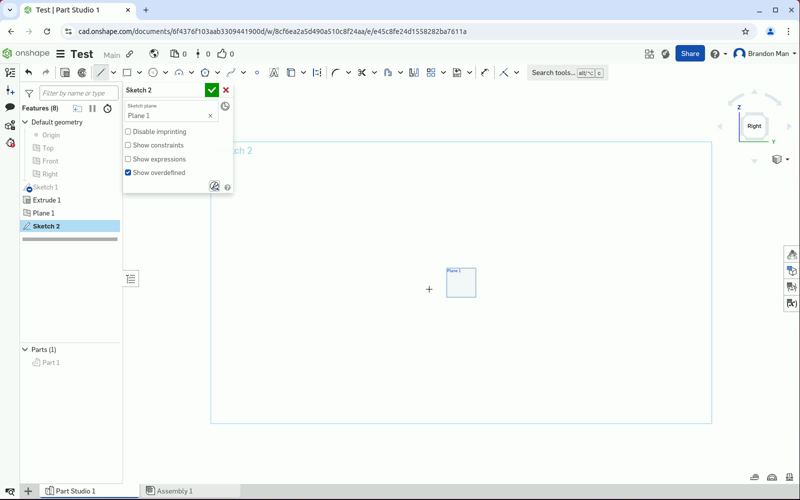
mouse_move(459, 288)
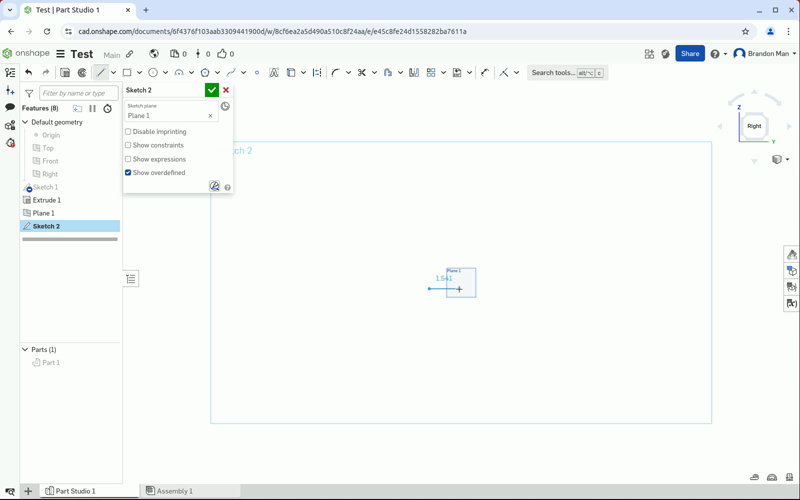
mouse_move(435, 295)
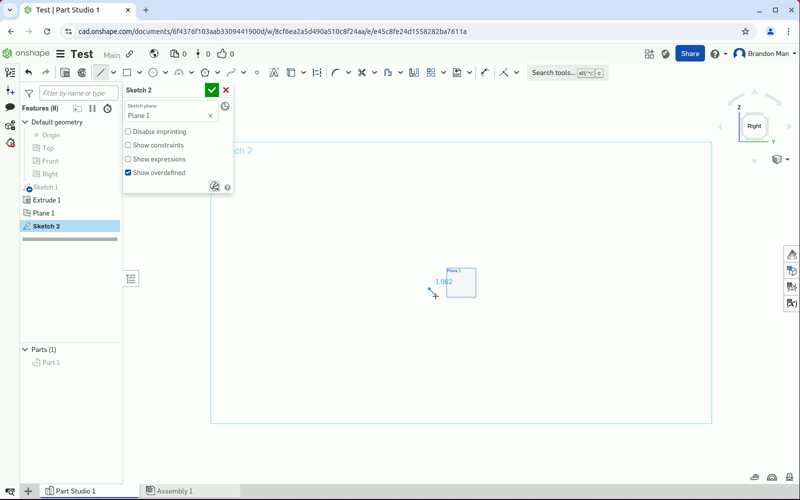
click(435, 295)
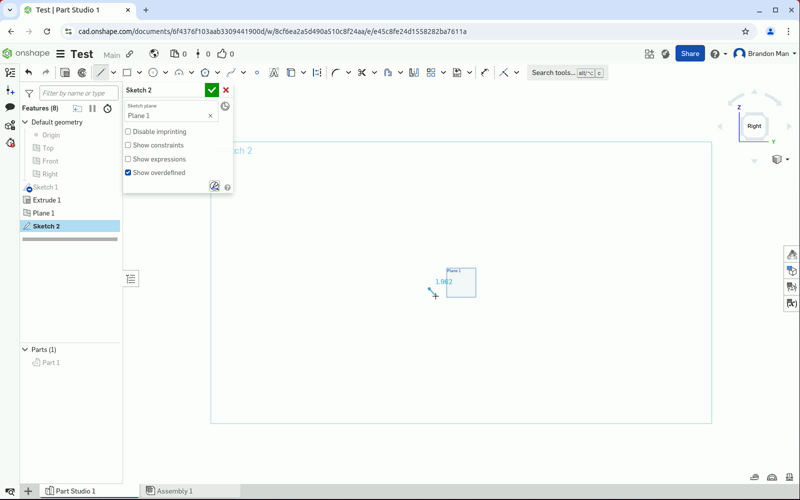
key_up(shift)
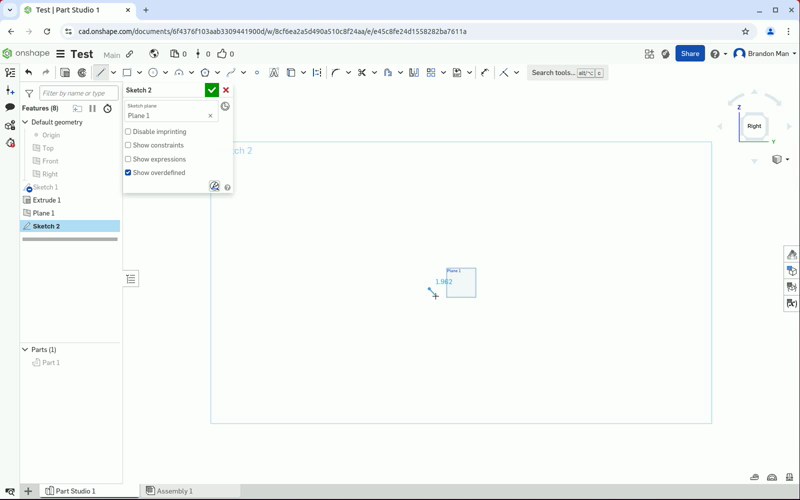
key_down(shift)
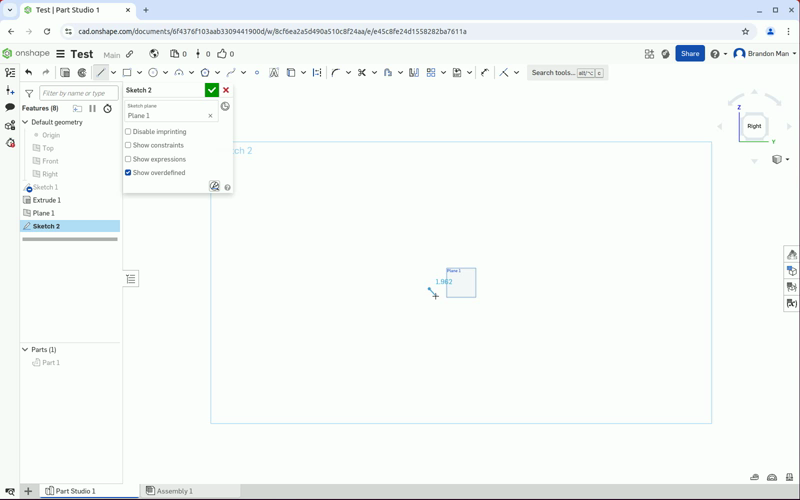
mouse_move(465, 295)
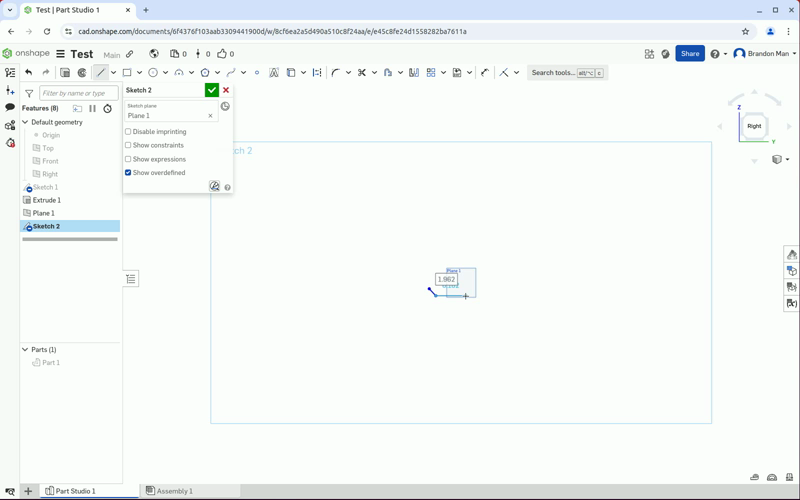
mouse_move(449, 295)
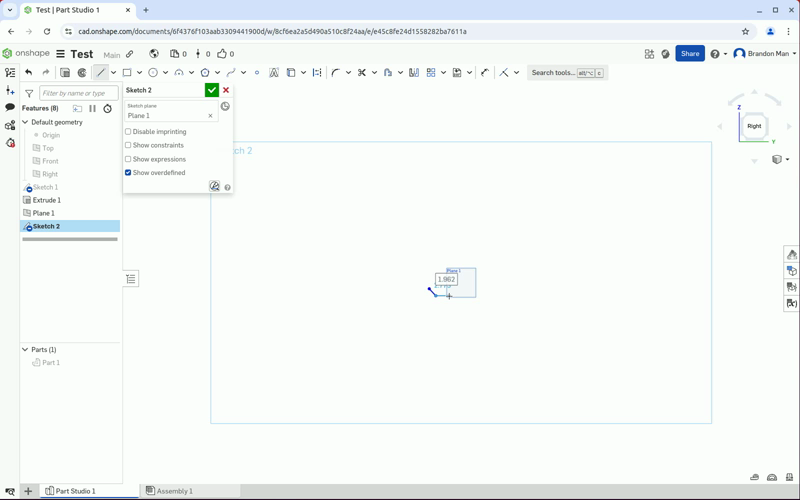
click(449, 295)
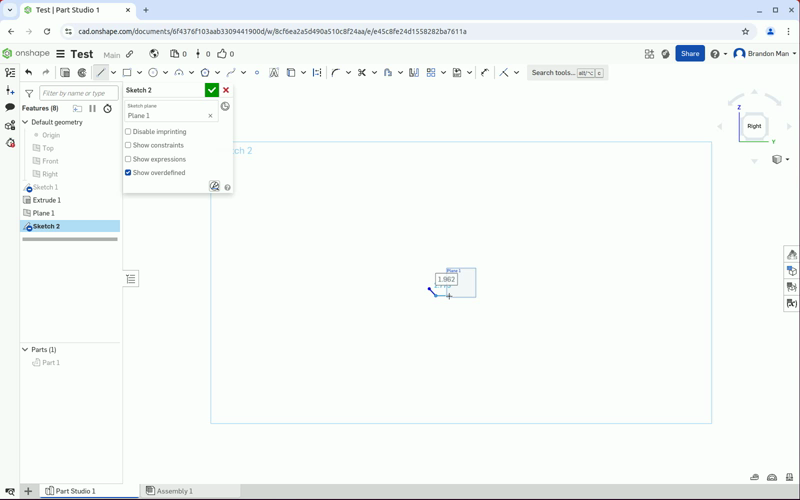
key_up(shift)
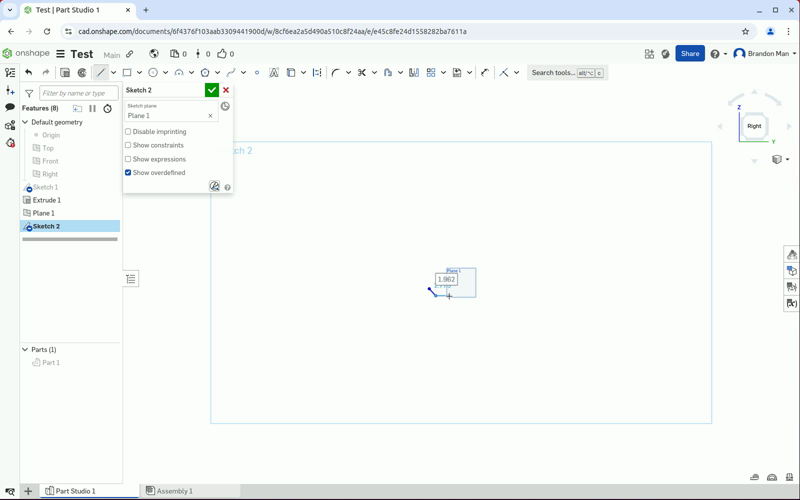
key_down(shift)
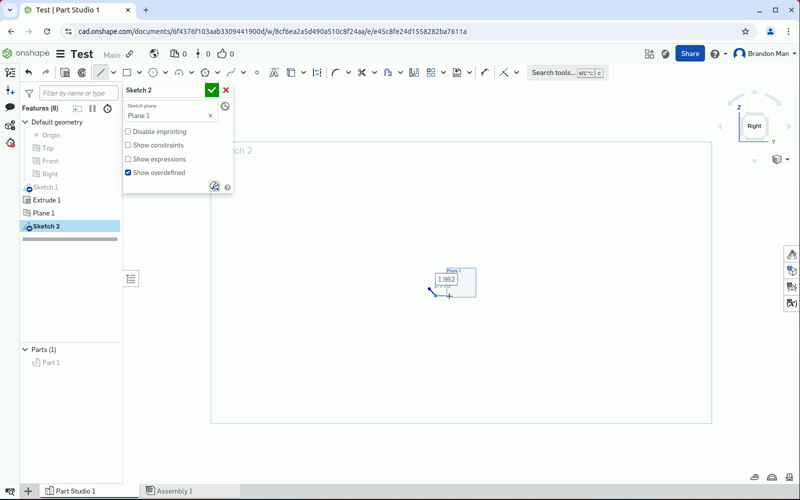
mouse_move(479, 295)
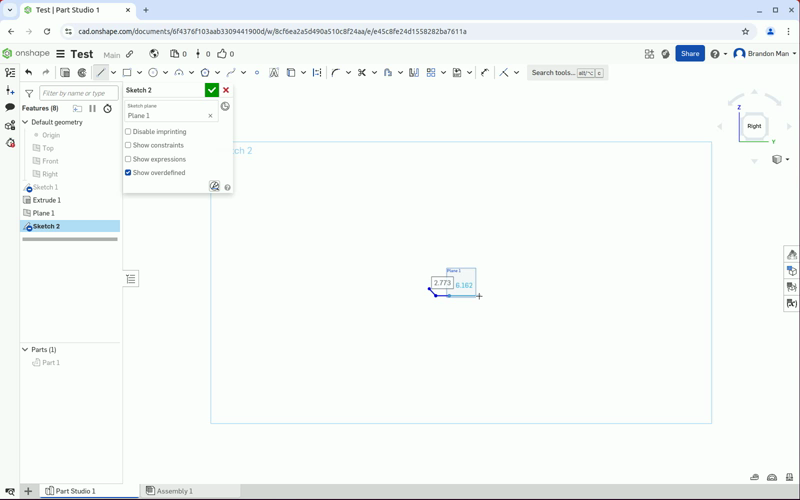
mouse_move(455, 288)
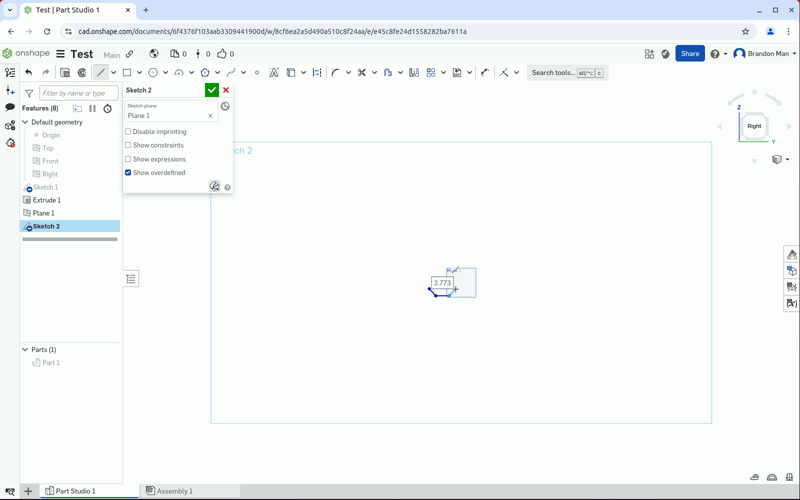
click(455, 288)
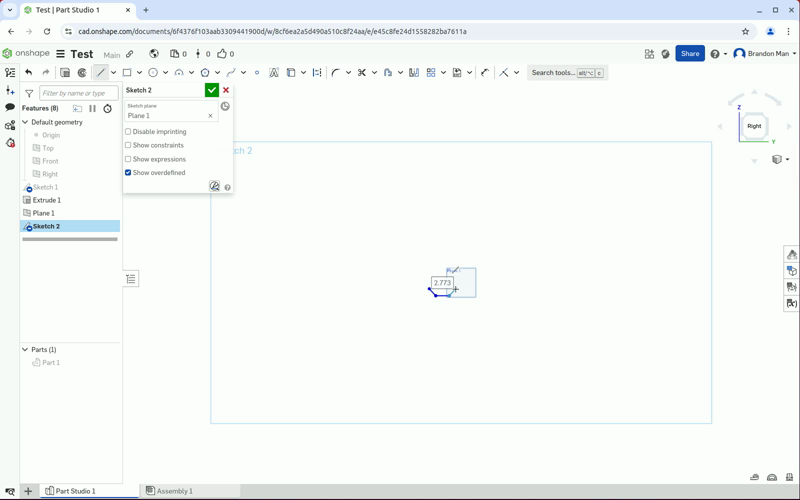
key_up(shift)
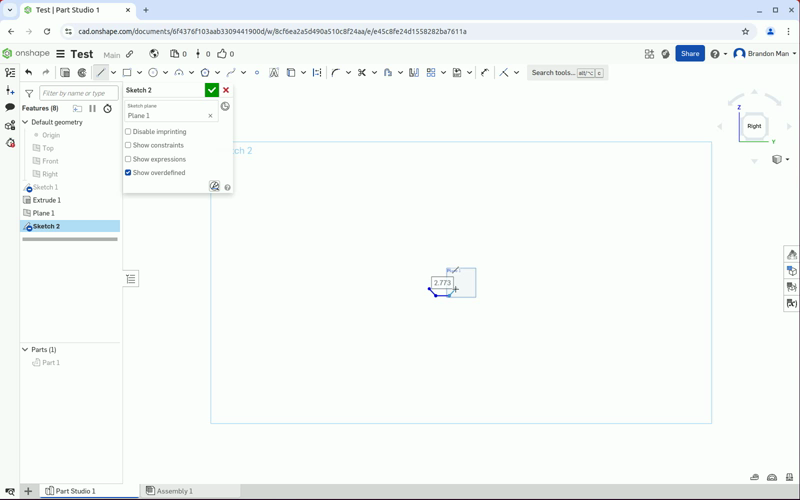
key_down(shift)
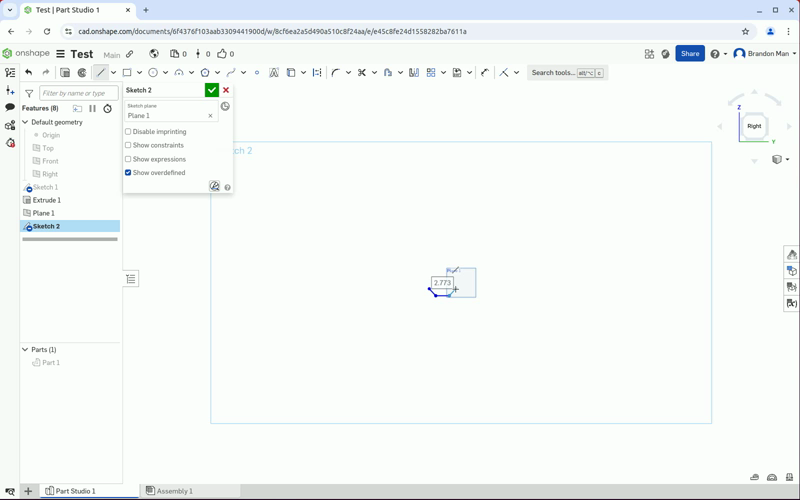
mouse_move(485, 288)
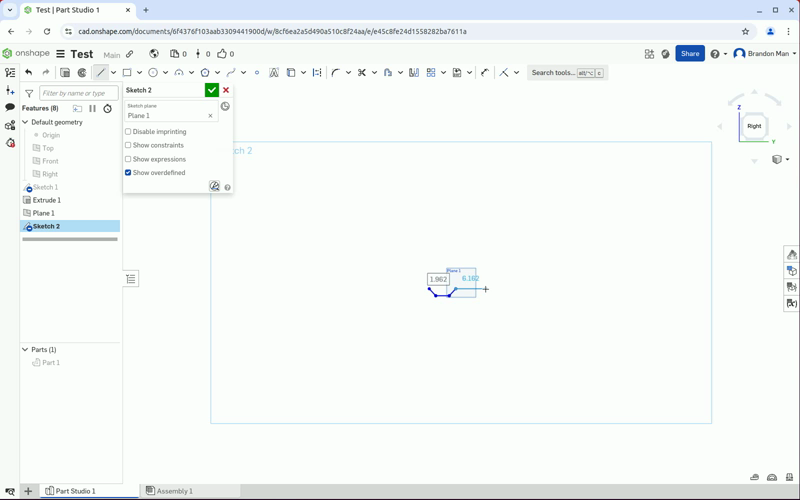
mouse_move(442, 288)
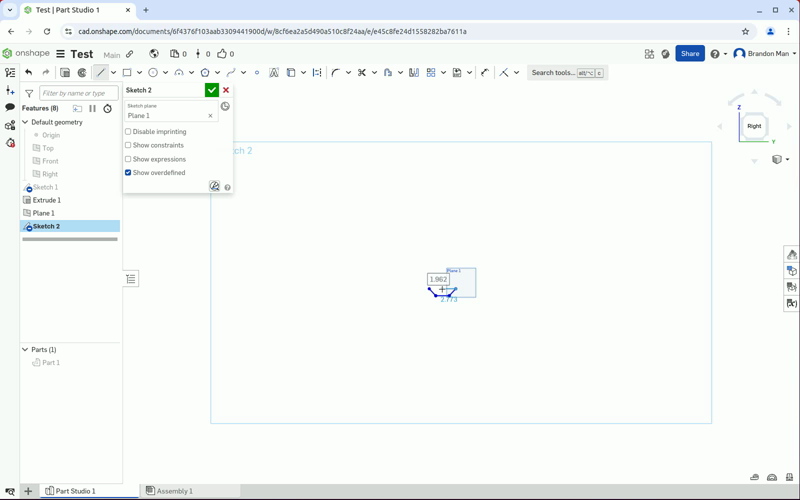
click(442, 288)
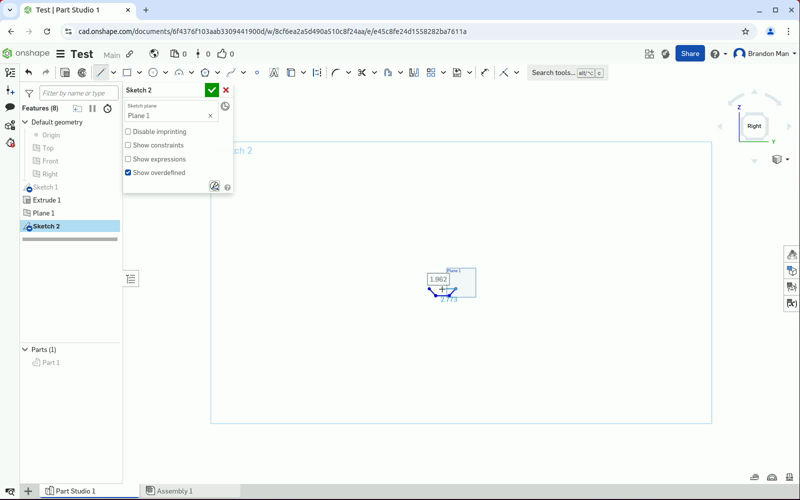
key_up(shift)
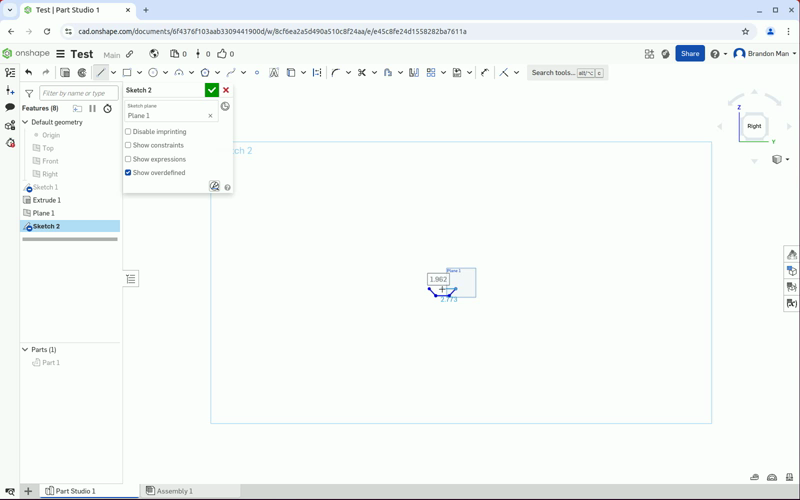
mouse_move(472, 288)
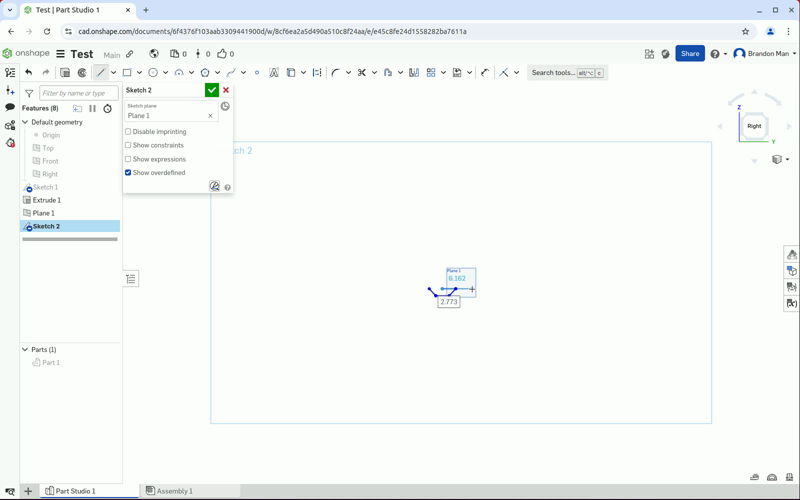
key_down(shift)
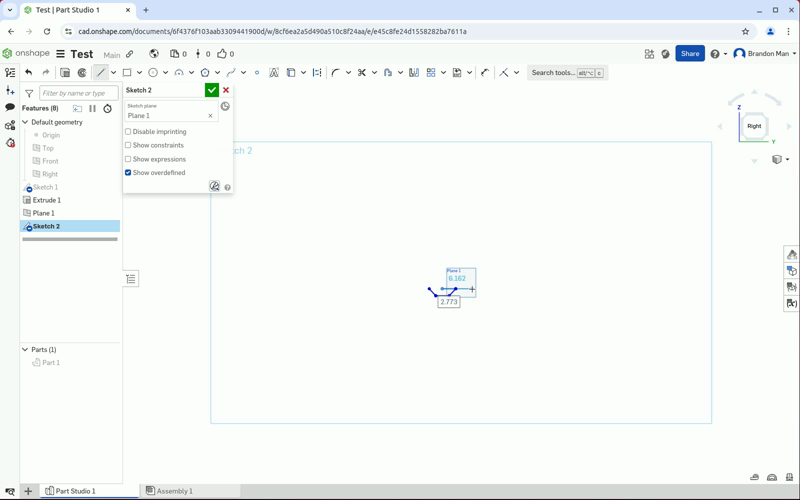
mouse_move(429, 288)
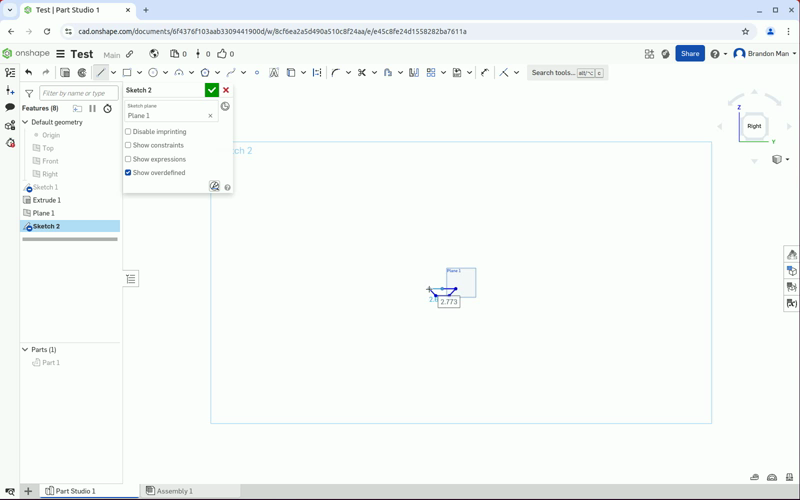
key_up(shift)
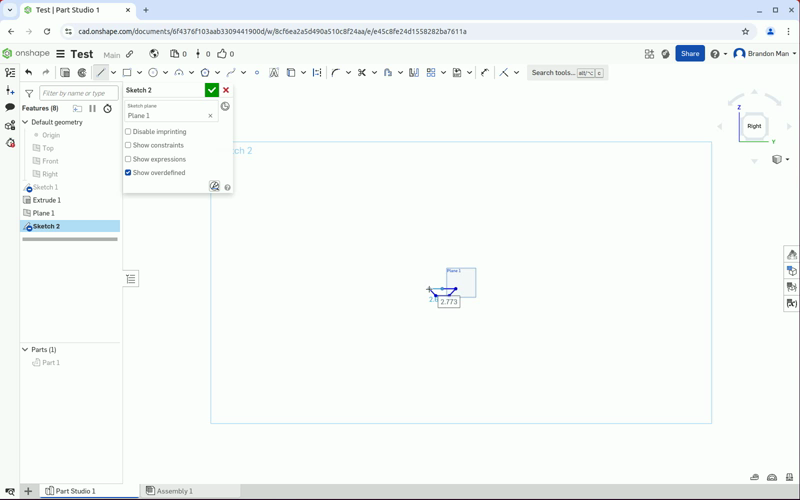
click(429, 288)
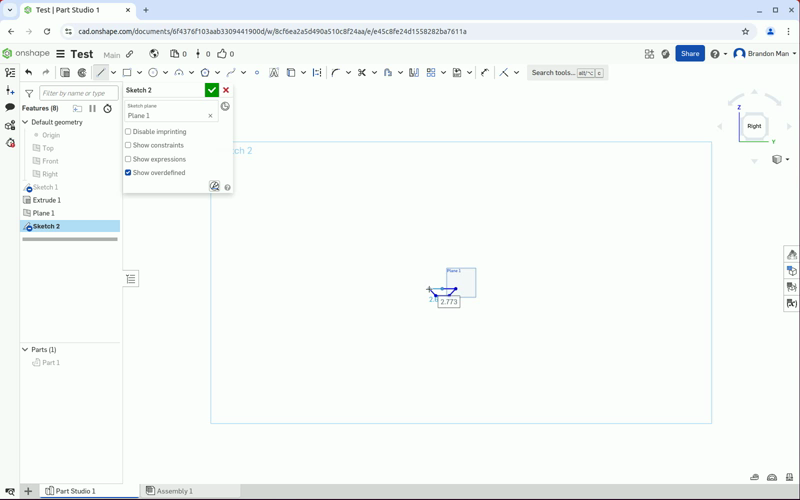
key(esc)
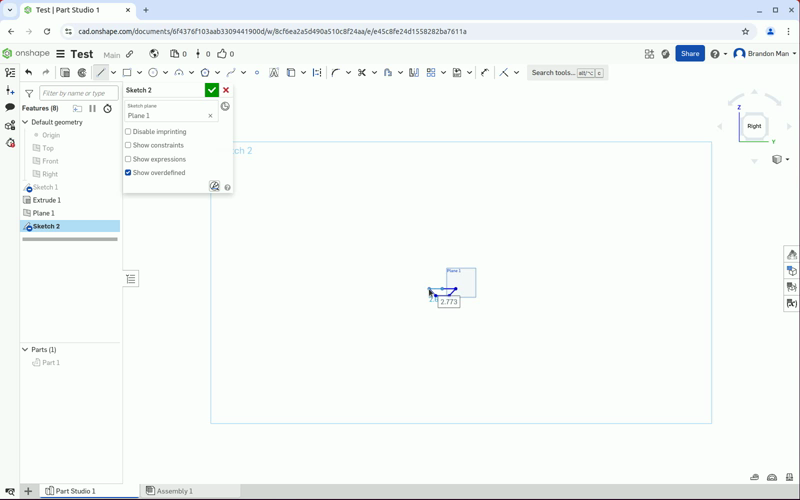
mouse_move(435, 292)
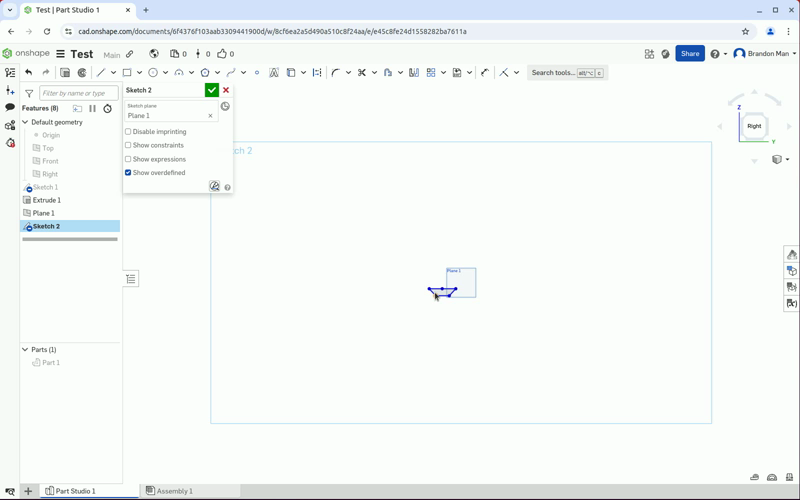
scroll(6)
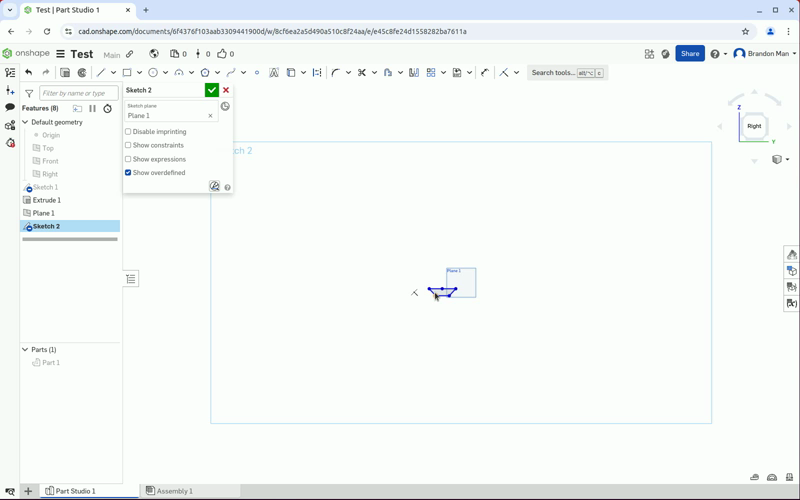
scroll(6)
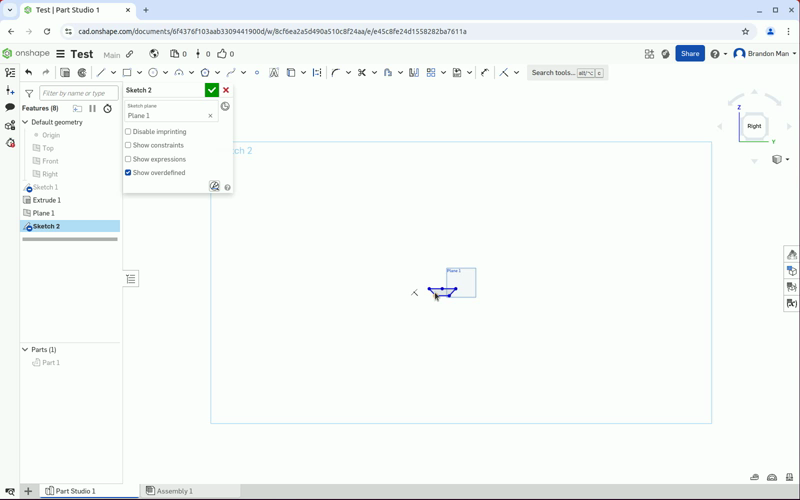
scroll(6)
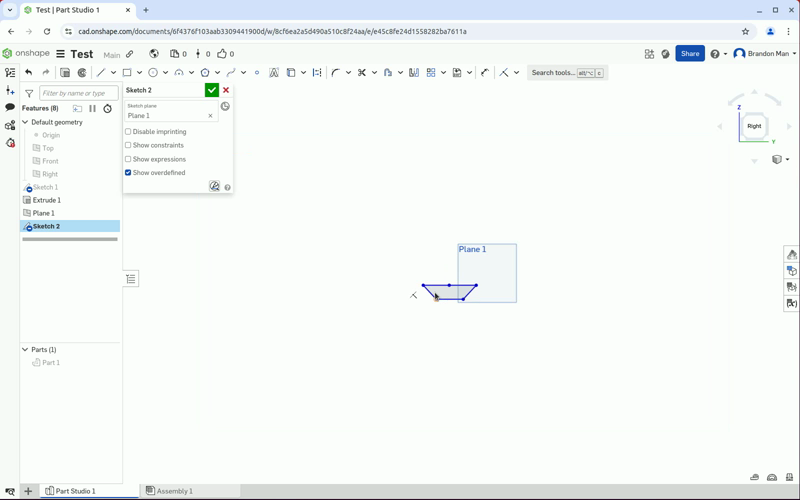
scroll(6)
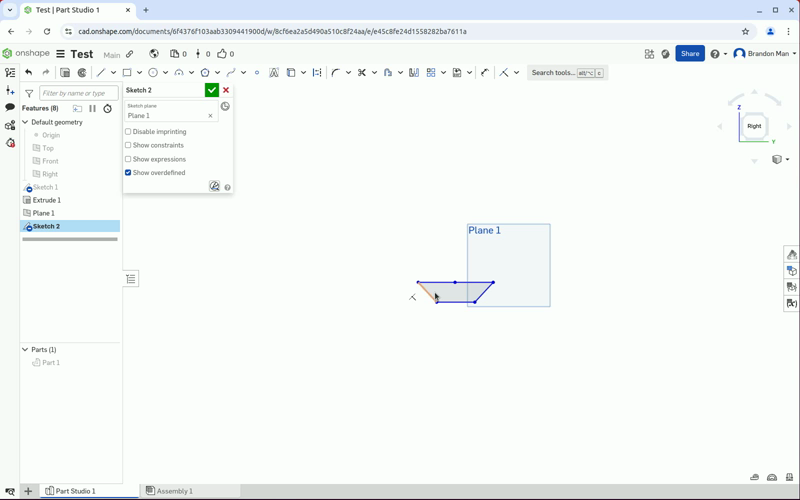
scroll(6)
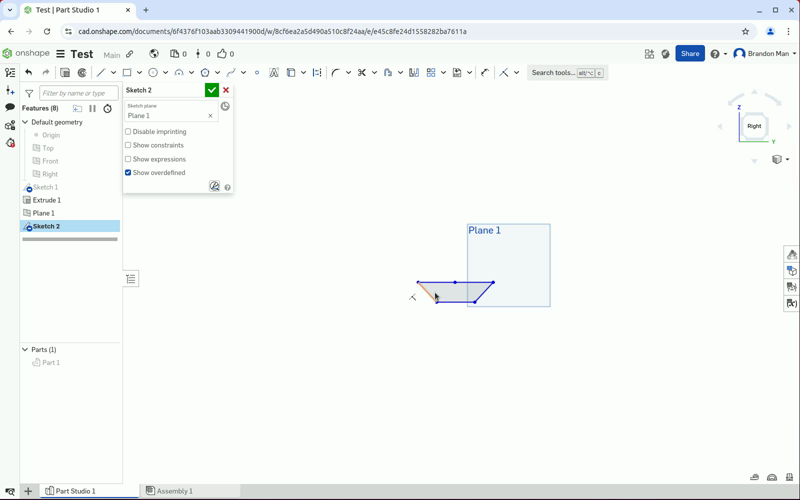
scroll(6)
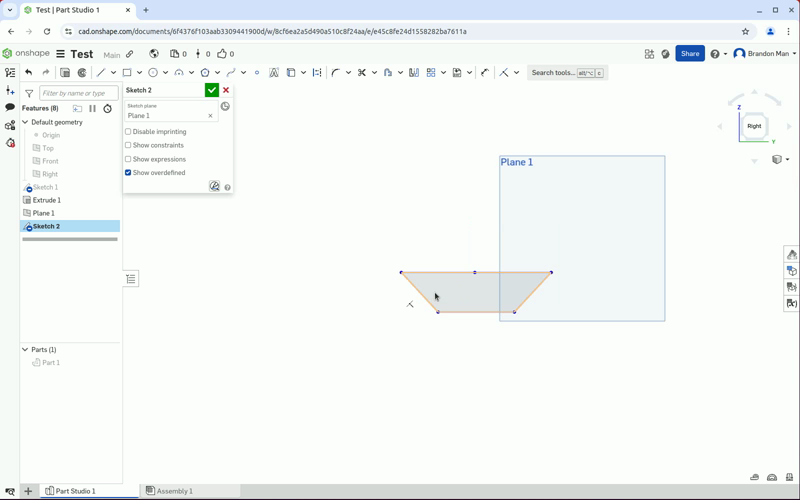
scroll(6)
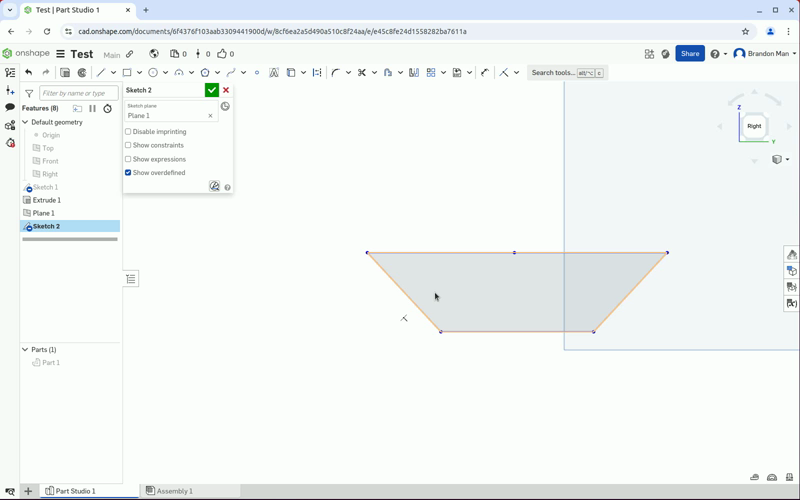
click(435, 292)
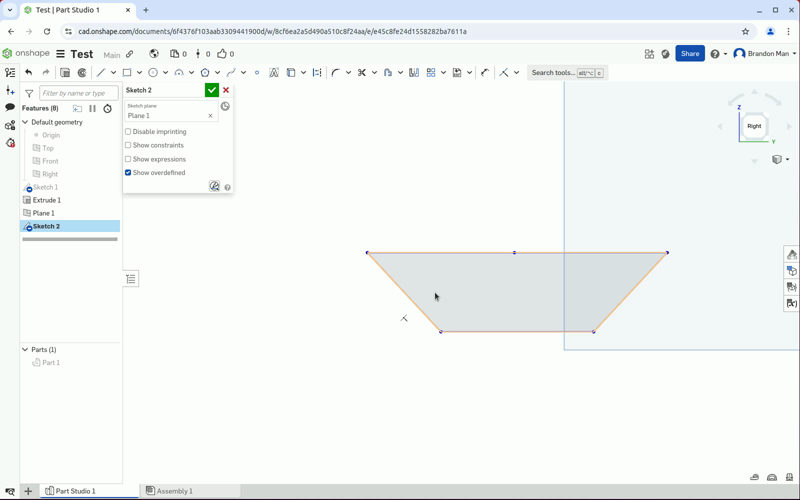
scroll(-6)
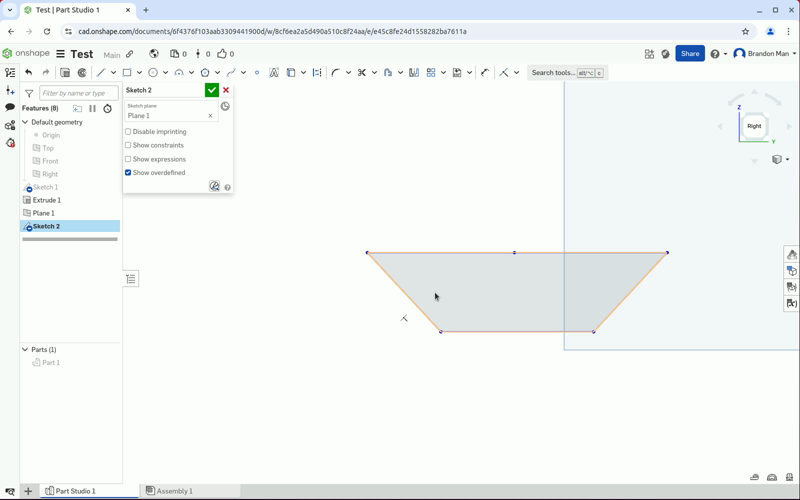
scroll(-6)
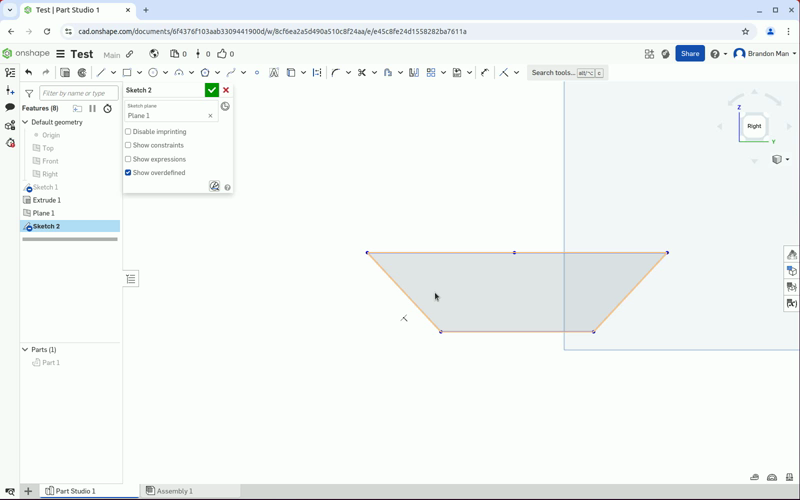
scroll(-6)
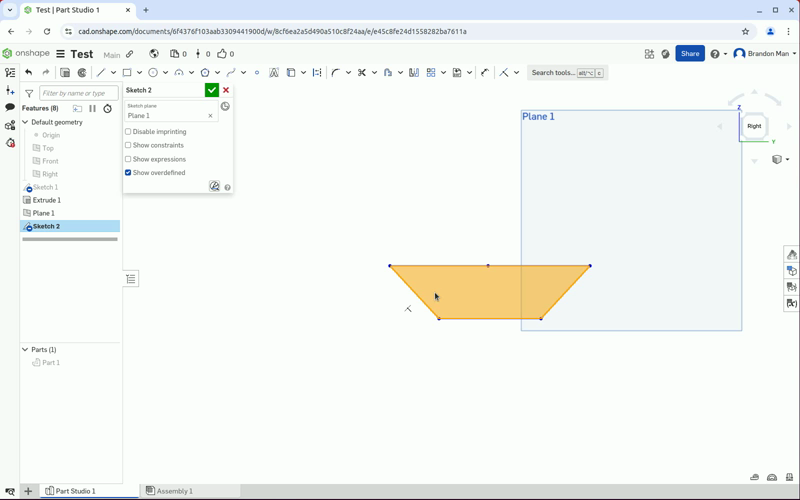
scroll(-6)
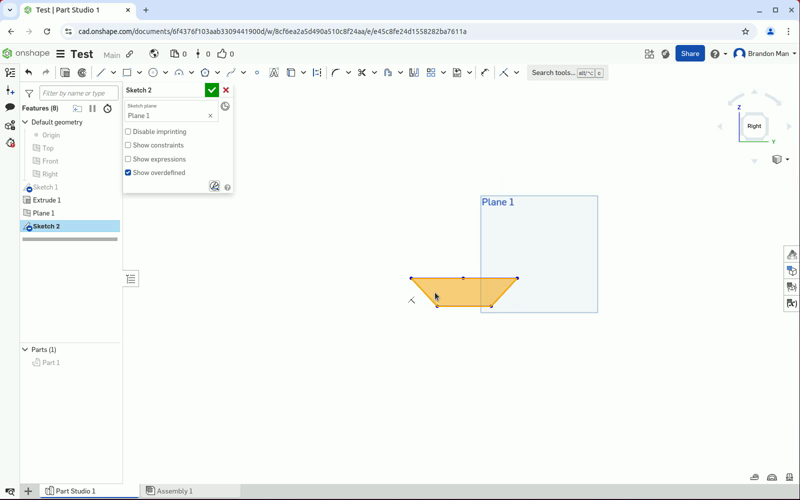
scroll(-6)
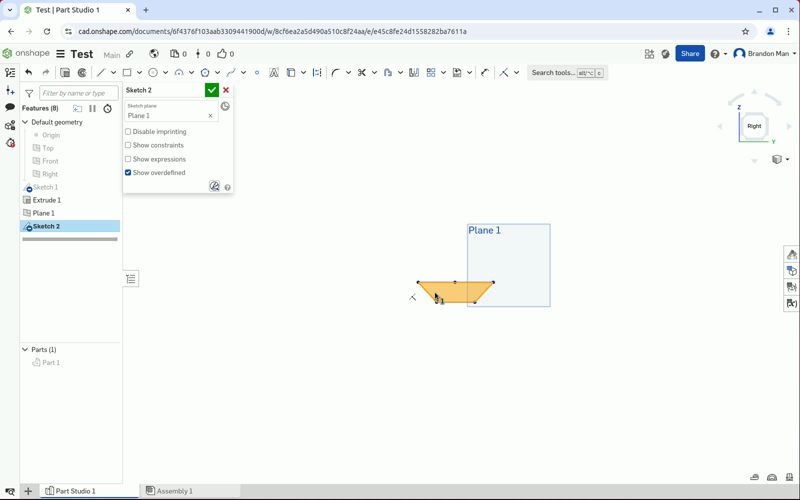
scroll(-6)
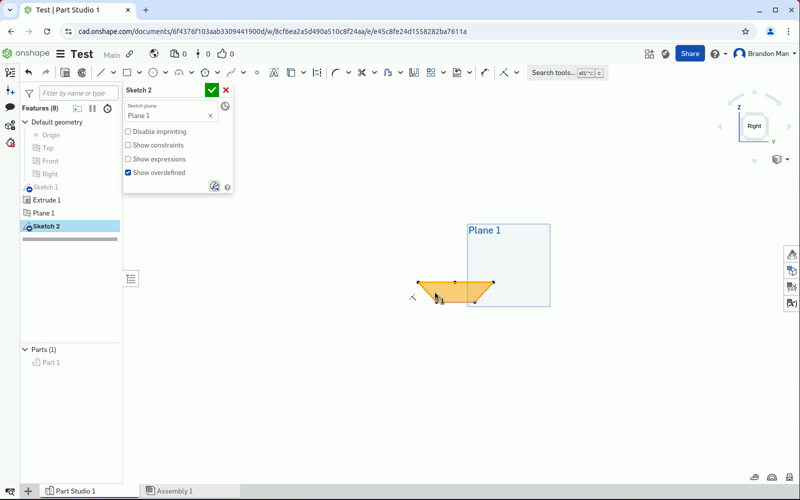
scroll(-6)
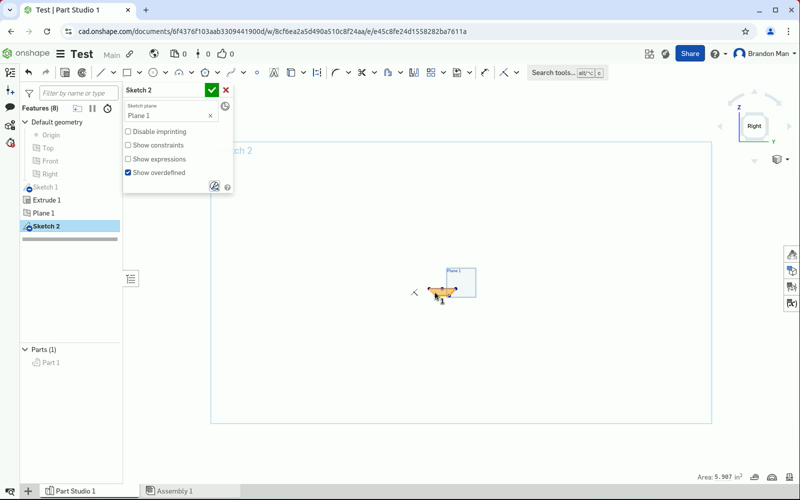
mouse_move(73, 352)
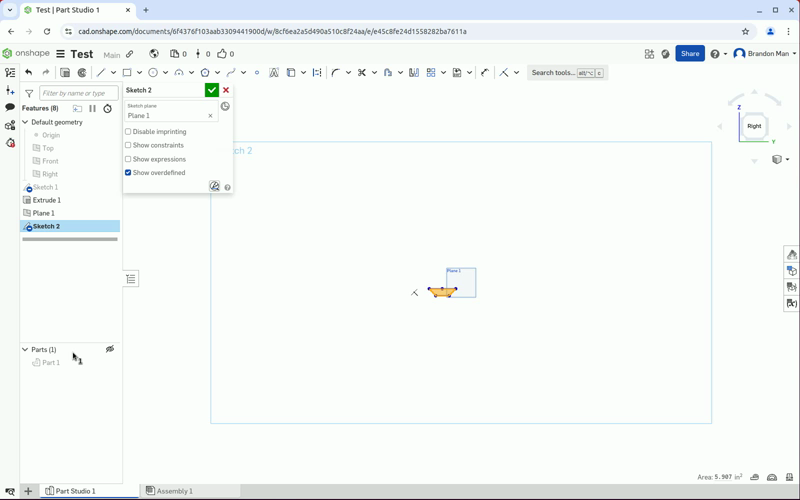
key(shift+y)
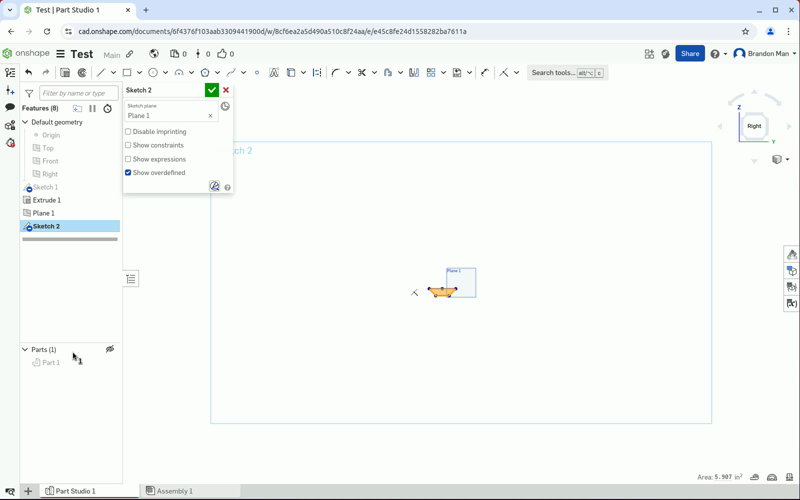
key(shift+e)
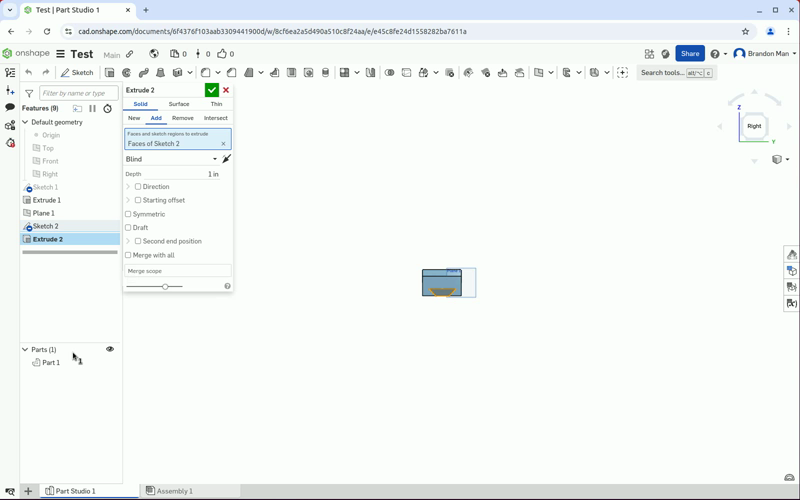
mouse_move(143, 106)
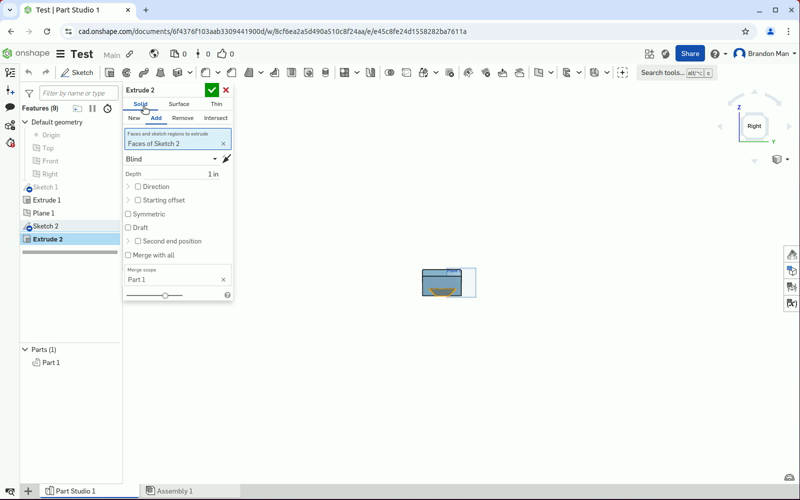
click(143, 106)
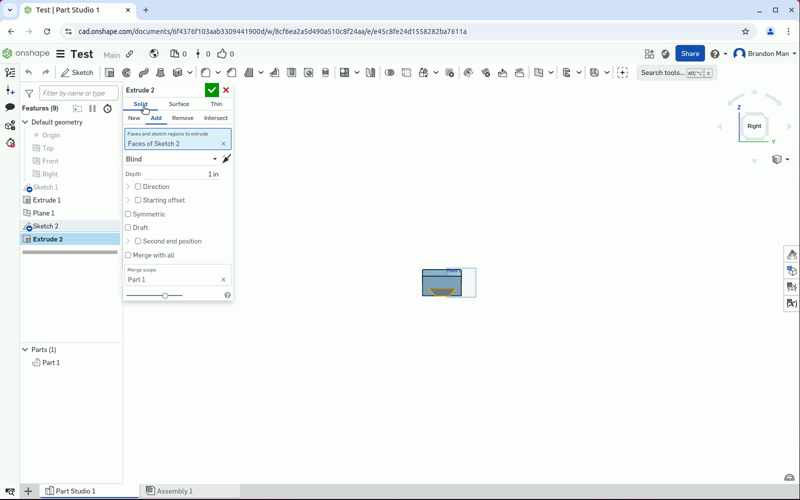
mouse_move(186, 120)
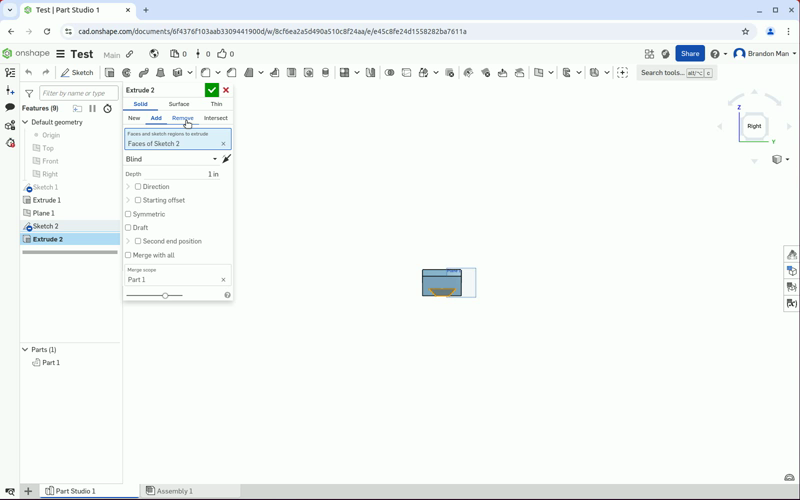
click(186, 120)
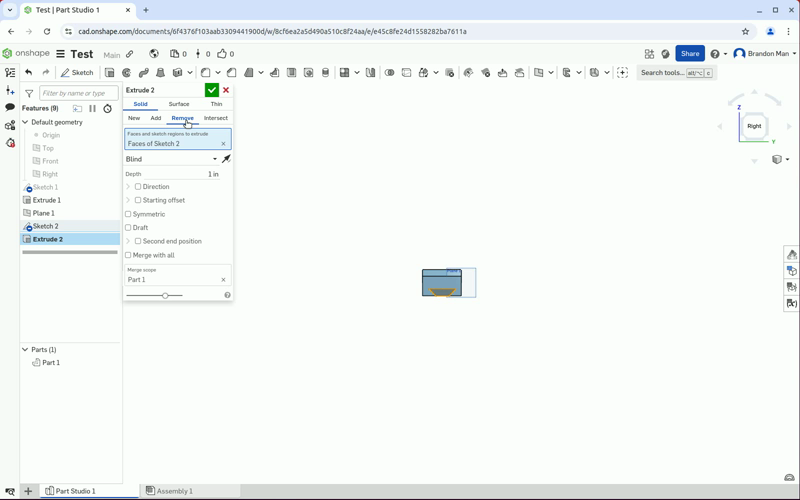
key(tab, 4)
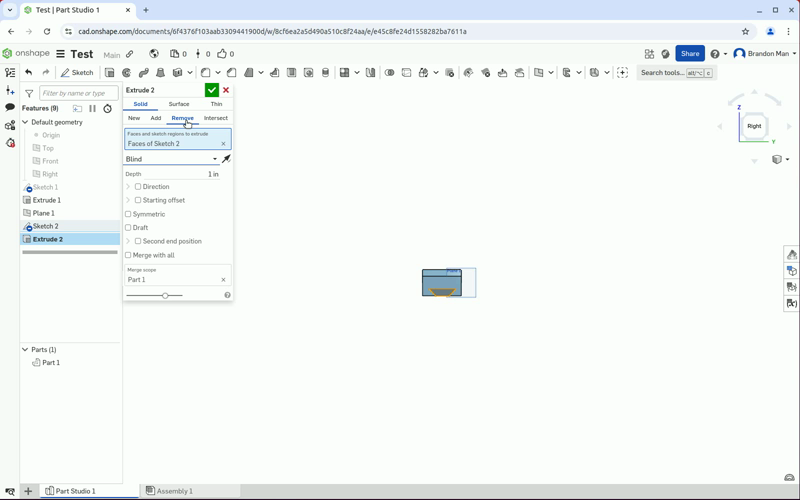
text(17.331)
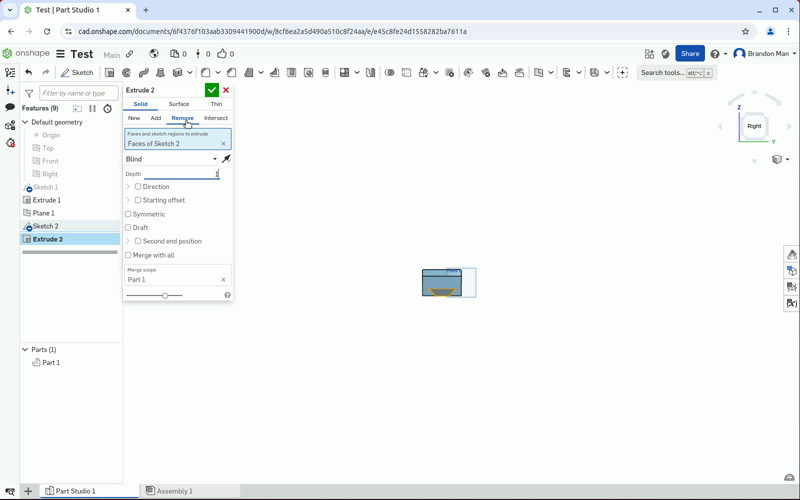
key(tab, 6)
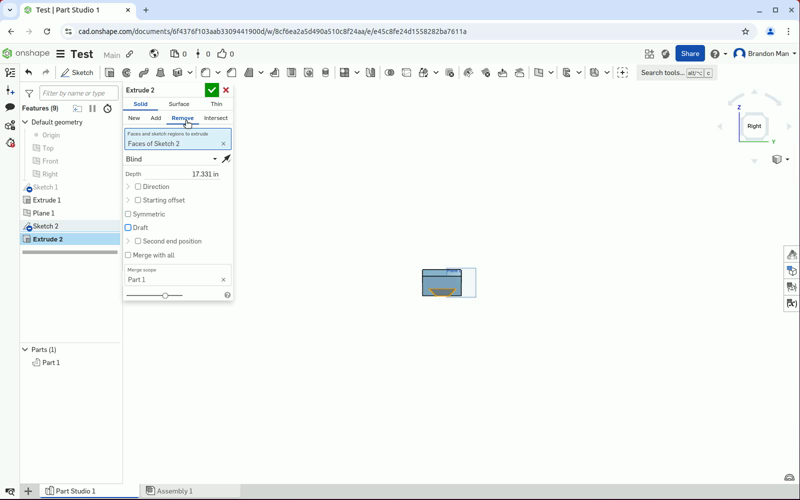
key(space)
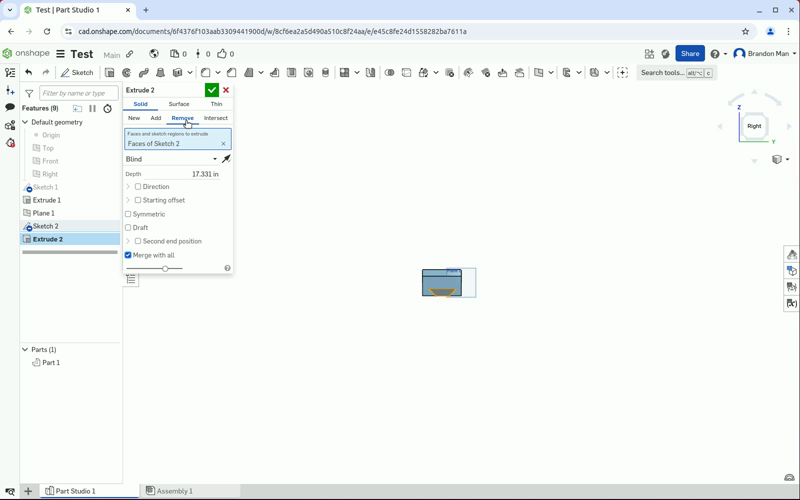
key(enter)
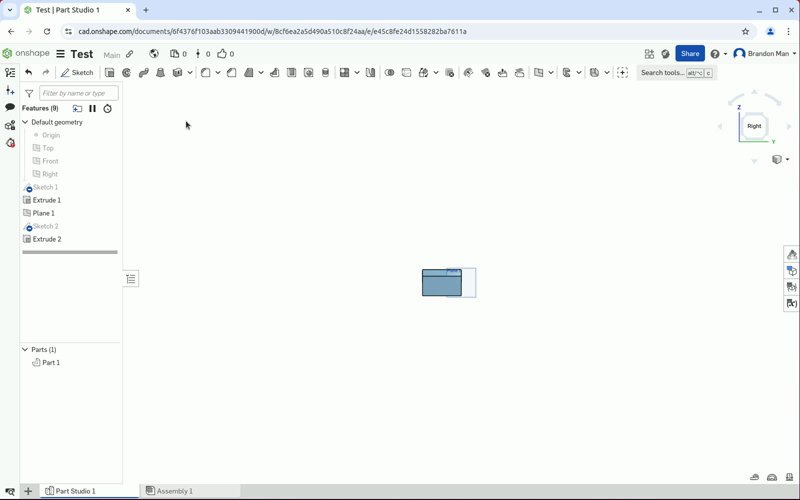
key(shift+h)
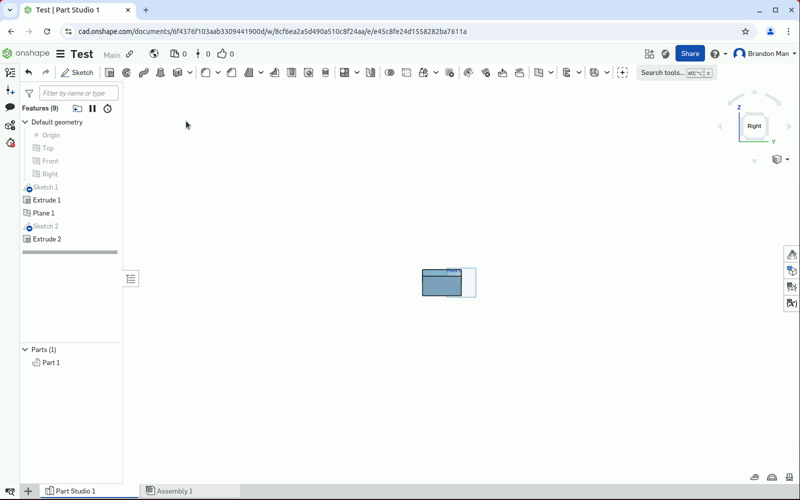
key(shift+h)
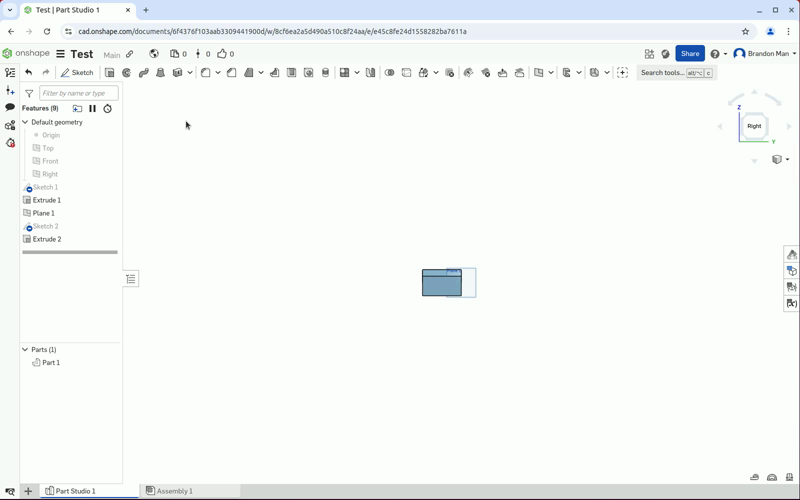
key(shift+7)
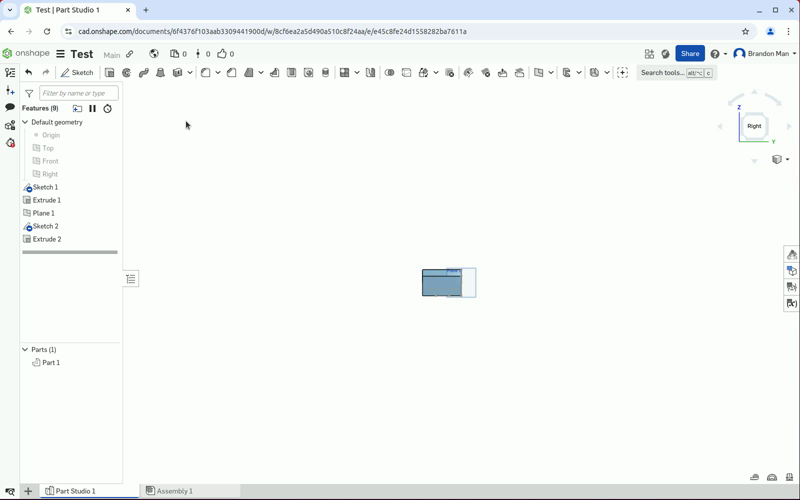
key(right, 2)
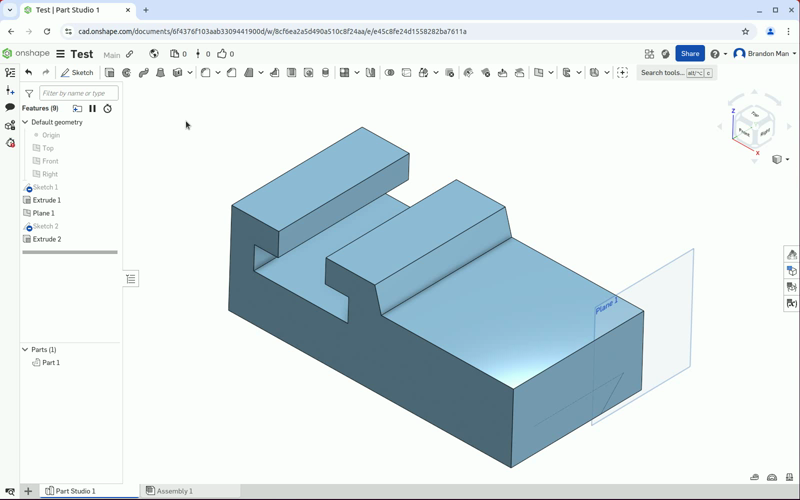
key(down, 2)
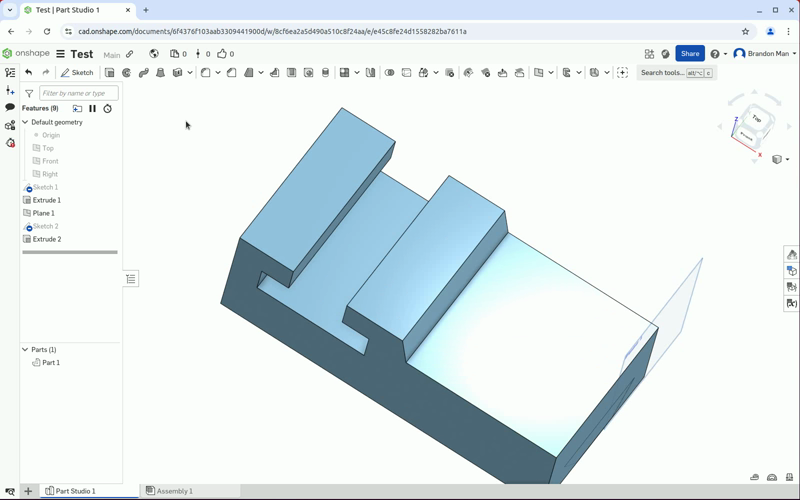
key(up, 2)
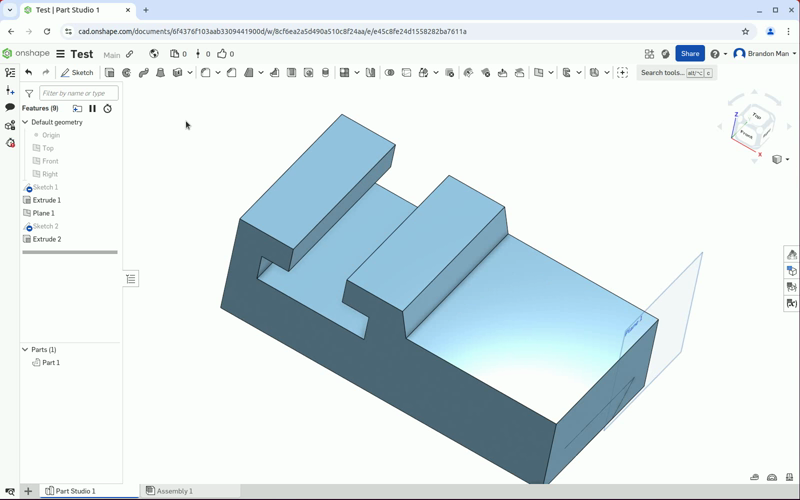
key(left, 2)
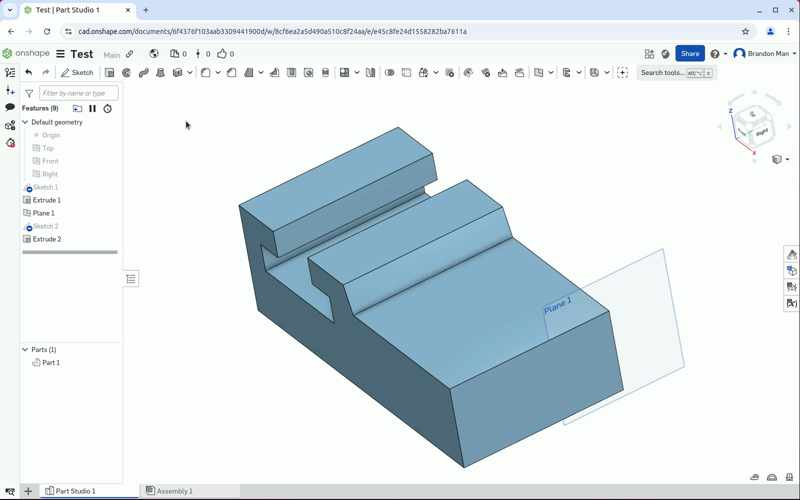
mouse_move(73, 189)
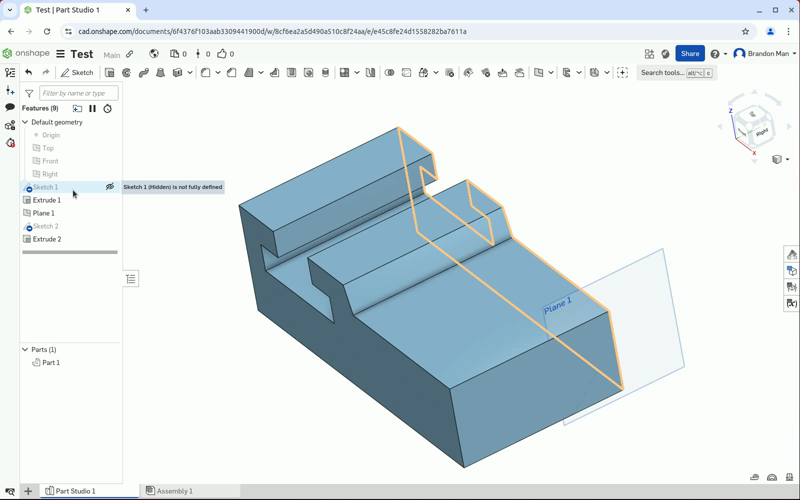
click(73, 189)